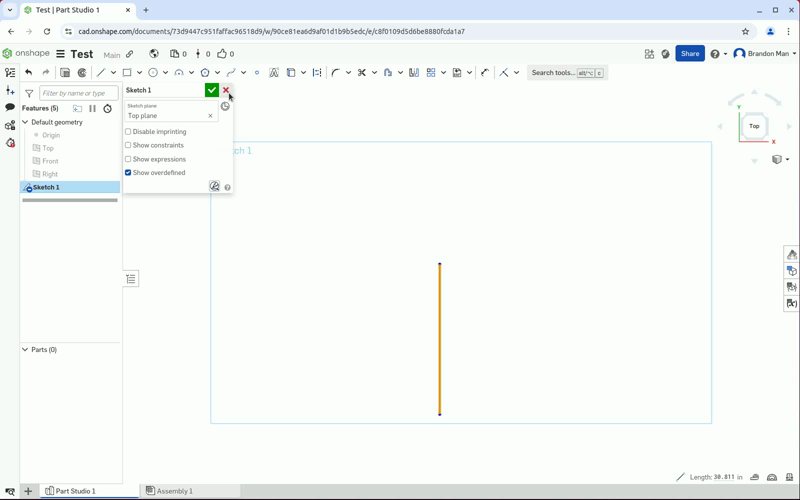
key(shift+h)
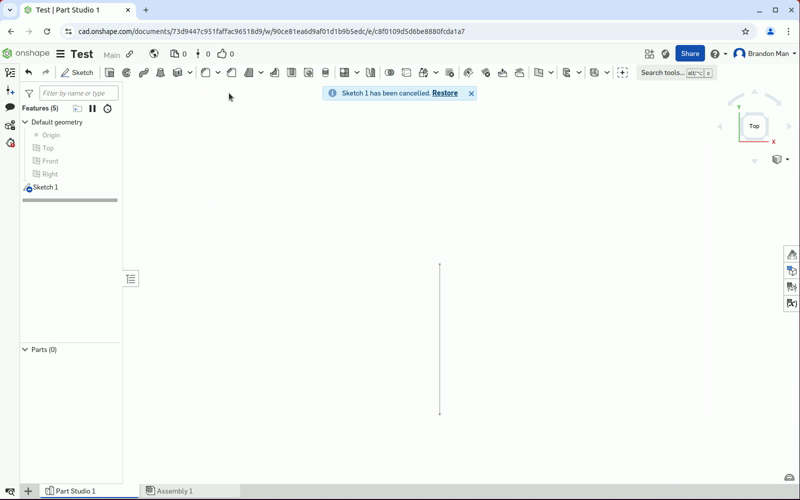
mouse_move(73, 352)
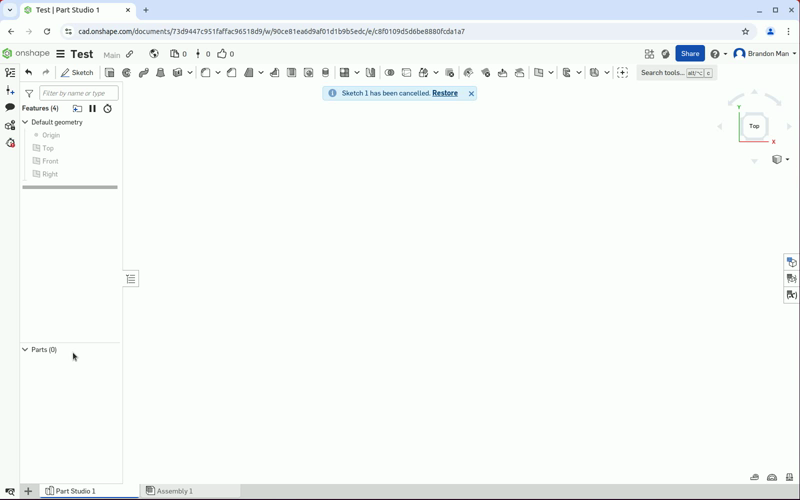
key(y)
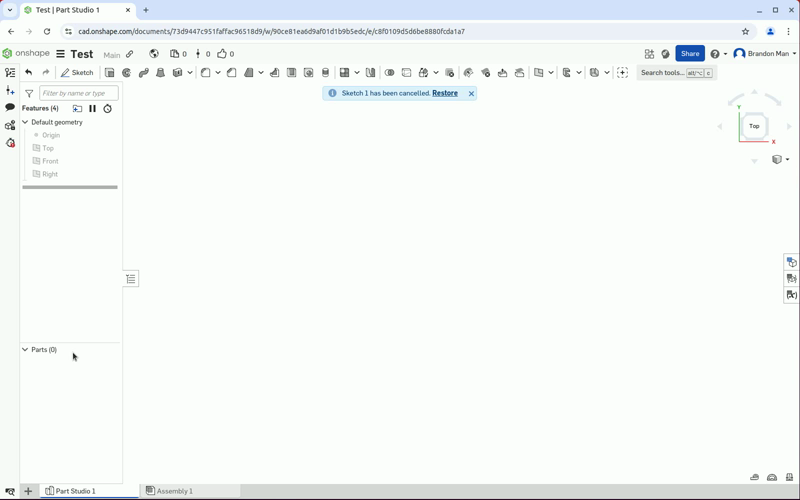
key(shift+p)
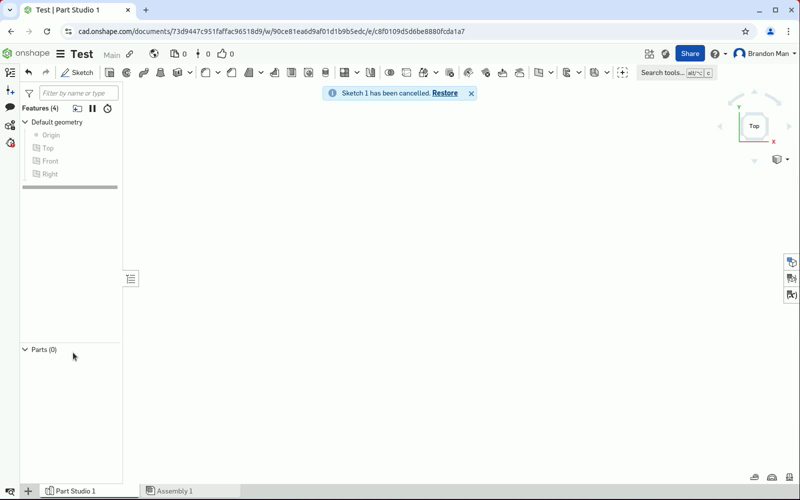
key(space)
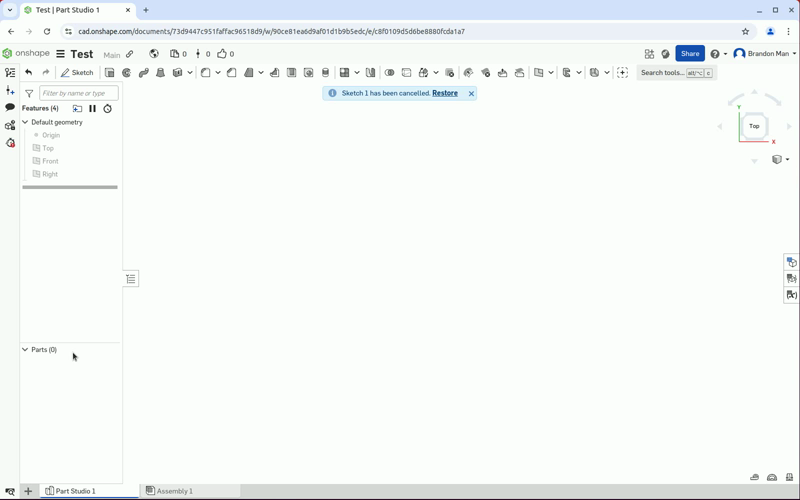
key_down(shift)
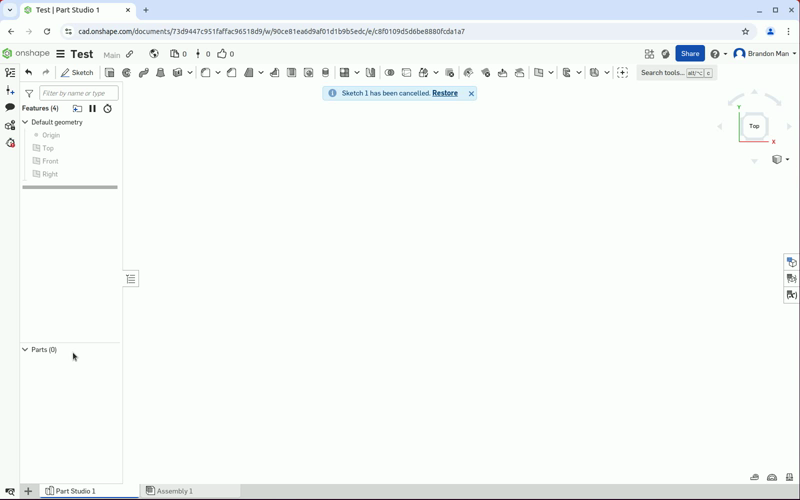
key(up)
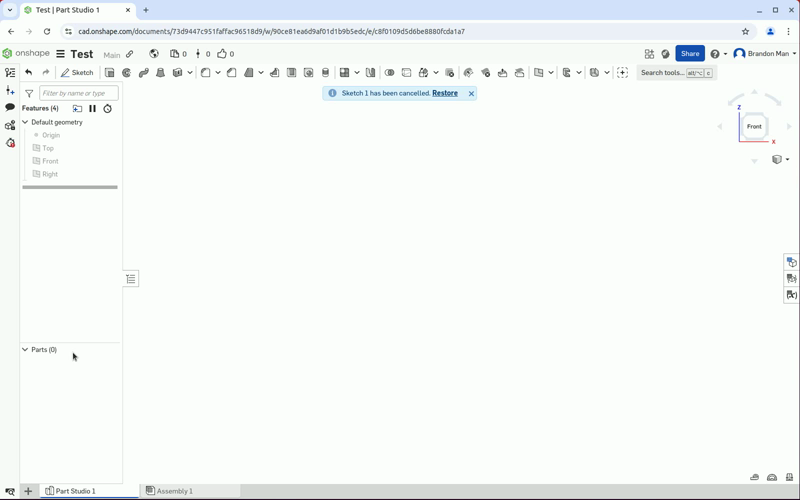
key_up(shift)
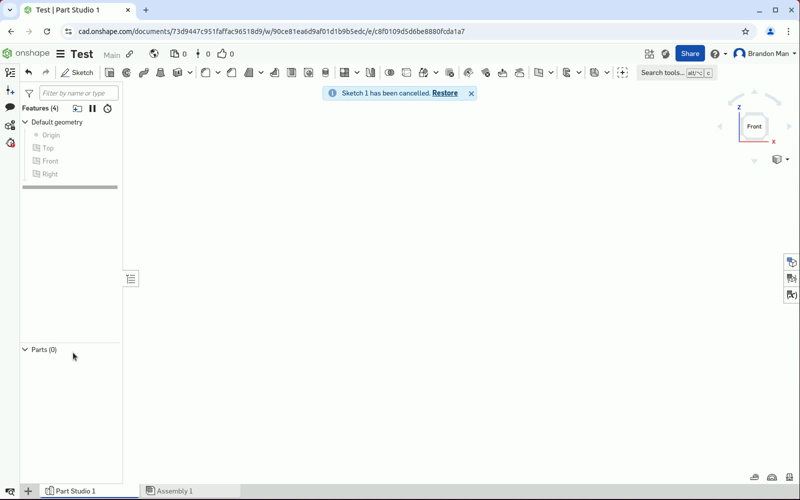
mouse_move(73, 352)
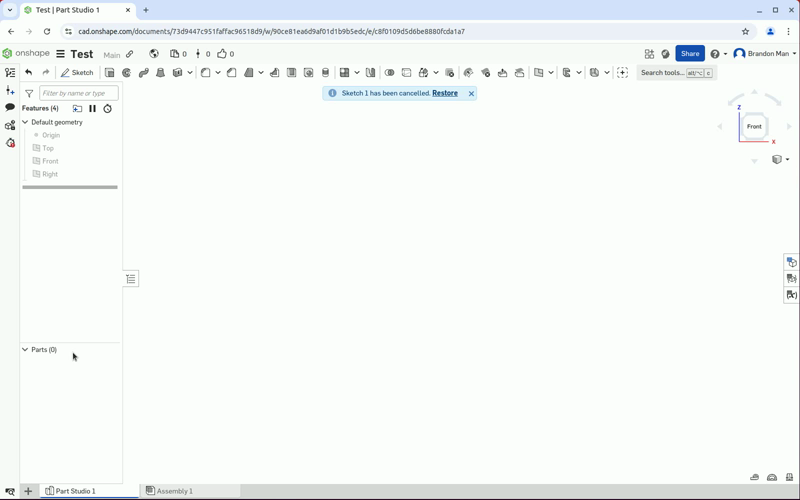
key(shift+y)
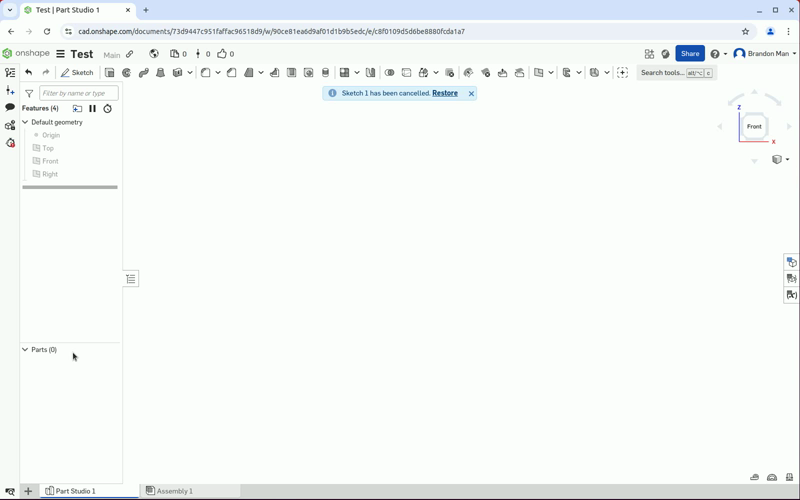
key(shift+s)
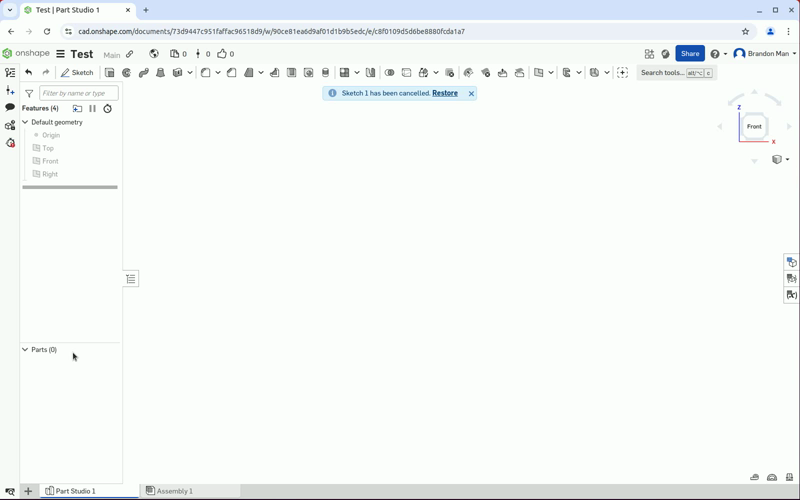
mouse_move(73, 163)
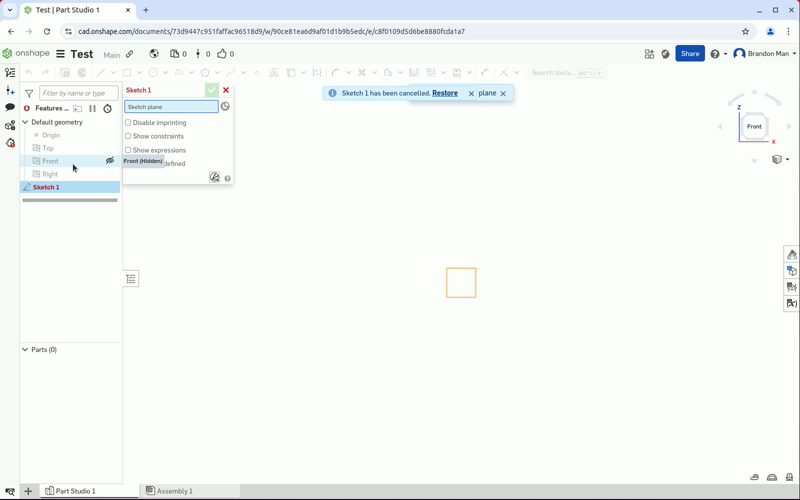
click(73, 163)
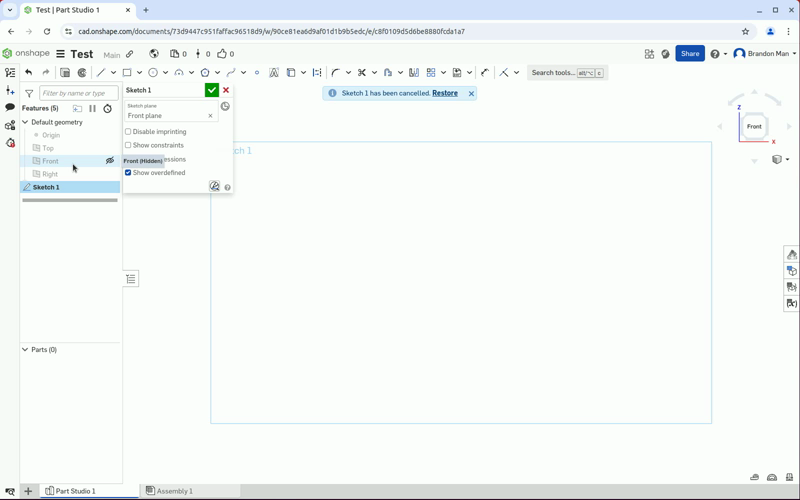
mouse_move(73, 352)
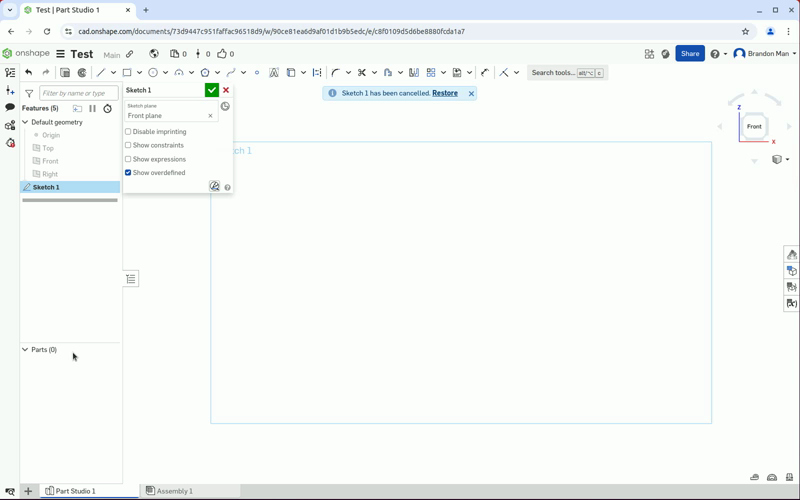
key(y)
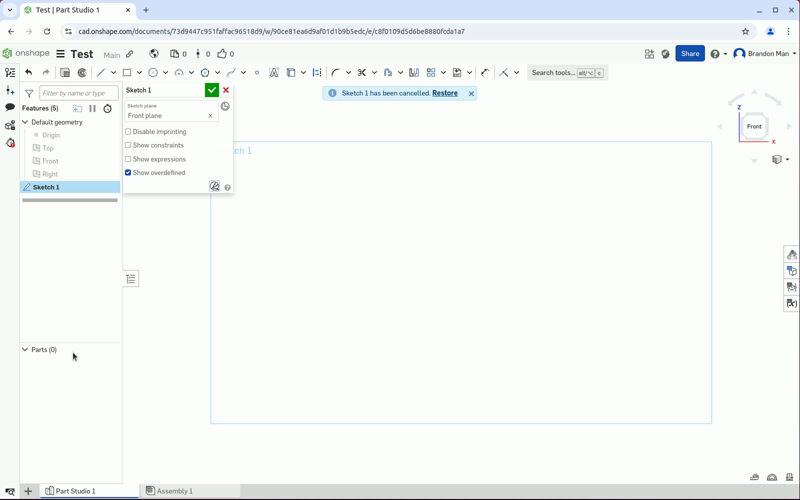
key(l)
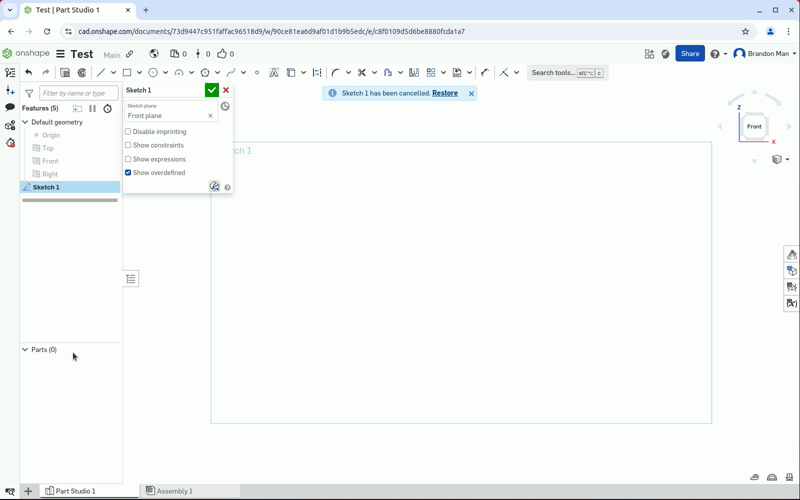
key_down(shift)
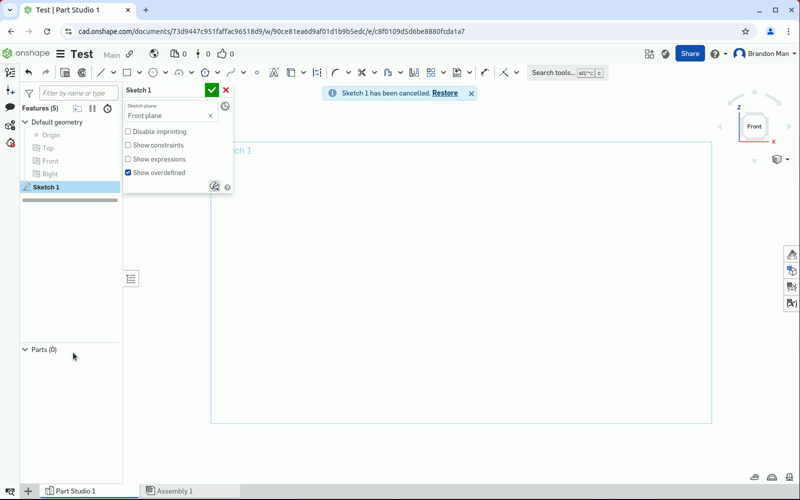
mouse_move(356, 298)
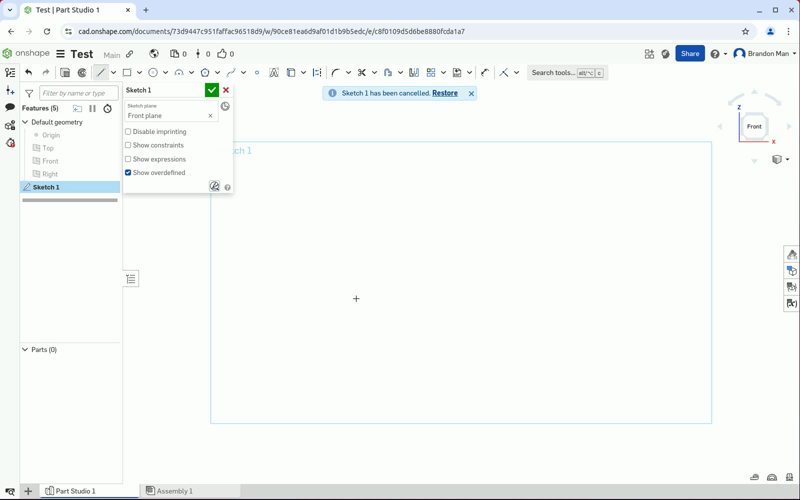
click(356, 298)
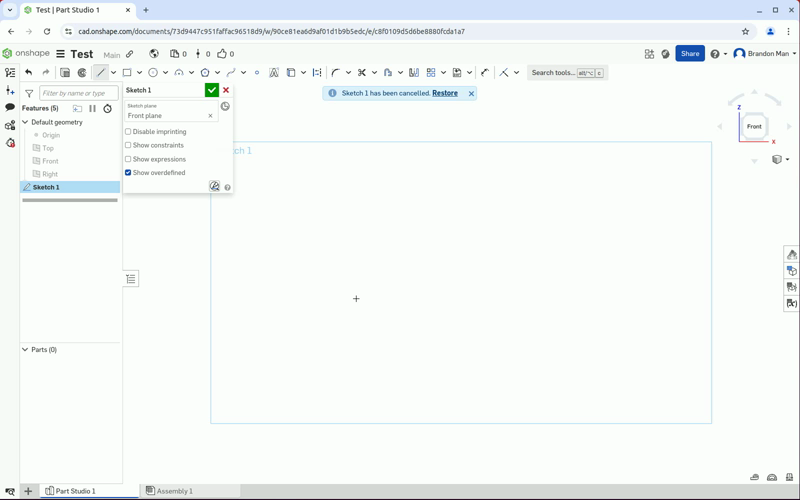
key_up(shift)
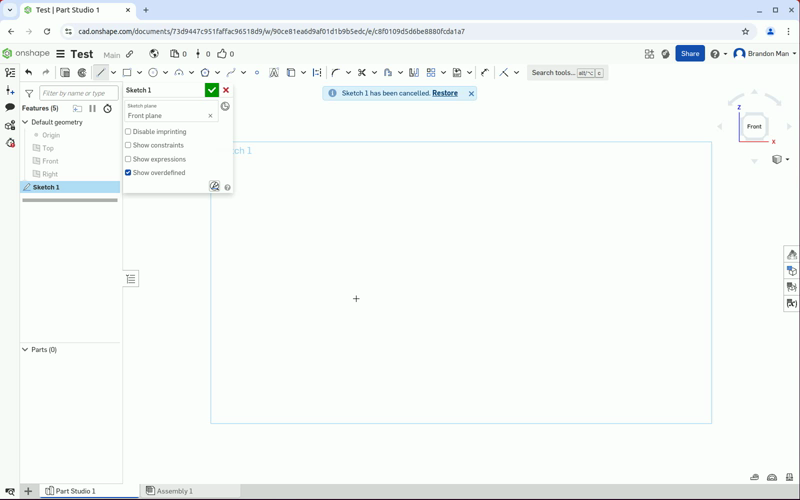
key_down(shift)
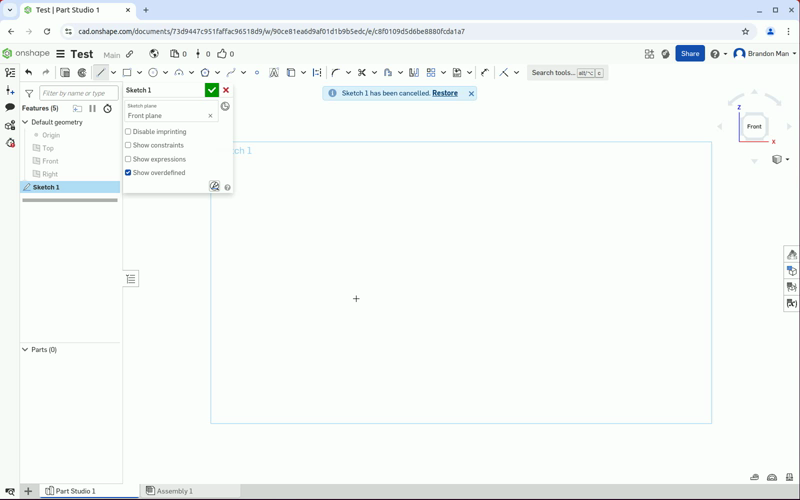
mouse_move(410, 338)
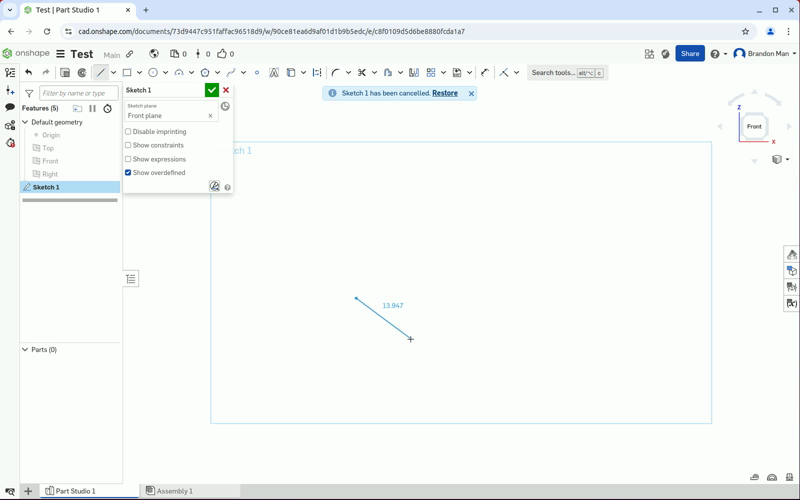
click(410, 338)
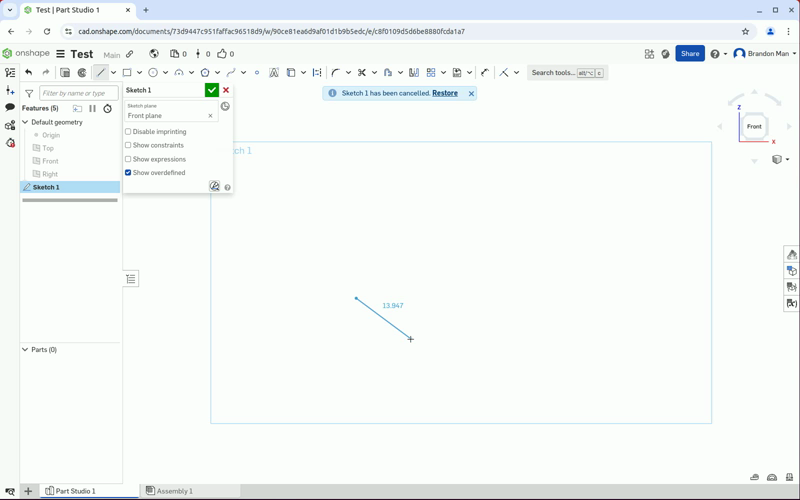
key_up(shift)
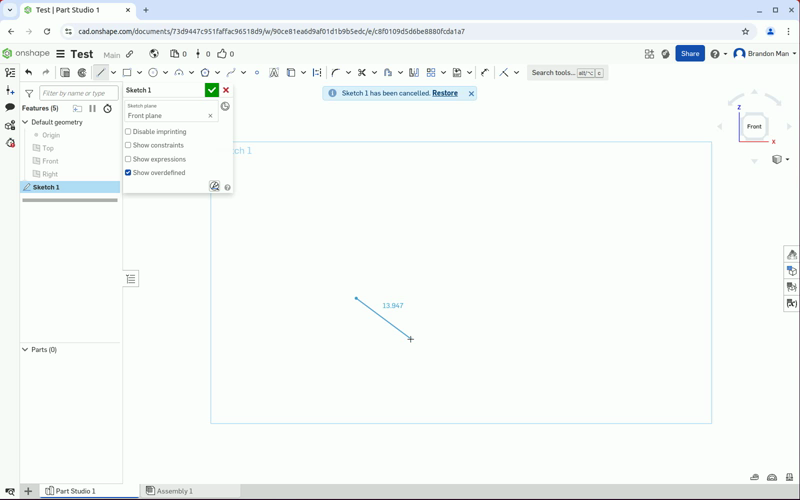
key(esc)
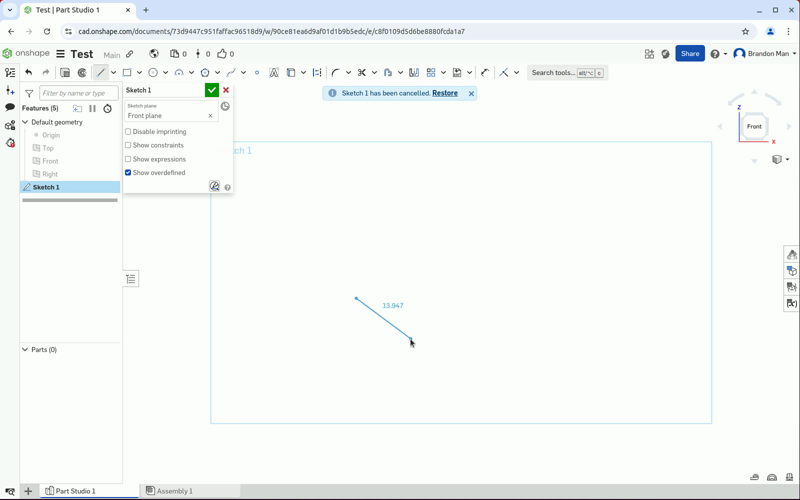
key(a)
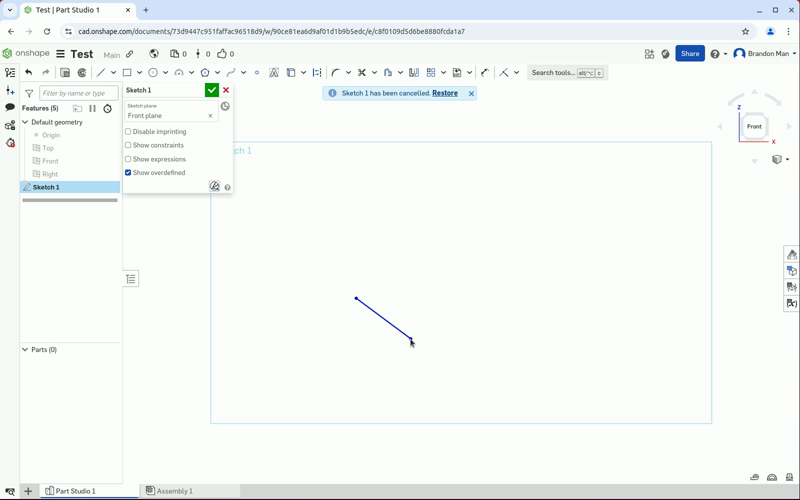
mouse_move(410, 338)
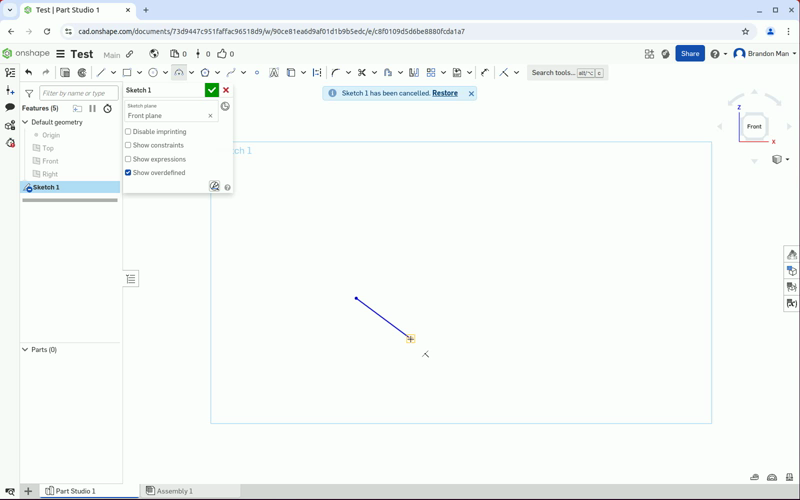
click(410, 338)
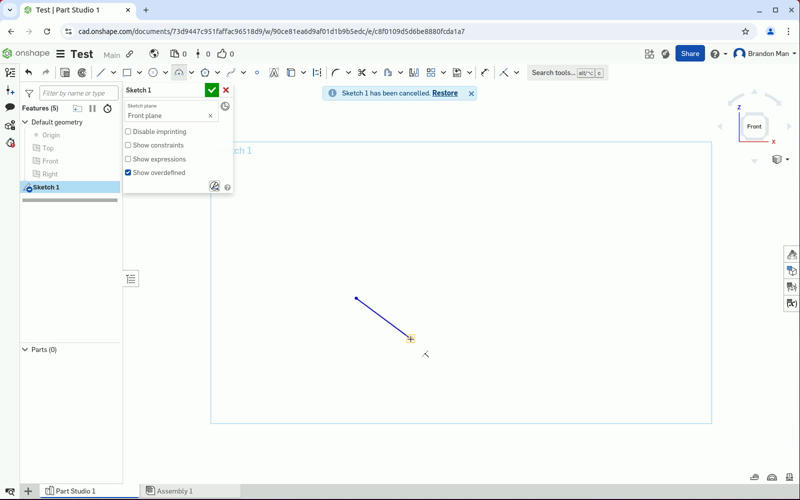
key_down(shift)
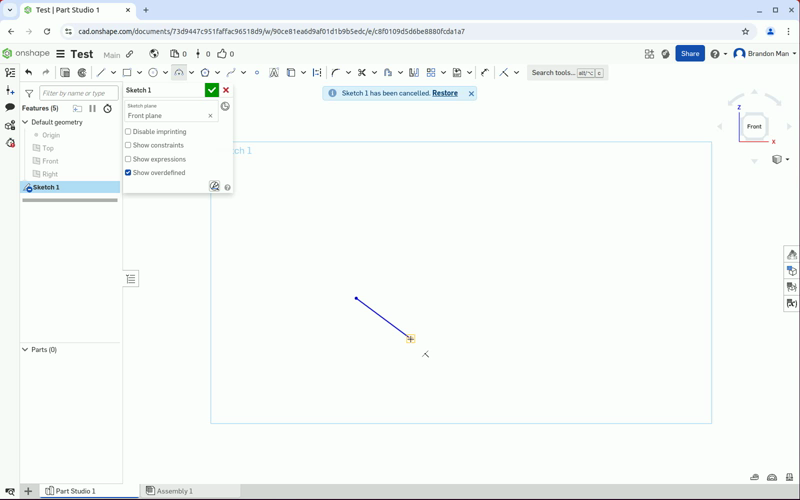
mouse_move(510, 338)
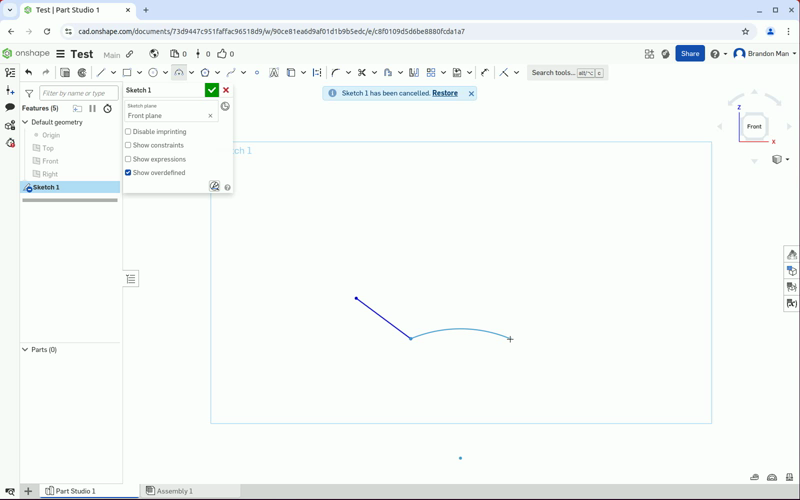
click(510, 338)
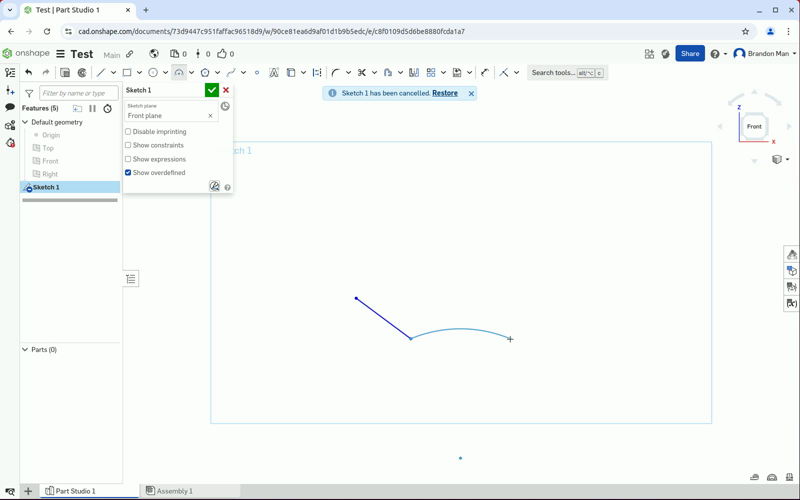
mouse_move(460, 357)
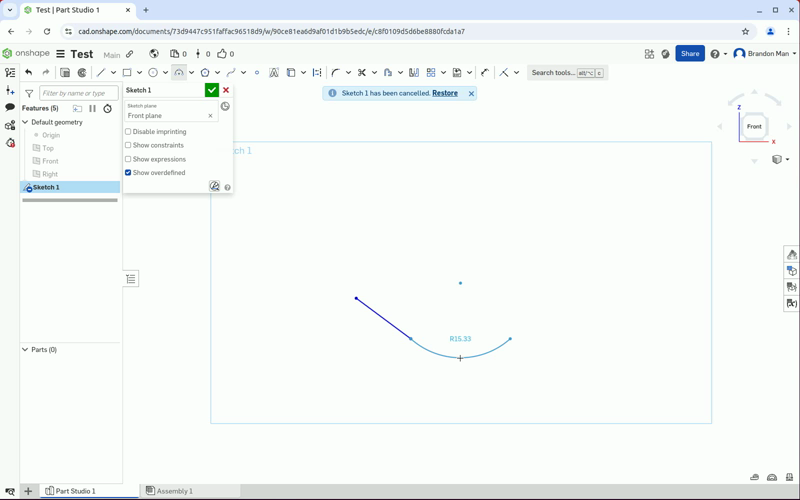
click(460, 357)
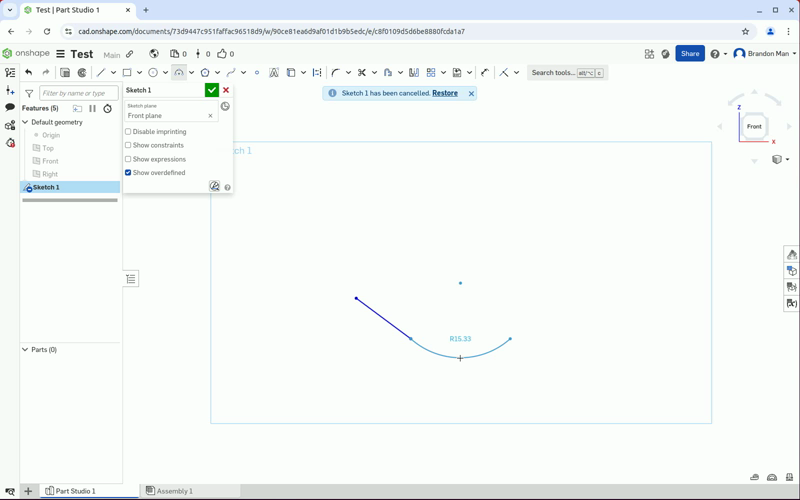
key_up(shift)
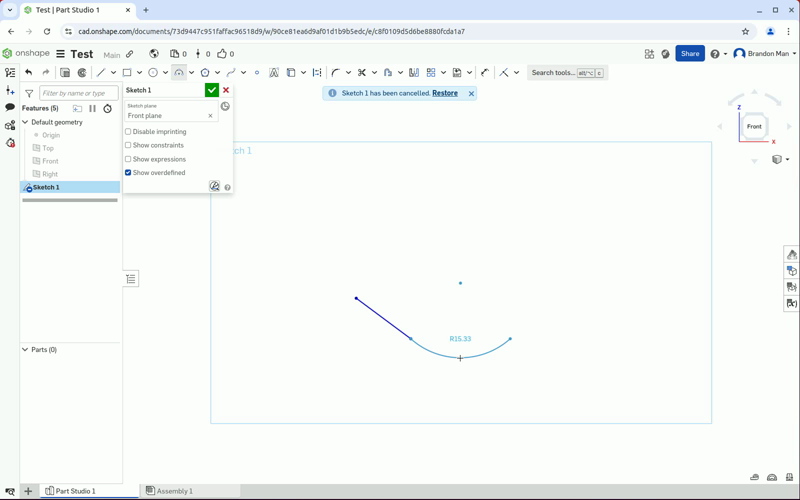
key(esc)
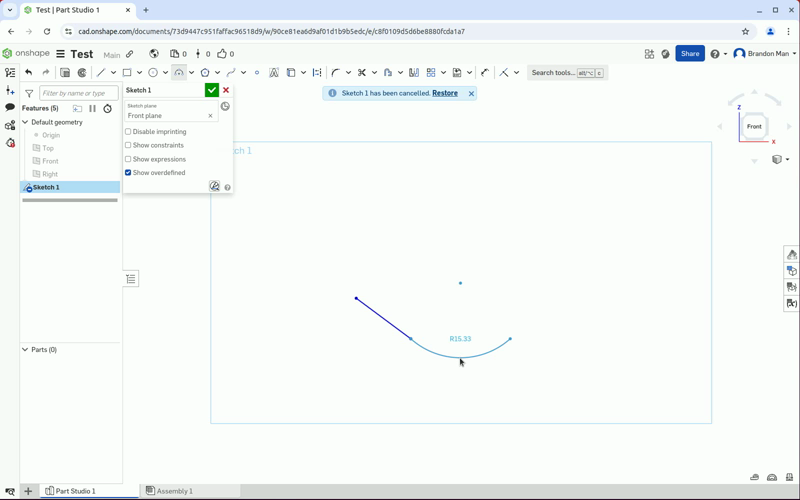
key(l)
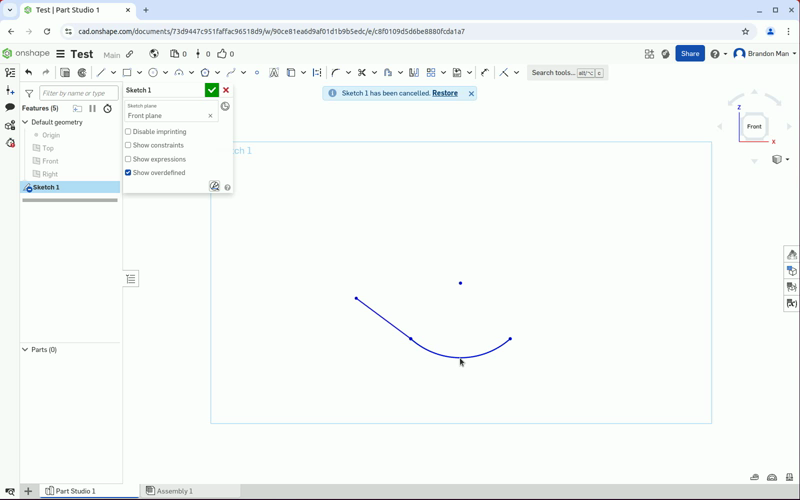
mouse_move(510, 338)
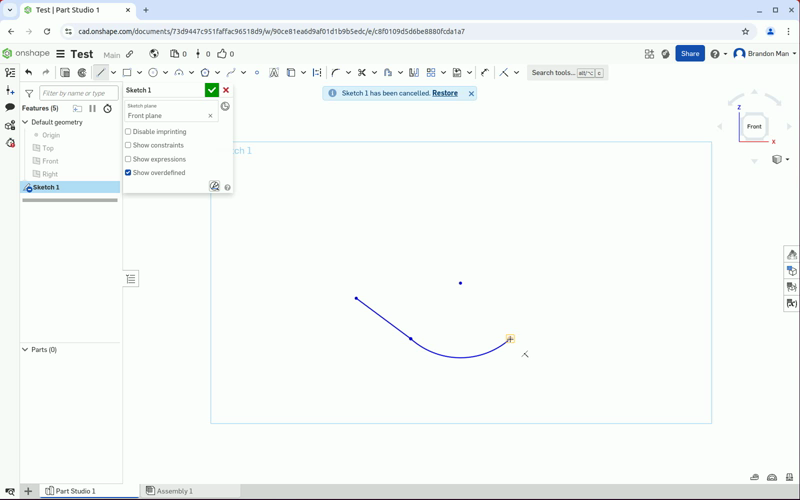
click(510, 338)
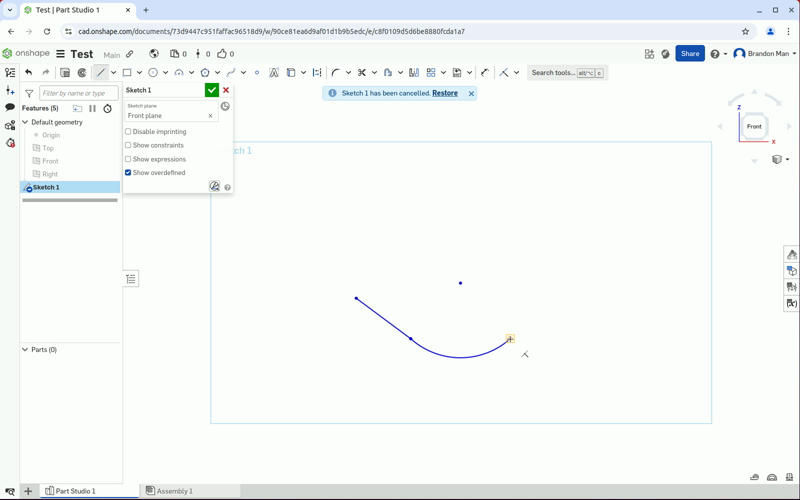
key_down(shift)
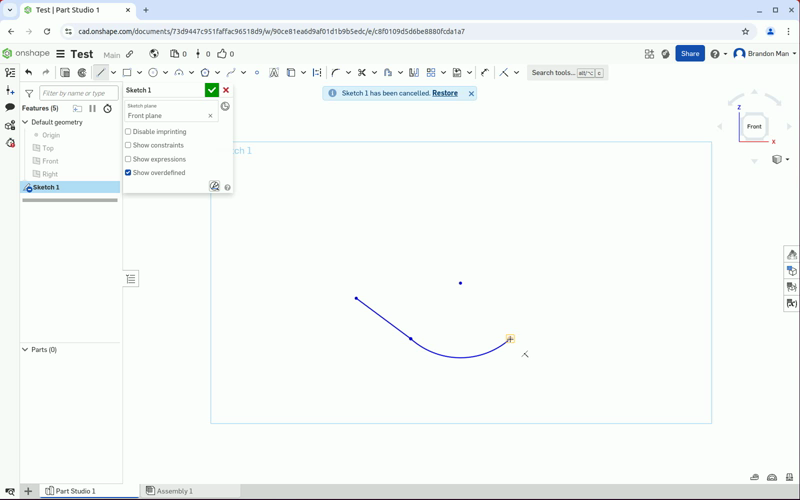
mouse_move(564, 298)
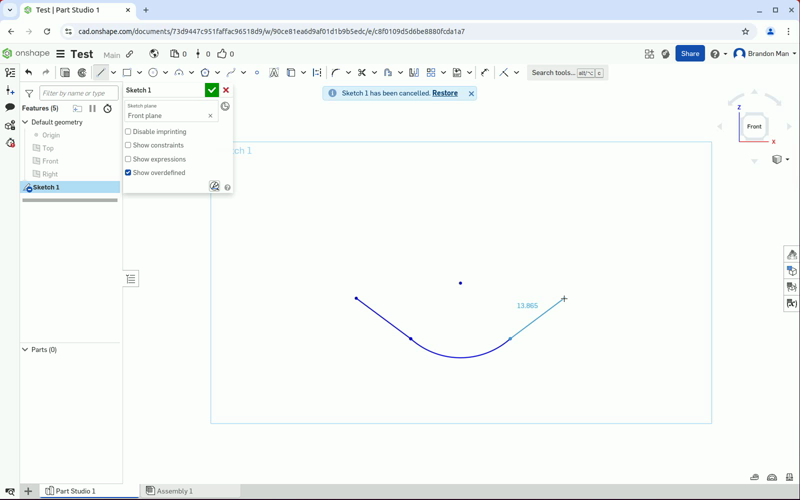
click(564, 298)
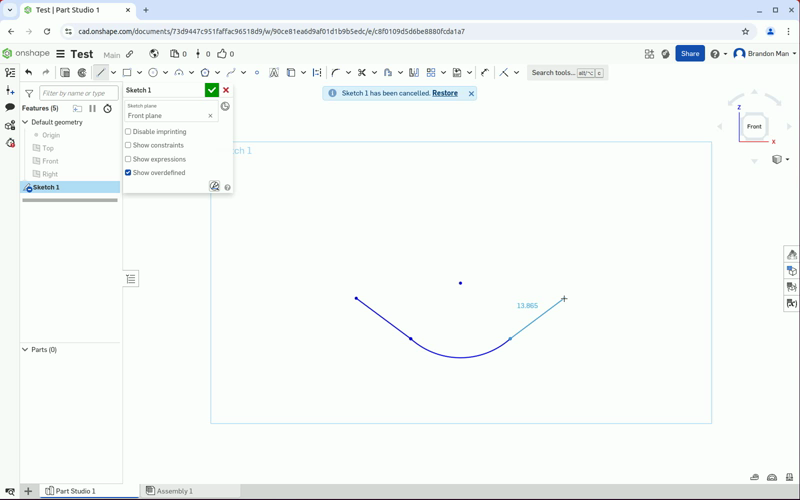
key_up(shift)
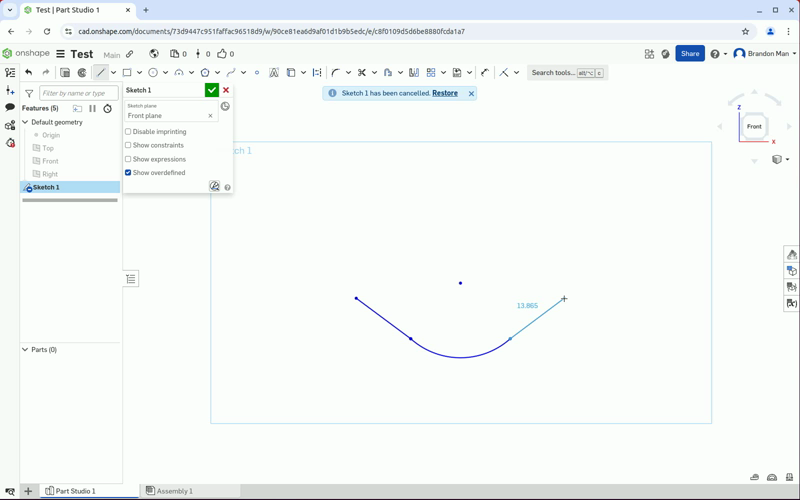
key(esc)
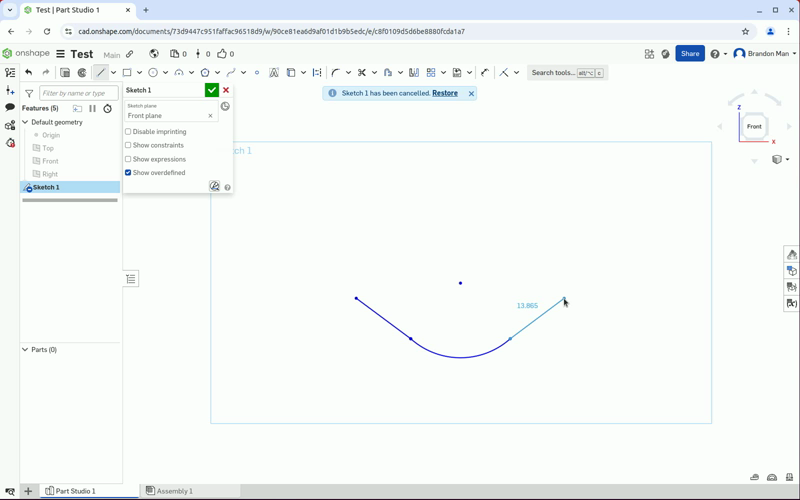
key(a)
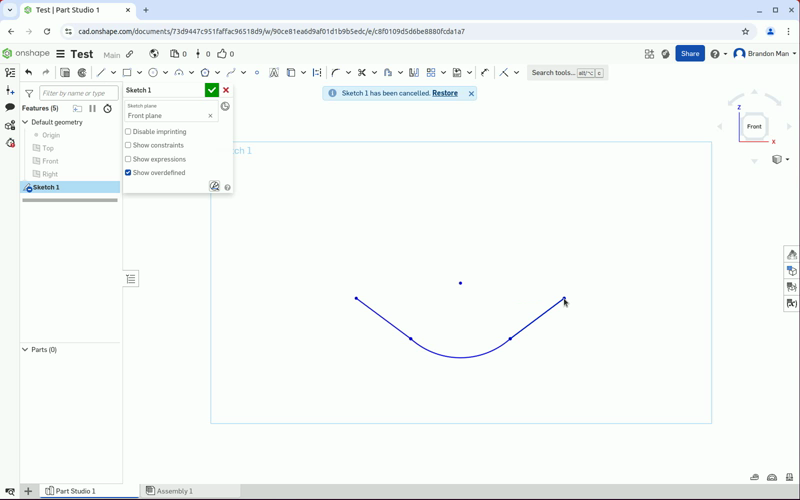
mouse_move(564, 298)
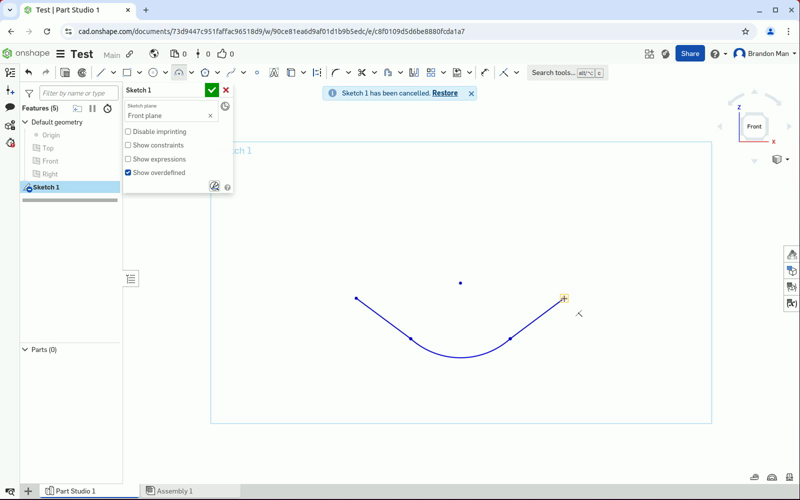
click(564, 298)
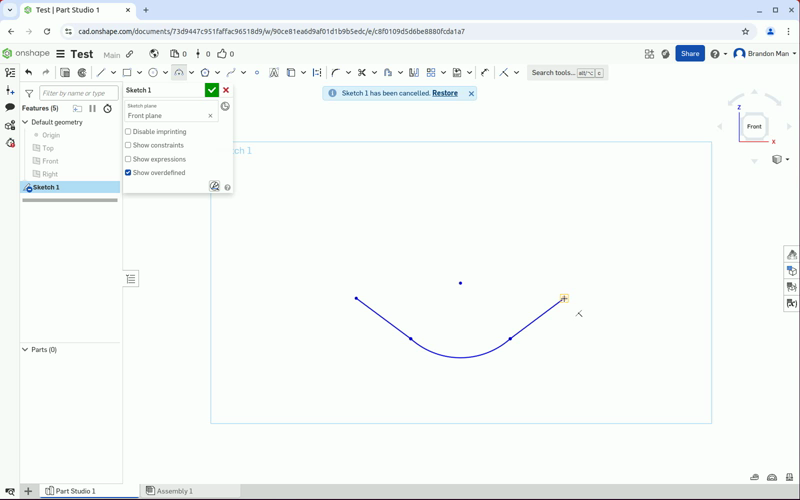
key_down(shift)
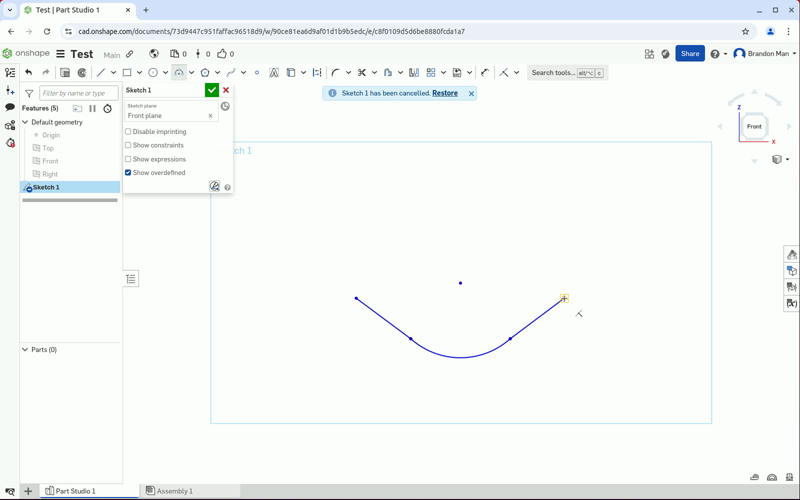
mouse_move(562, 266)
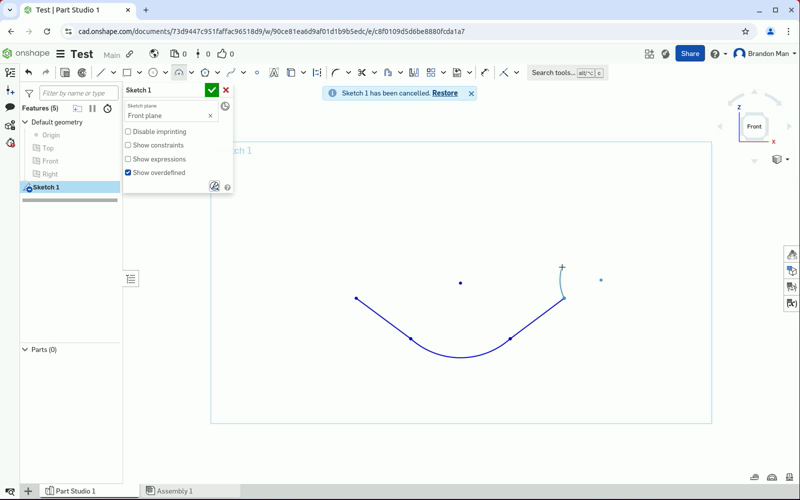
click(562, 266)
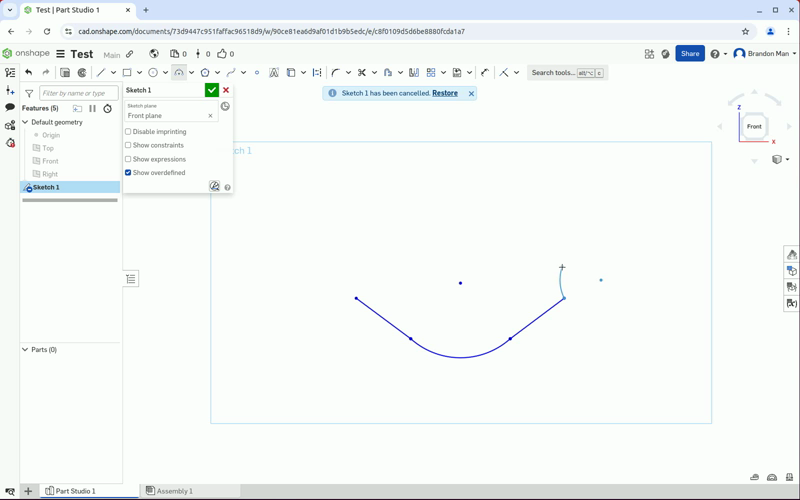
mouse_move(571, 281)
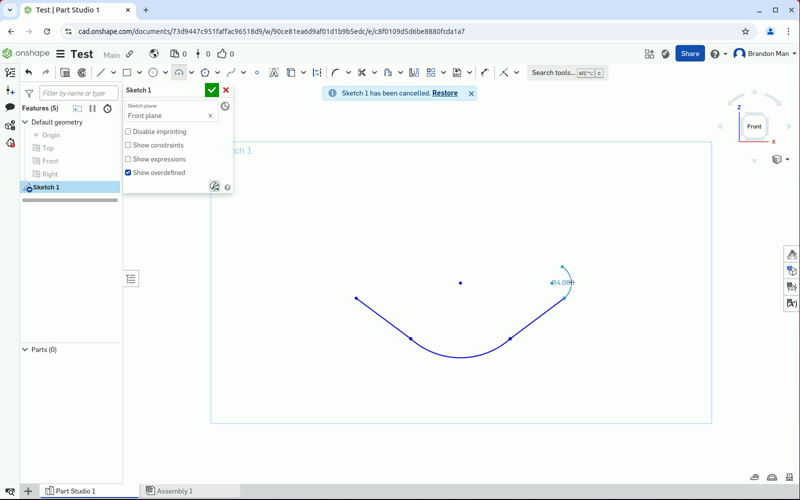
click(571, 281)
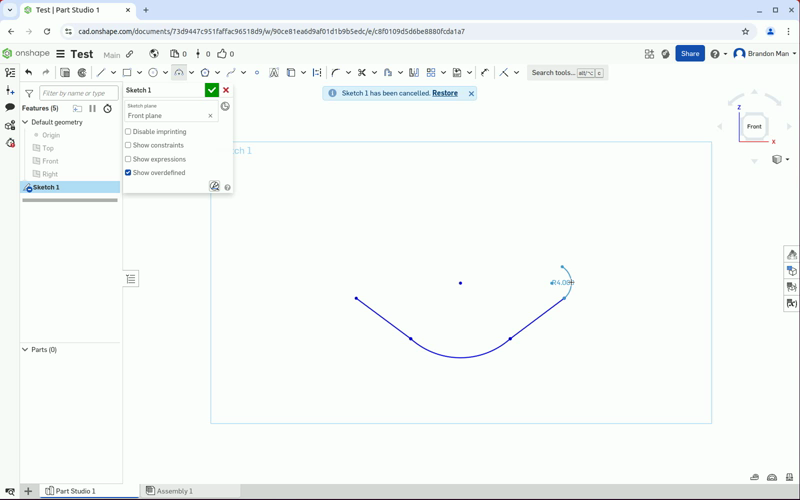
key_up(shift)
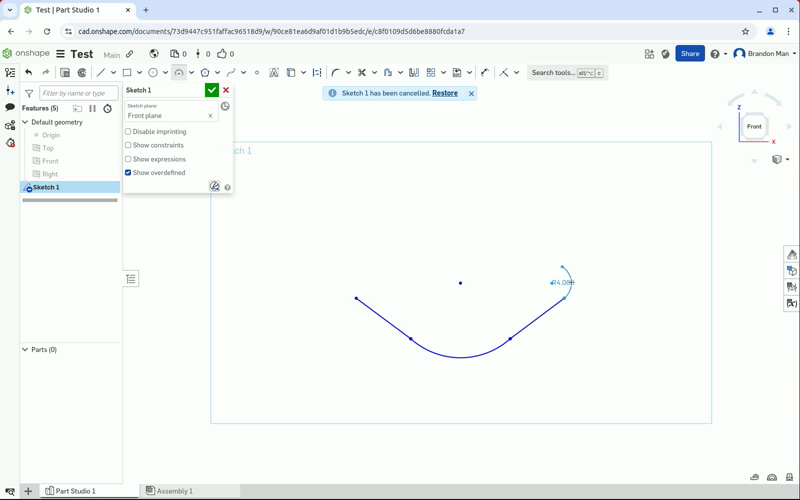
key(esc)
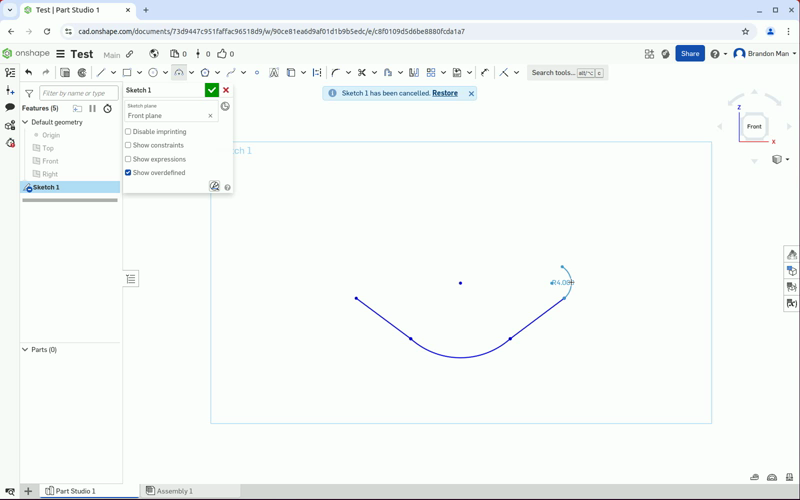
key(l)
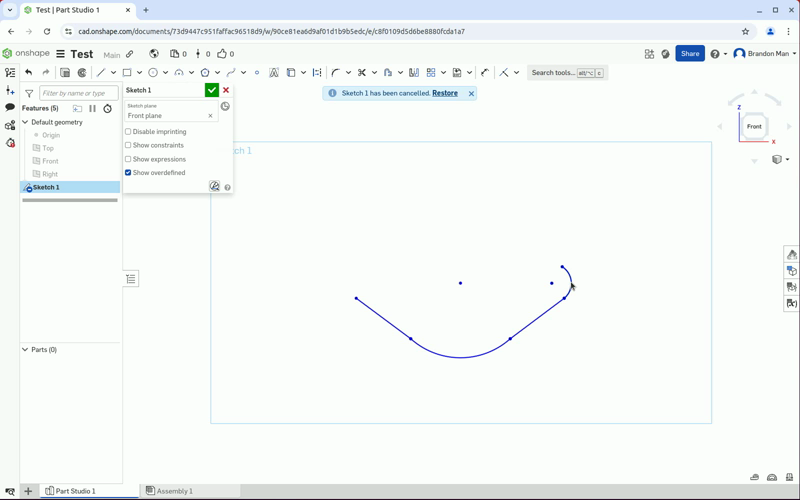
mouse_move(562, 266)
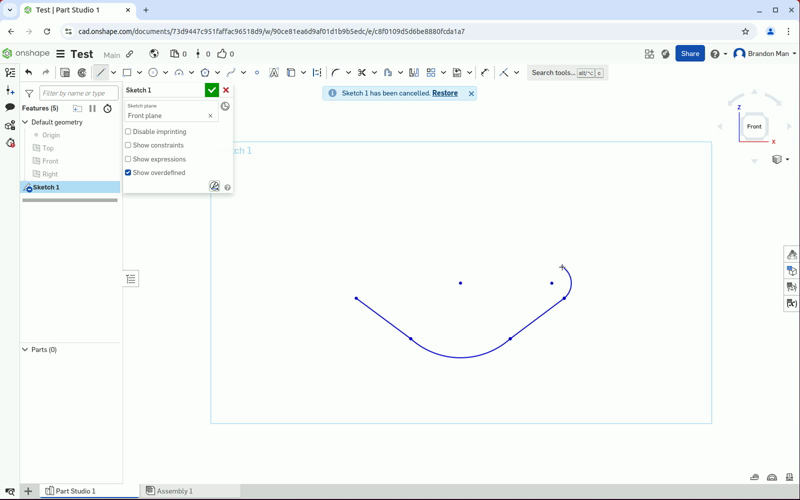
click(562, 266)
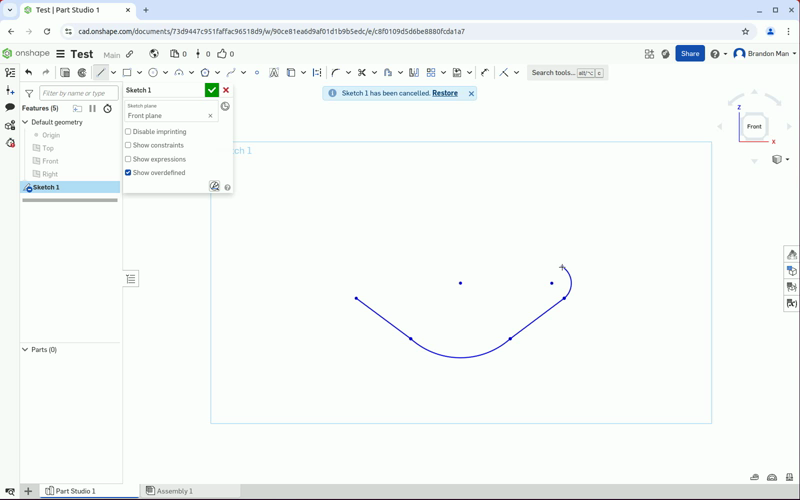
key_down(shift)
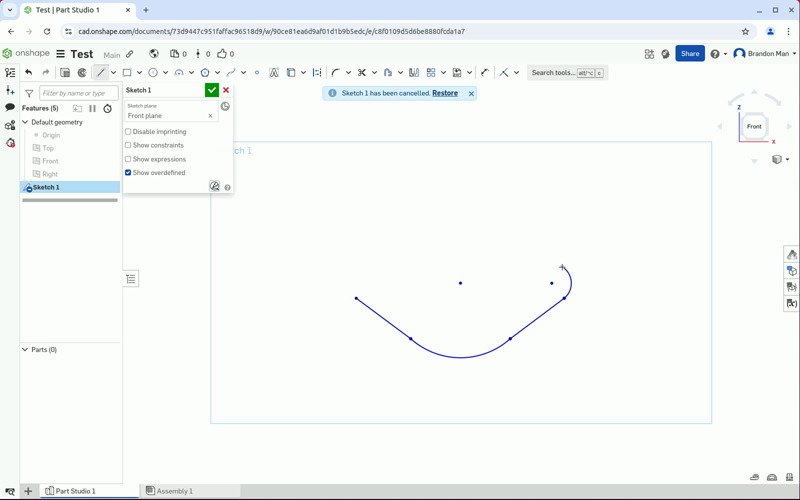
mouse_move(510, 230)
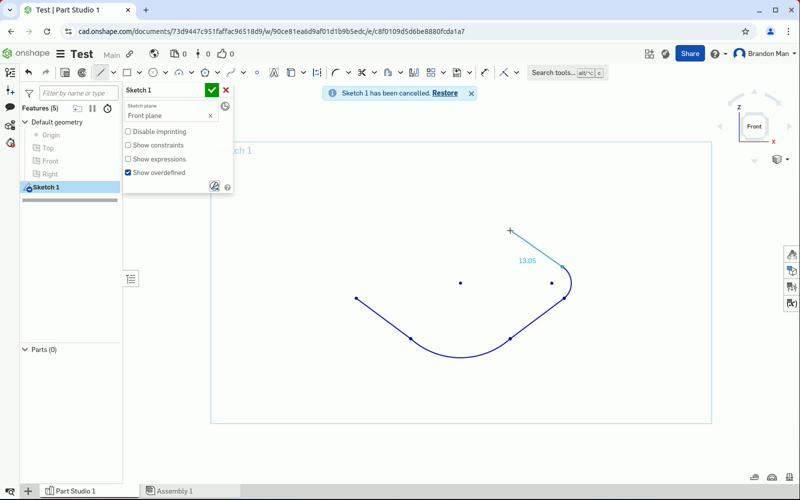
click(510, 230)
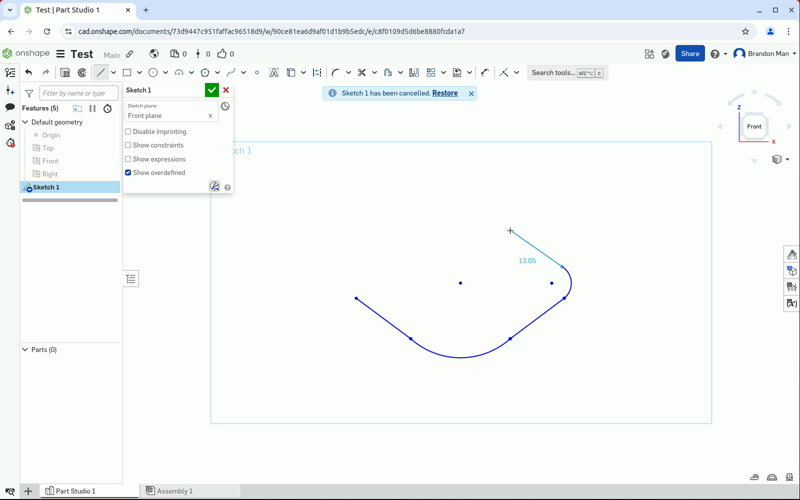
key_up(shift)
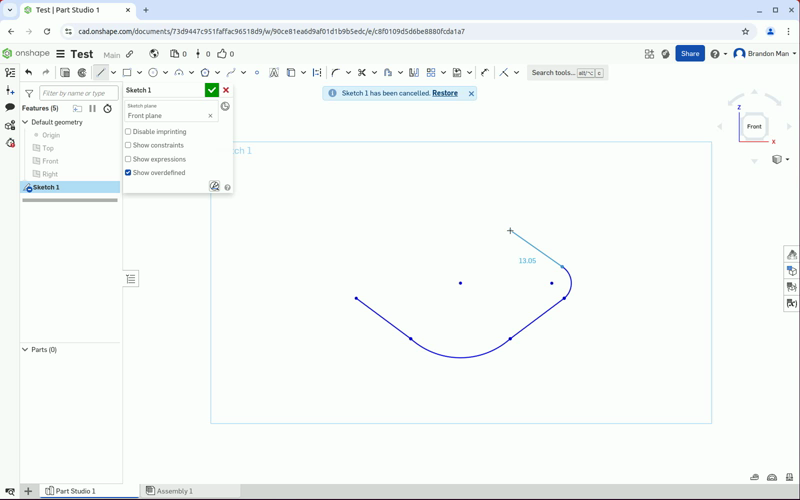
key(esc)
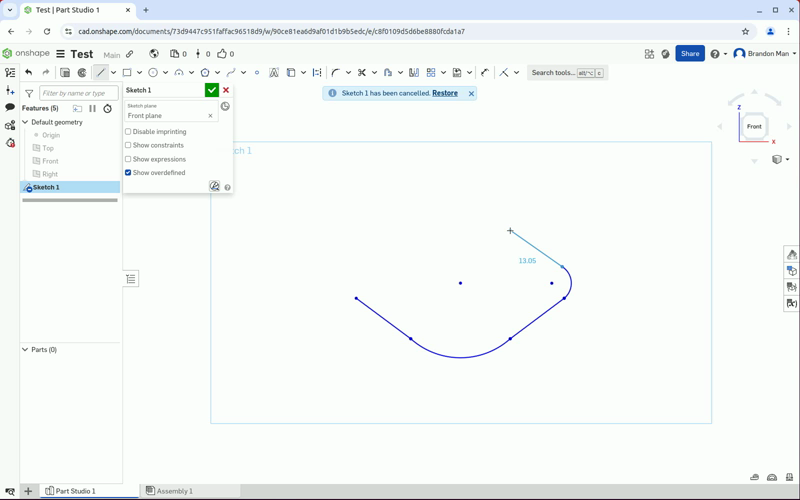
key(a)
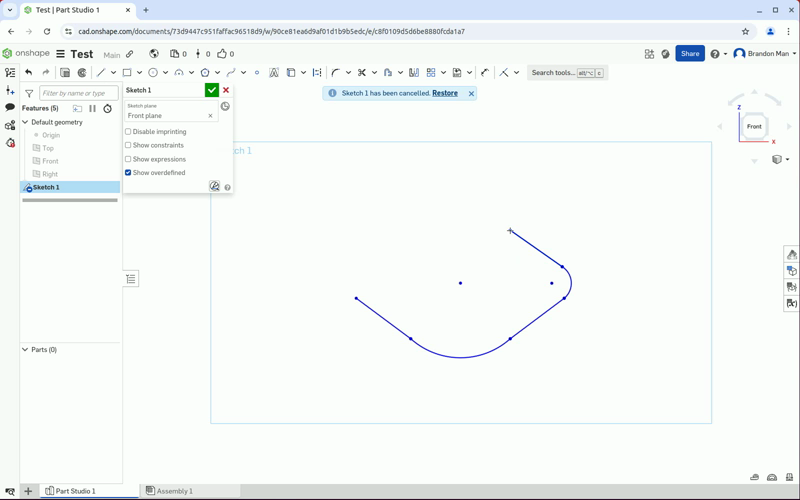
mouse_move(510, 230)
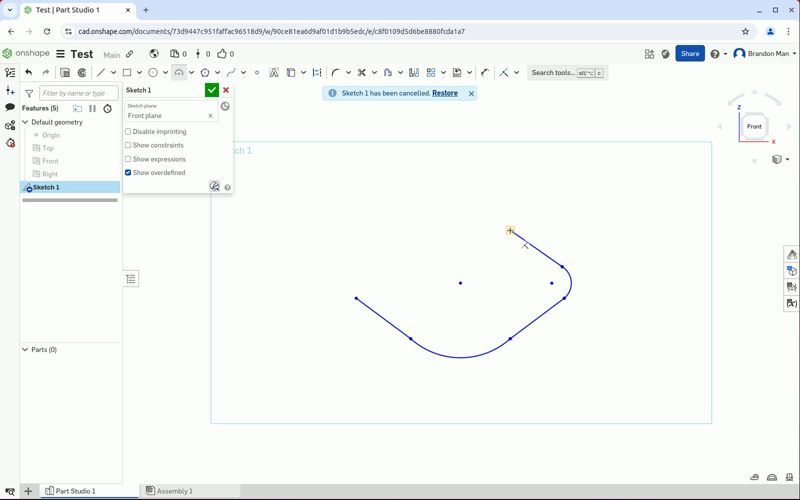
click(510, 230)
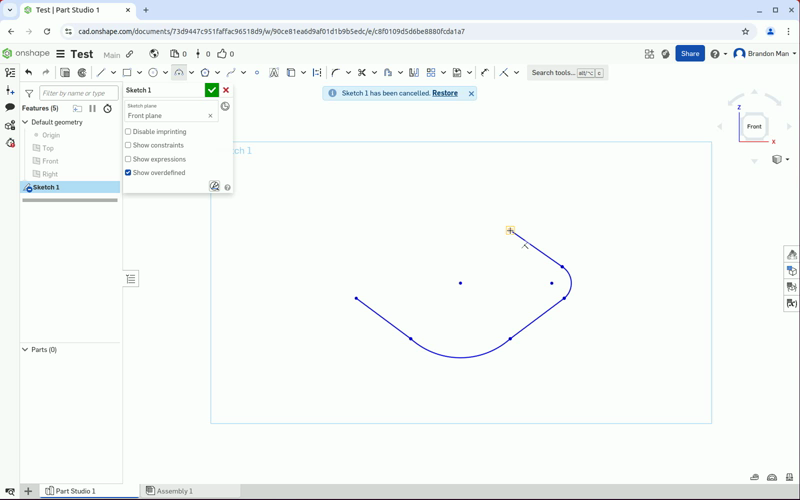
key_down(shift)
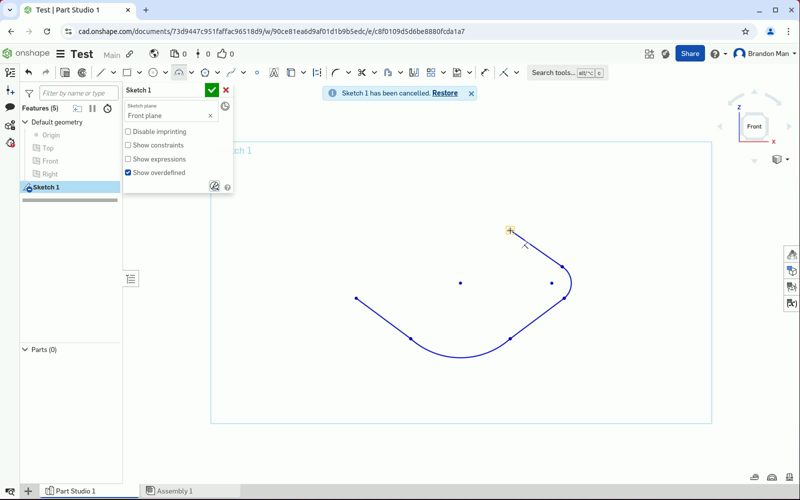
mouse_move(410, 228)
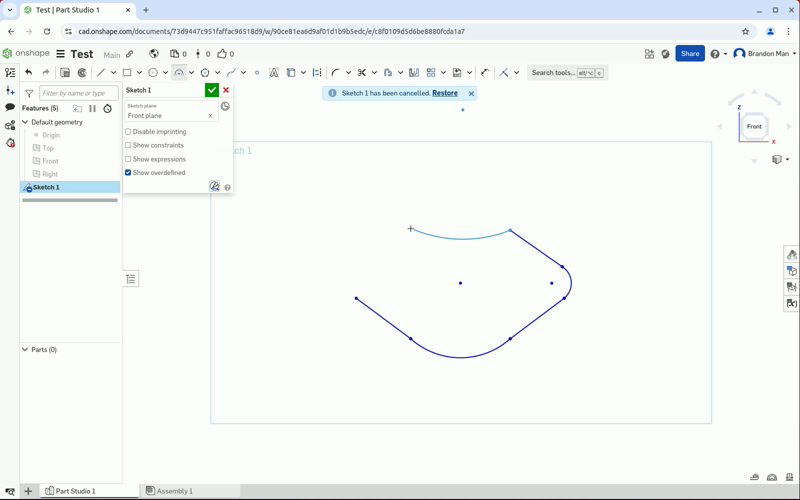
click(410, 228)
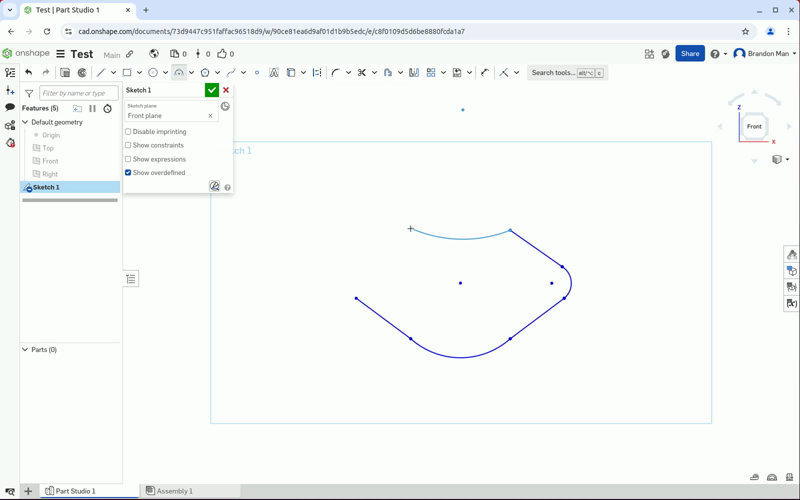
mouse_move(460, 210)
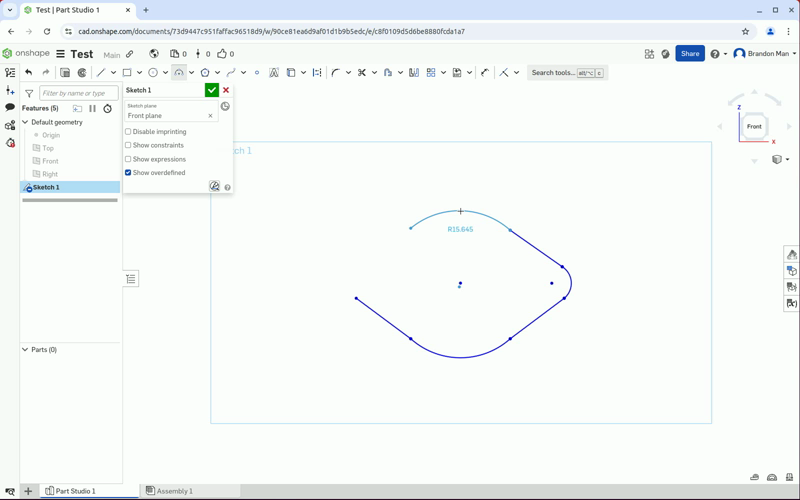
click(460, 210)
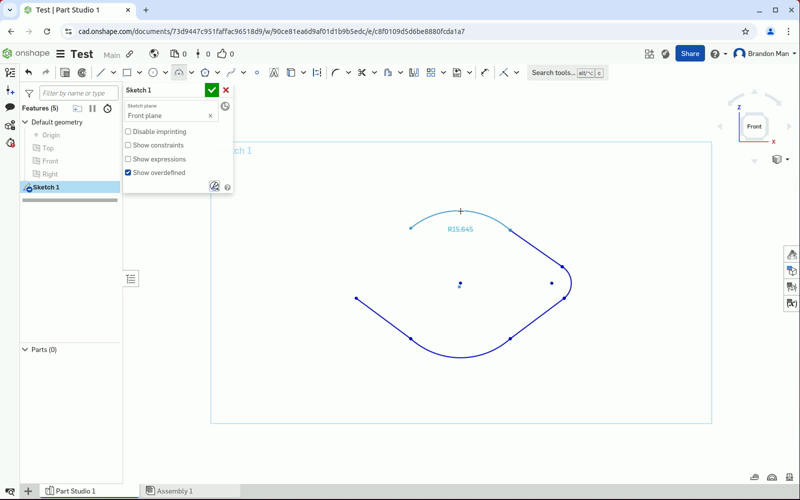
key_up(shift)
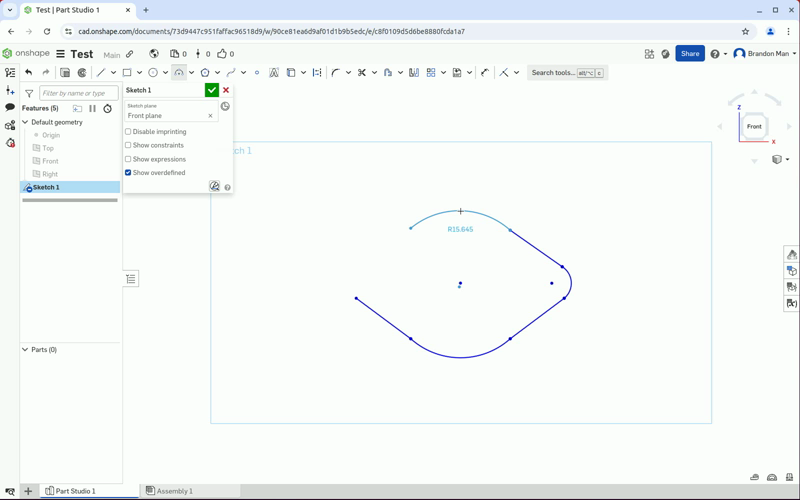
key(esc)
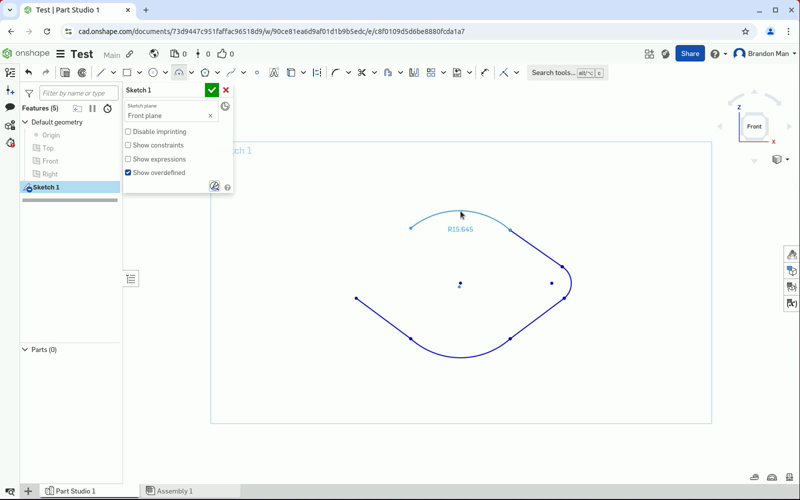
key(l)
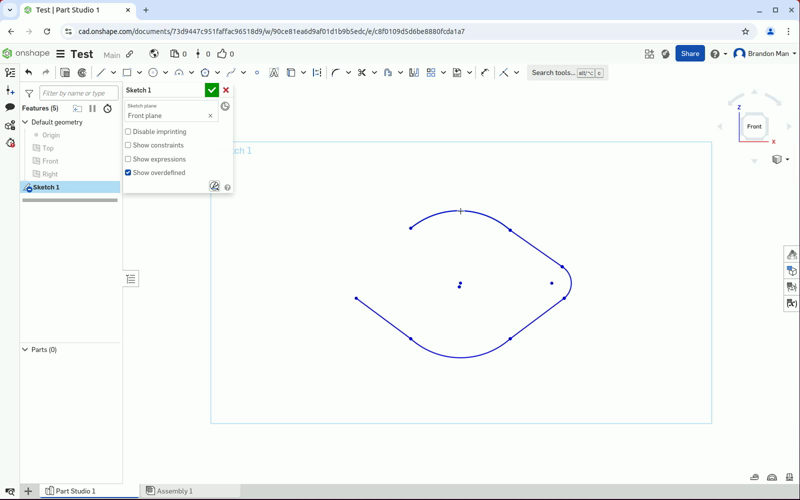
mouse_move(410, 228)
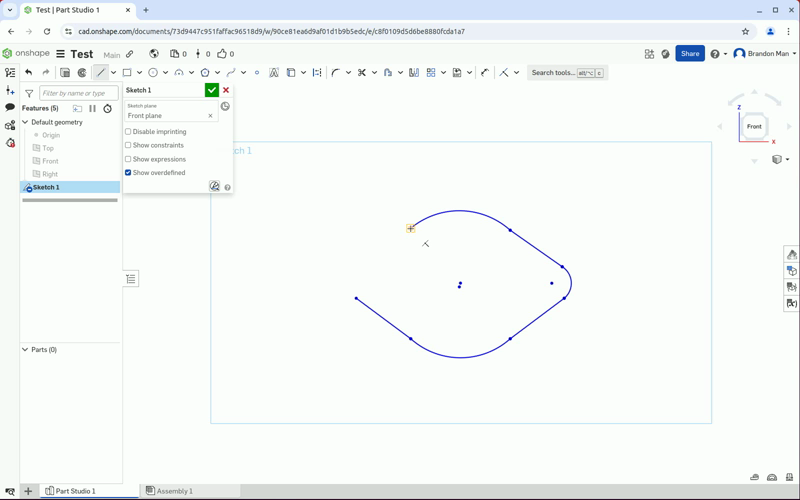
click(410, 228)
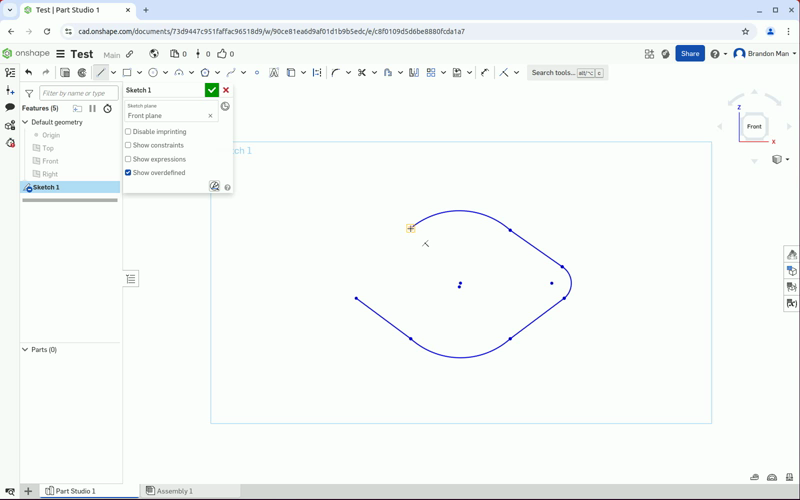
key_down(shift)
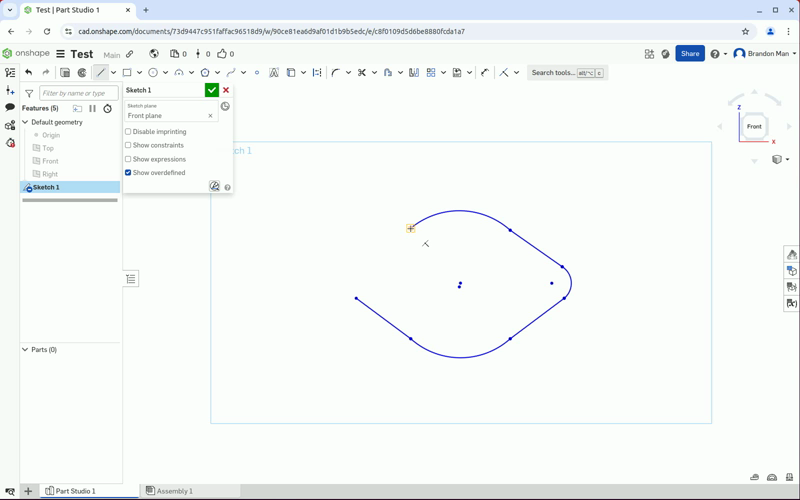
mouse_move(356, 268)
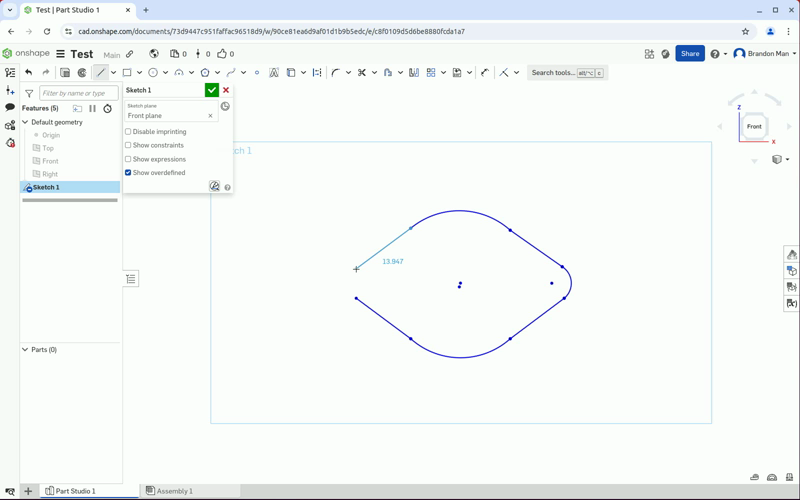
click(356, 268)
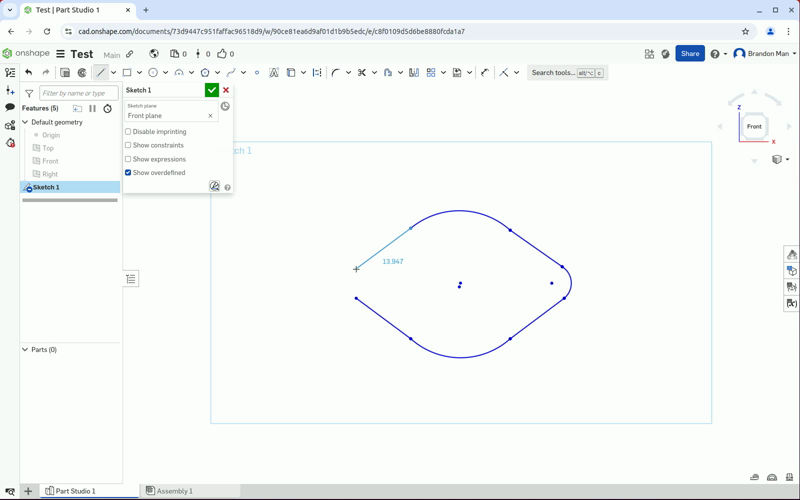
key_up(shift)
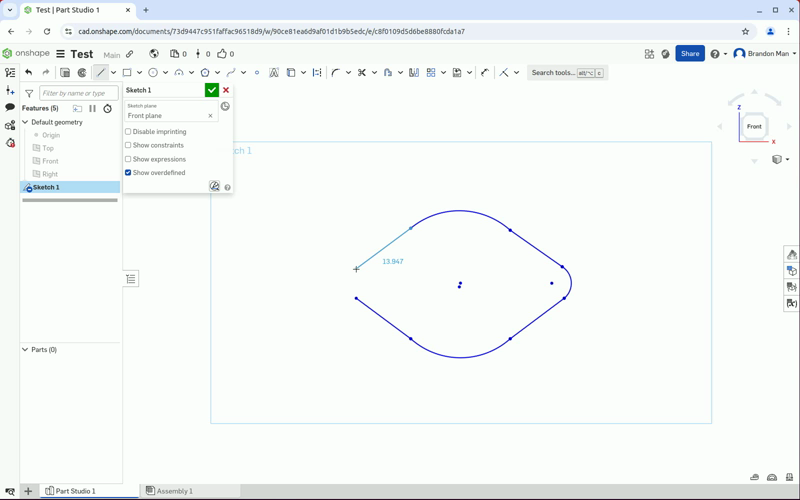
key(esc)
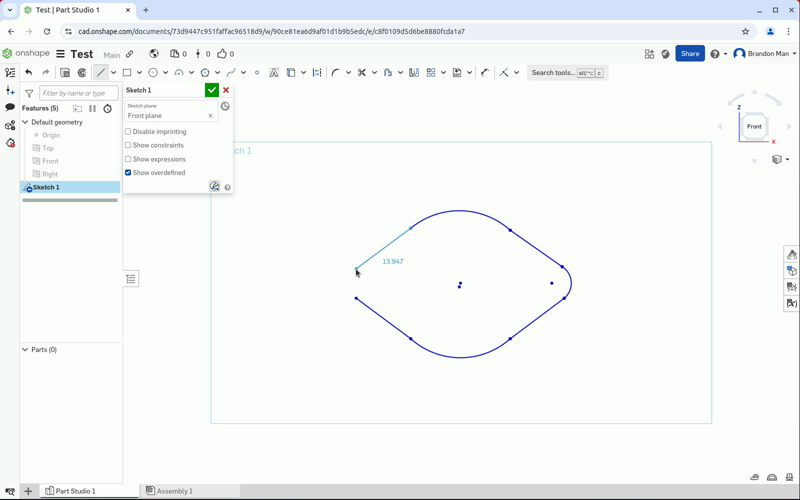
key(a)
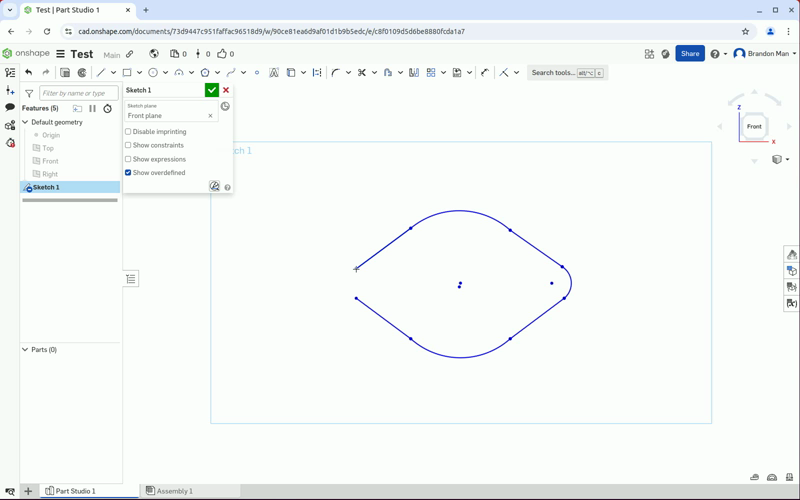
mouse_move(356, 268)
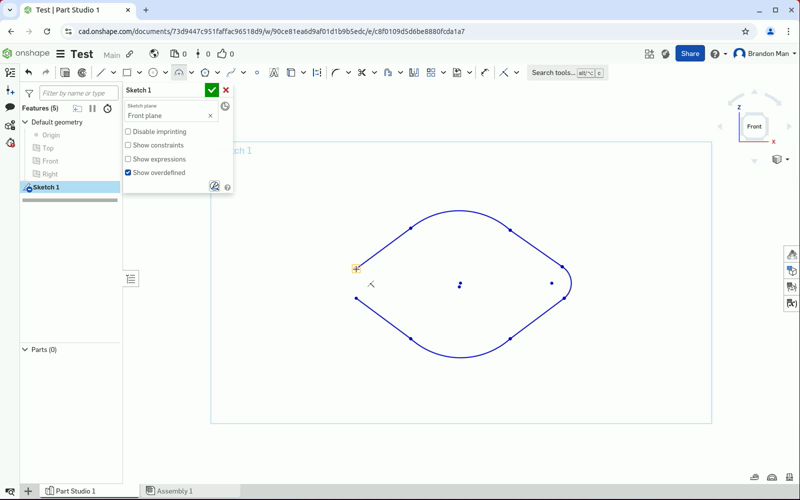
click(356, 268)
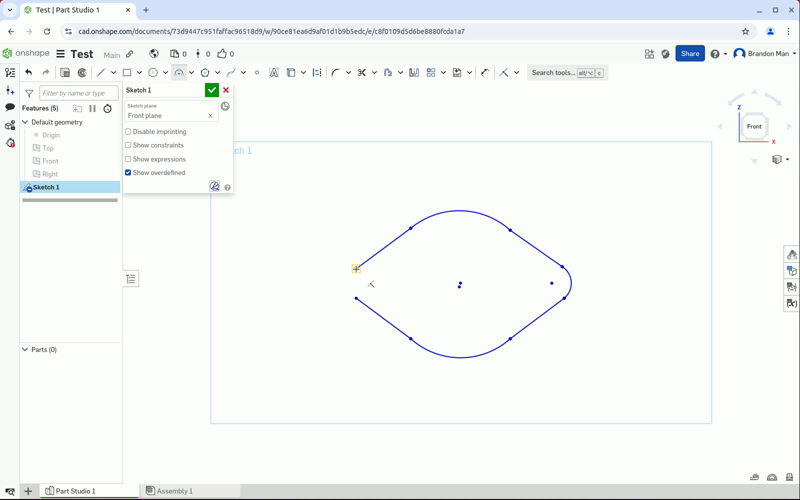
mouse_move(356, 298)
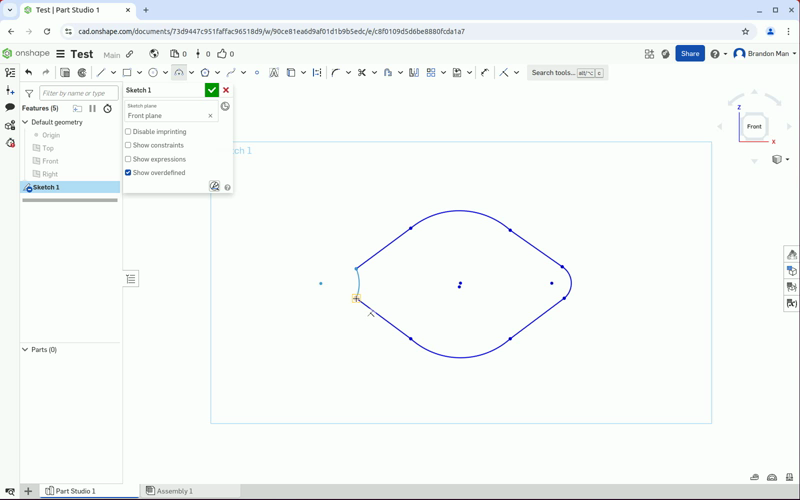
click(356, 298)
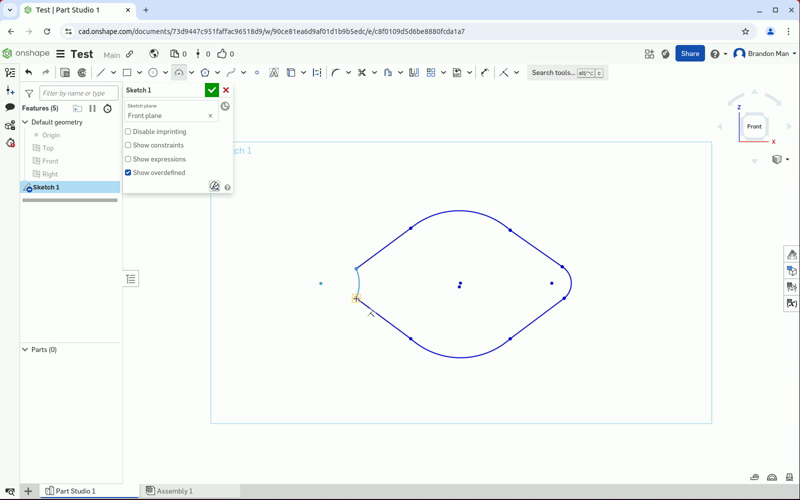
key_down(shift)
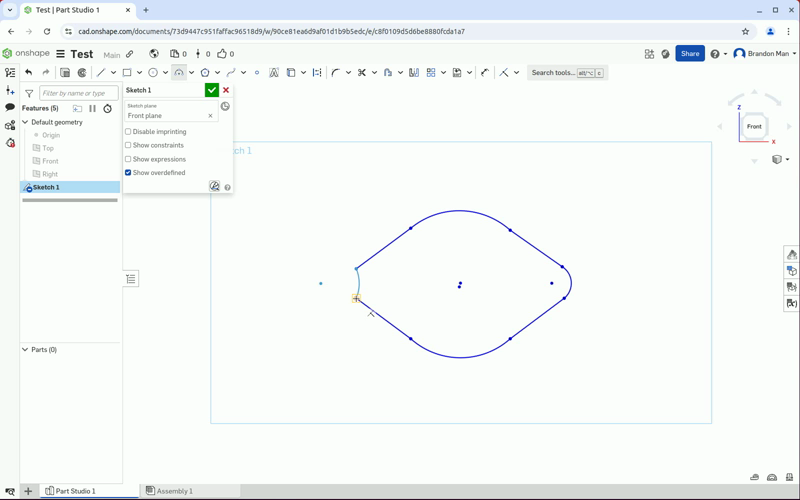
mouse_move(348, 283)
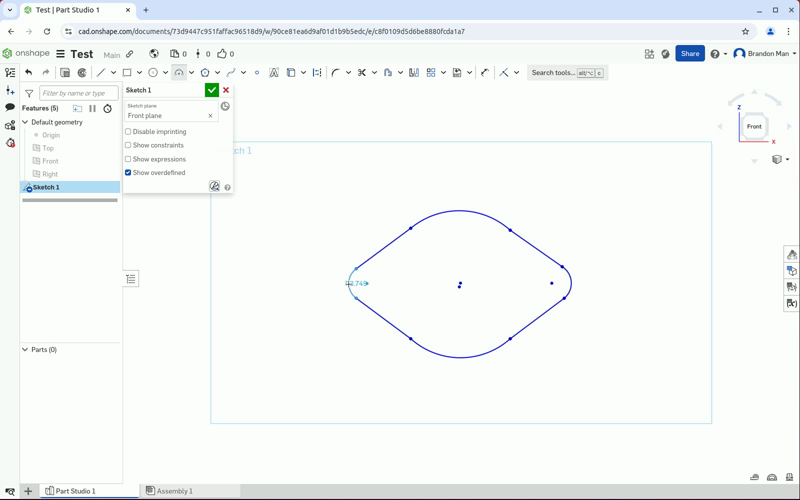
click(348, 283)
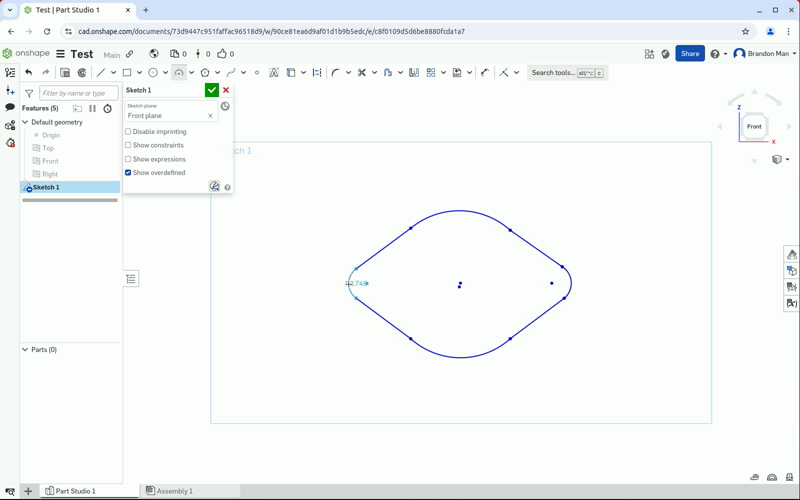
key_up(shift)
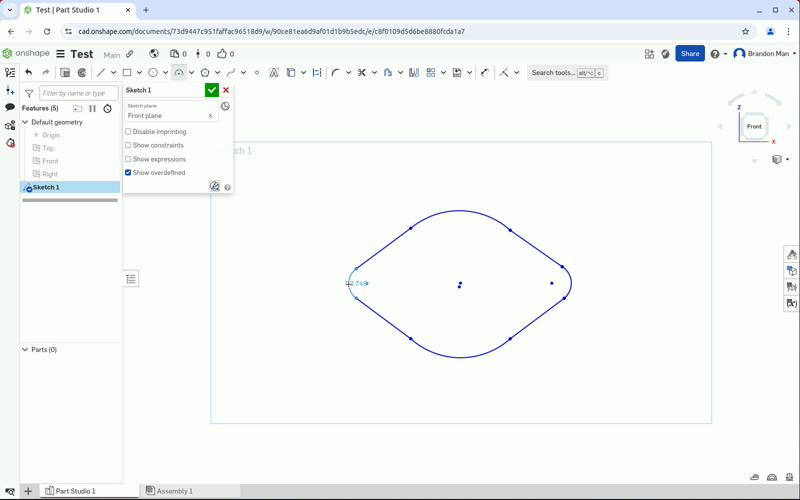
key(esc)
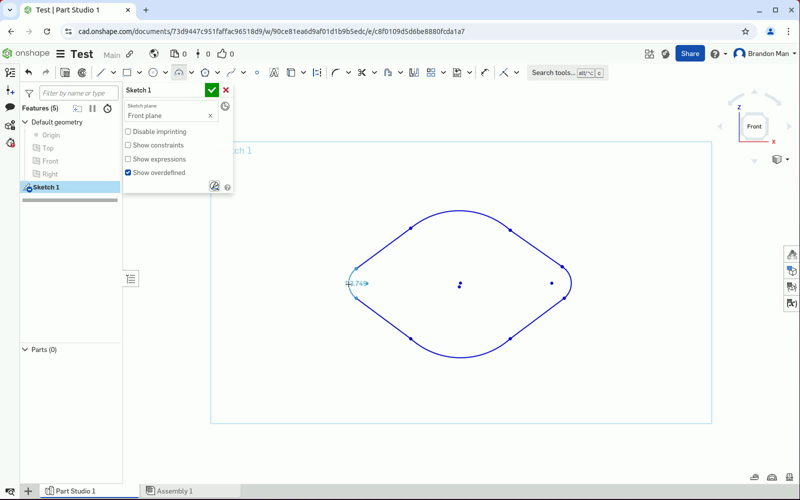
key(c)
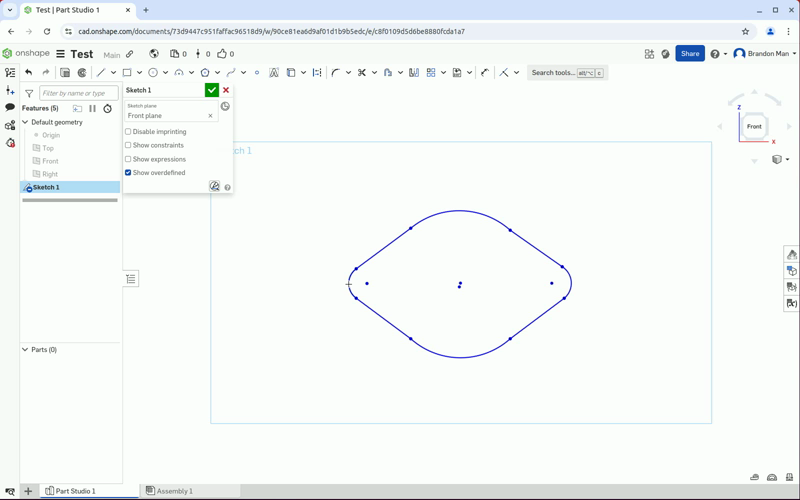
key_down(shift)
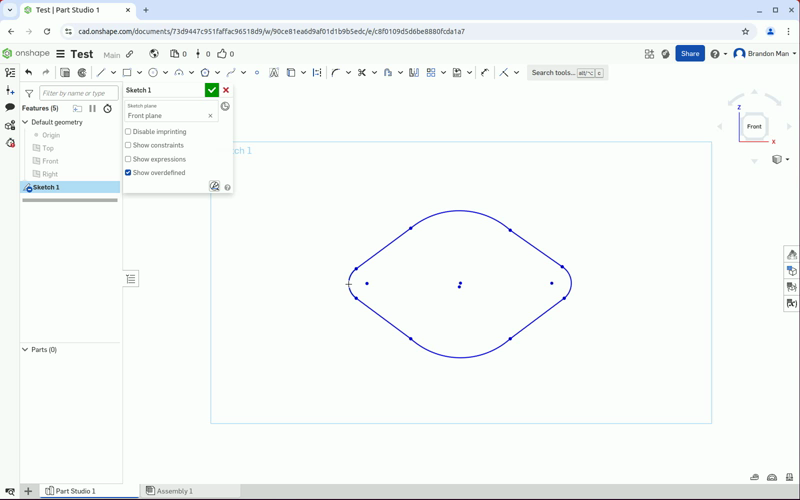
mouse_move(367, 282)
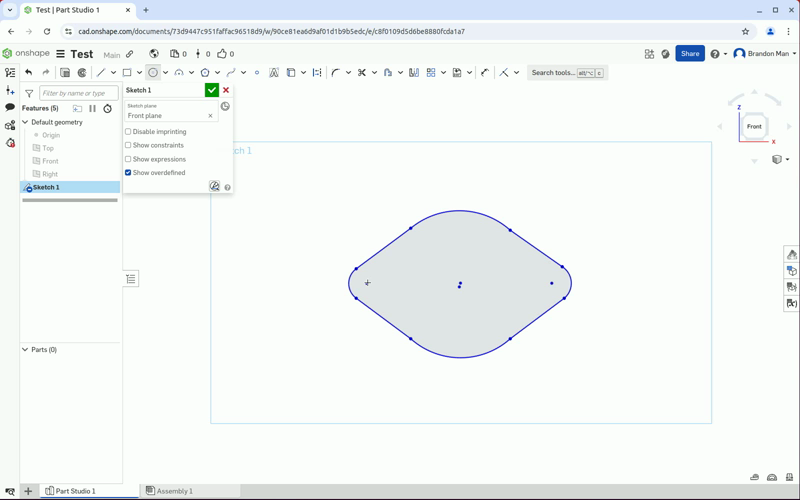
scroll(6)
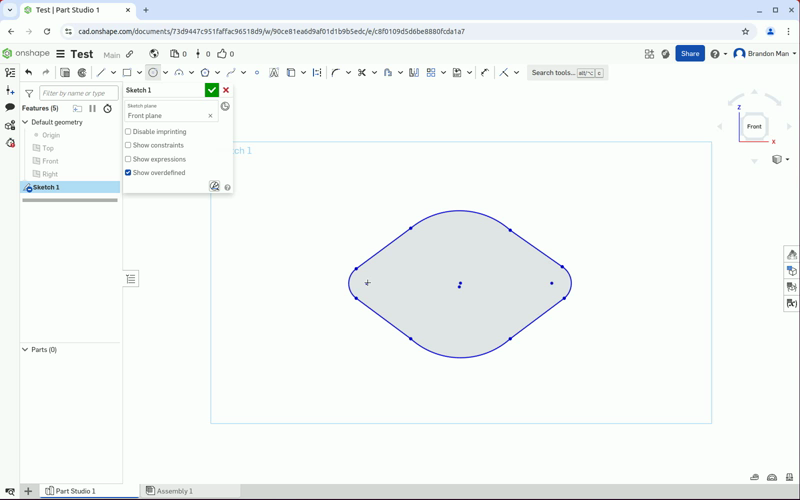
scroll(6)
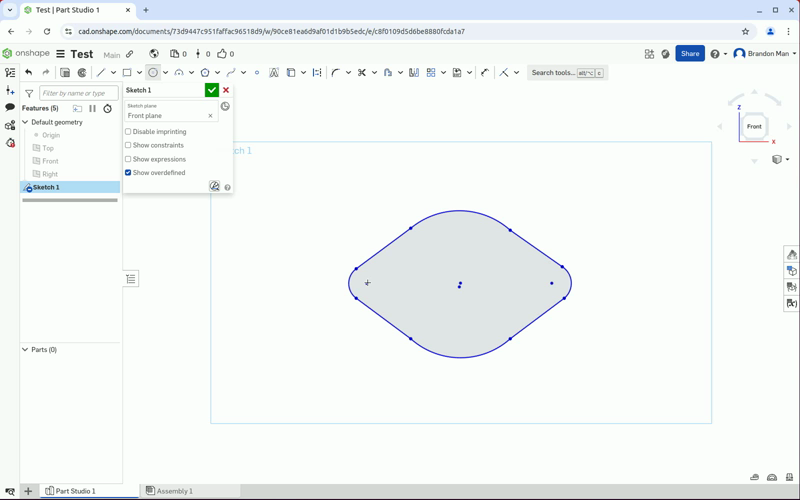
scroll(6)
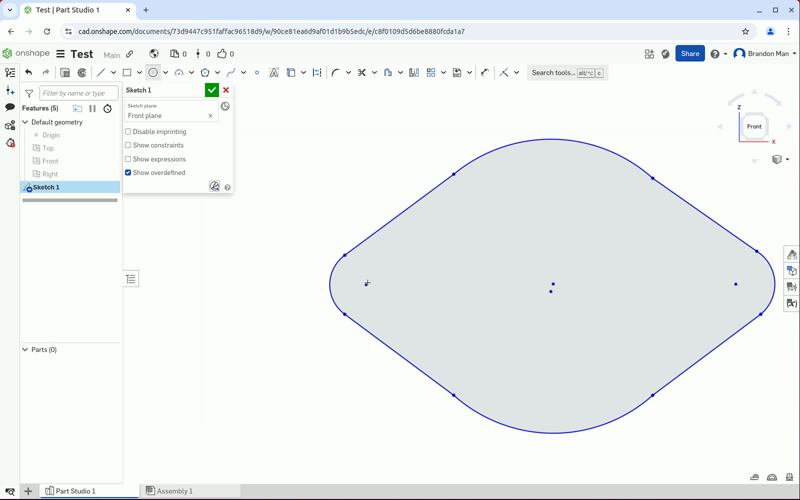
scroll(6)
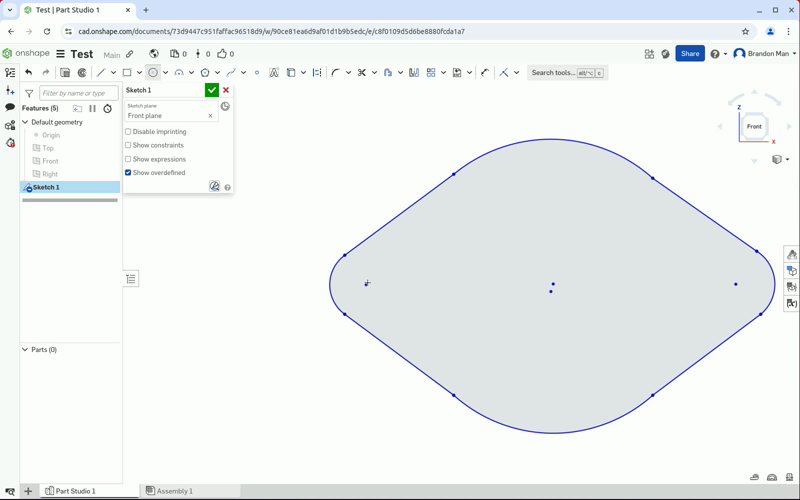
scroll(6)
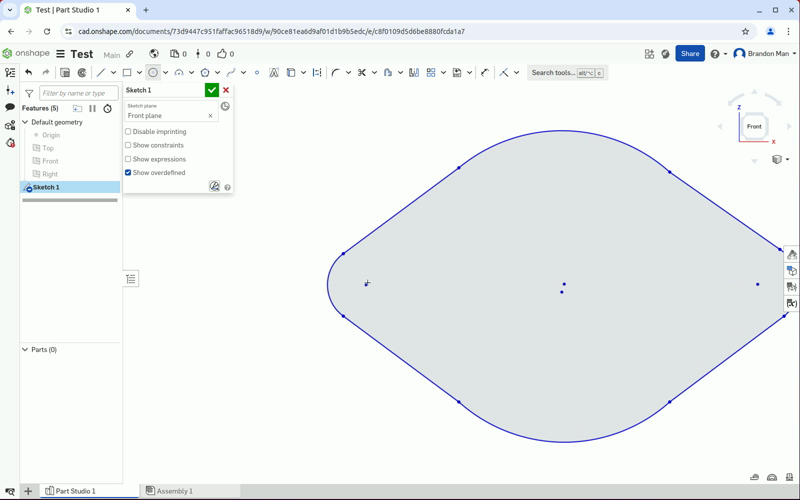
scroll(6)
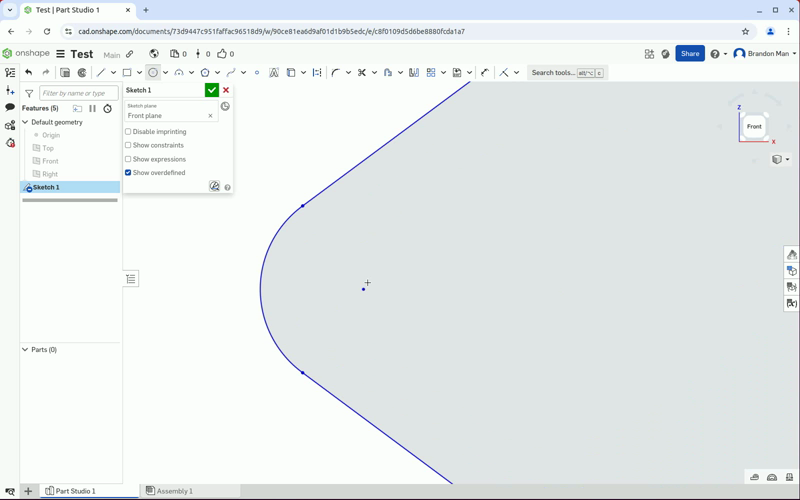
scroll(6)
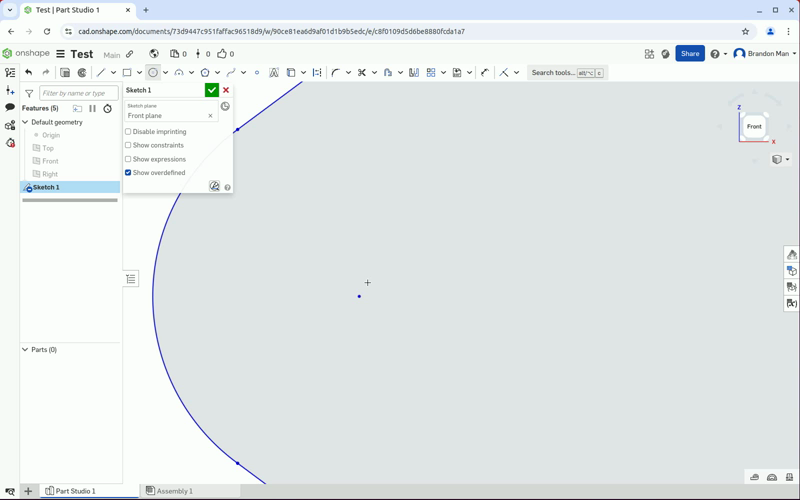
click(367, 282)
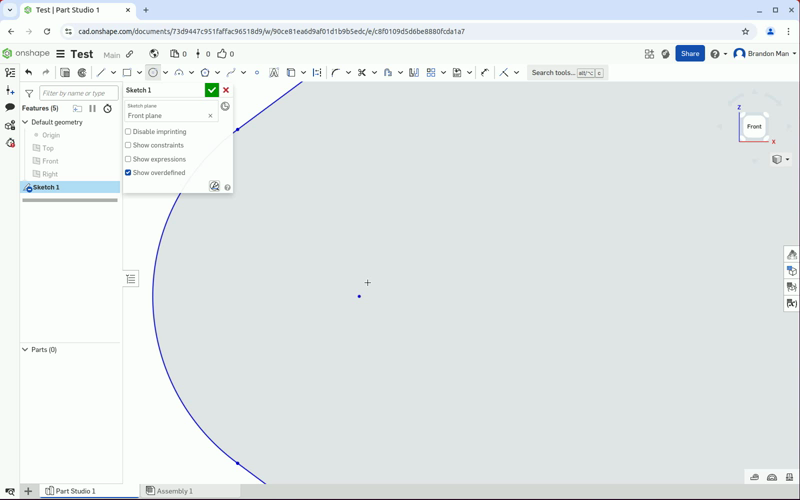
scroll(-6)
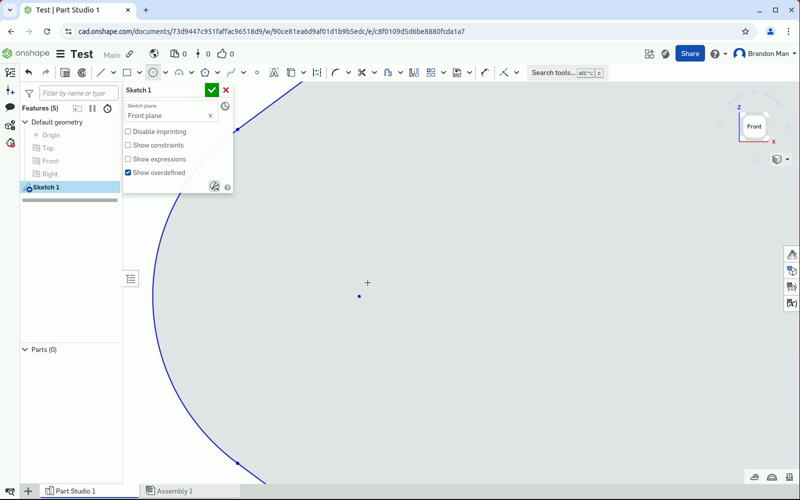
scroll(-6)
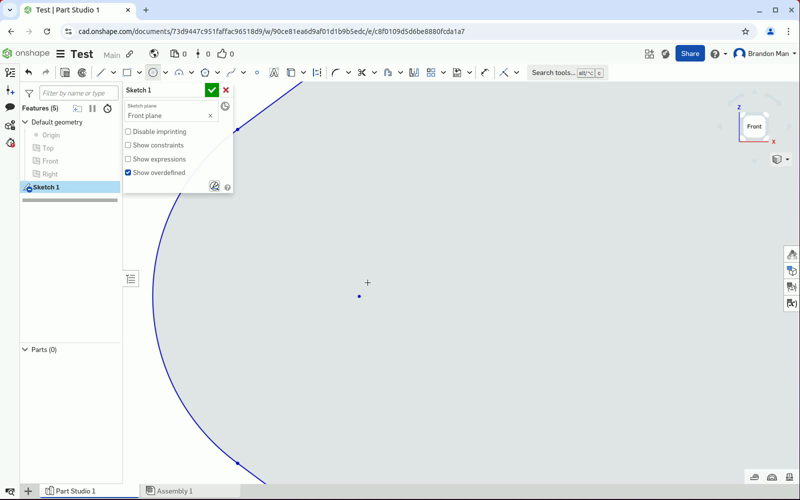
scroll(-6)
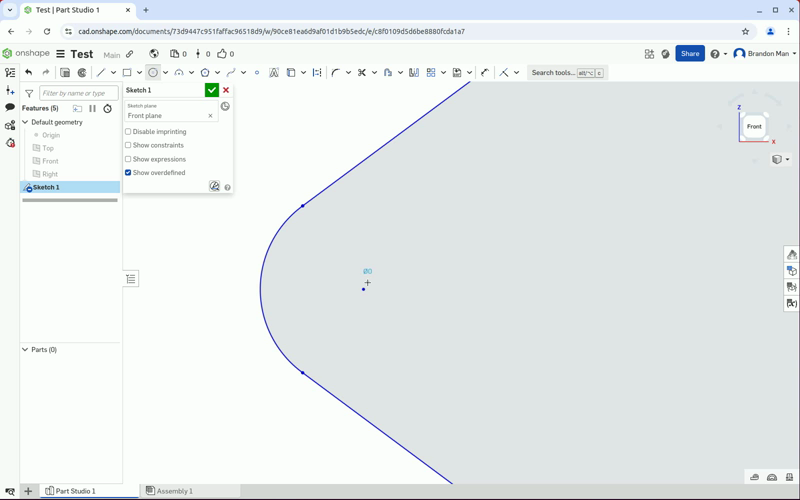
scroll(-6)
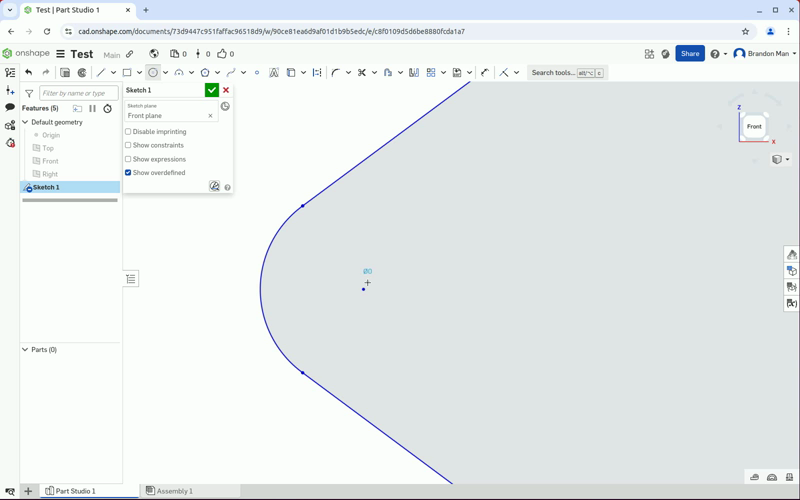
scroll(-6)
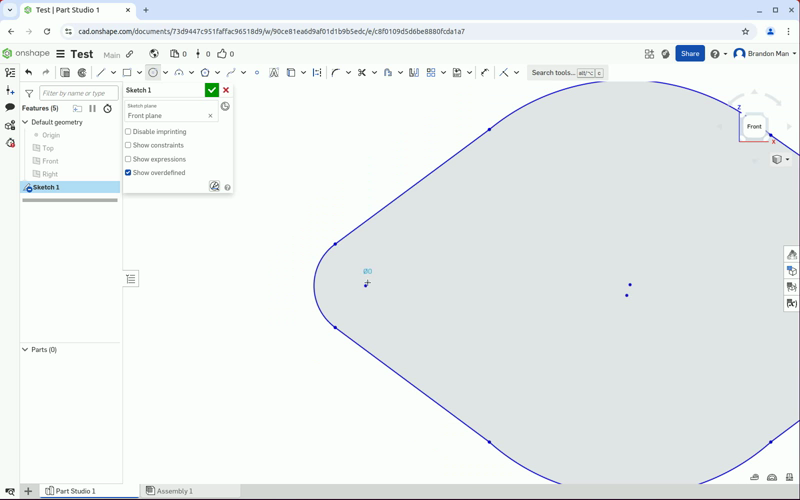
scroll(-6)
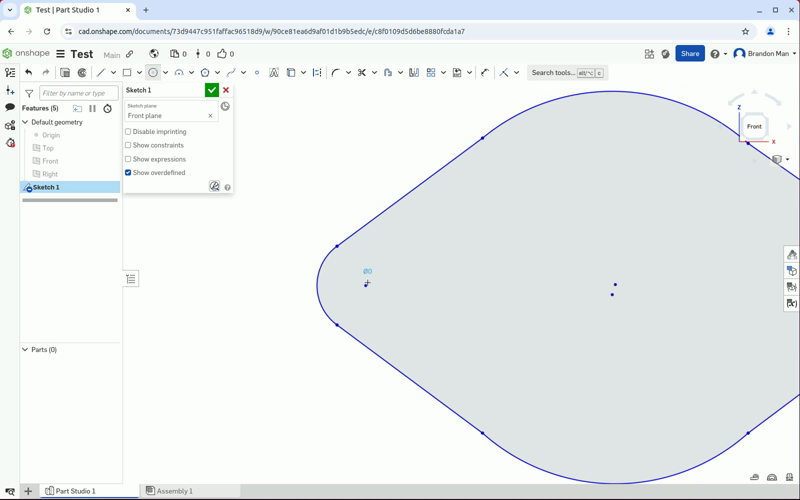
scroll(-6)
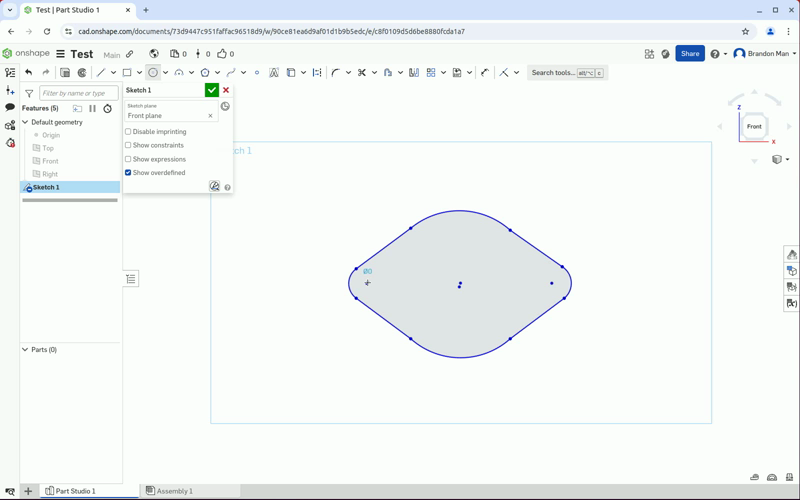
key_up(shift)
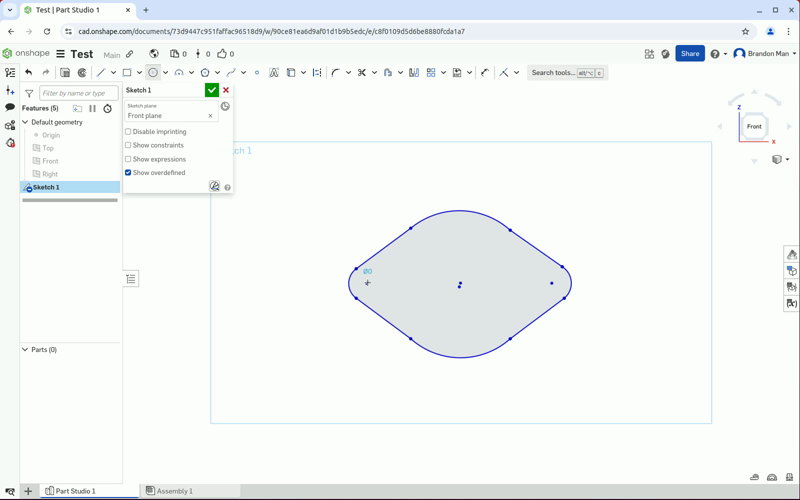
mouse_move(374, 282)
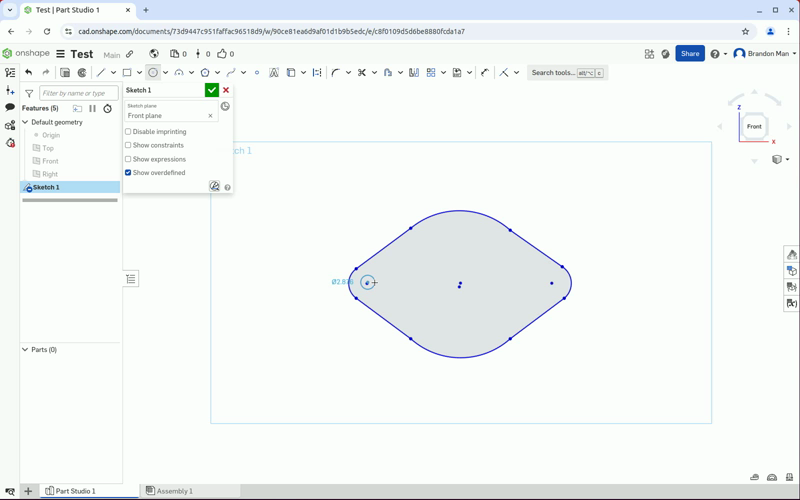
click(374, 282)
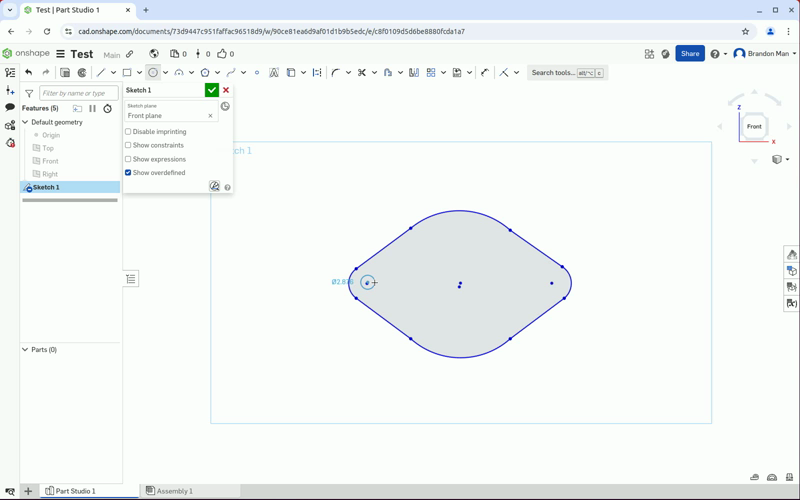
key(esc)
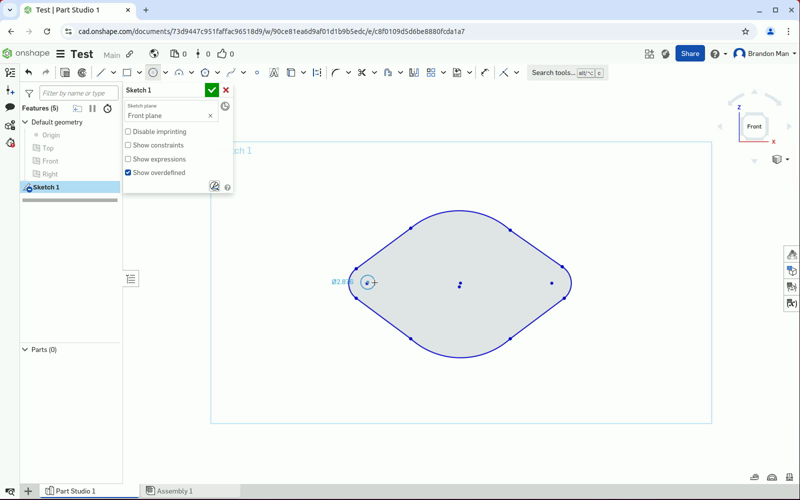
key(c)
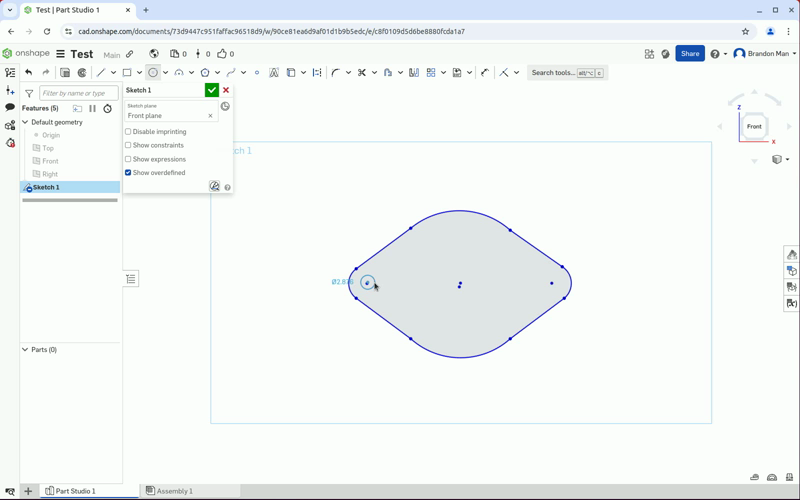
key_down(shift)
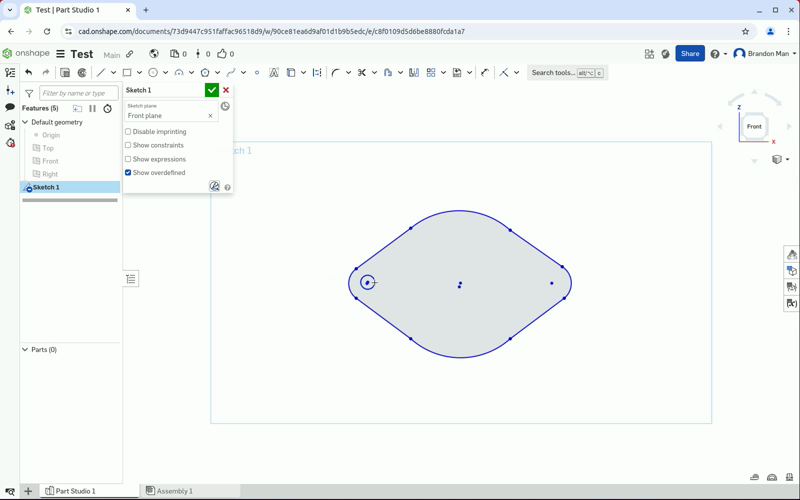
mouse_move(460, 282)
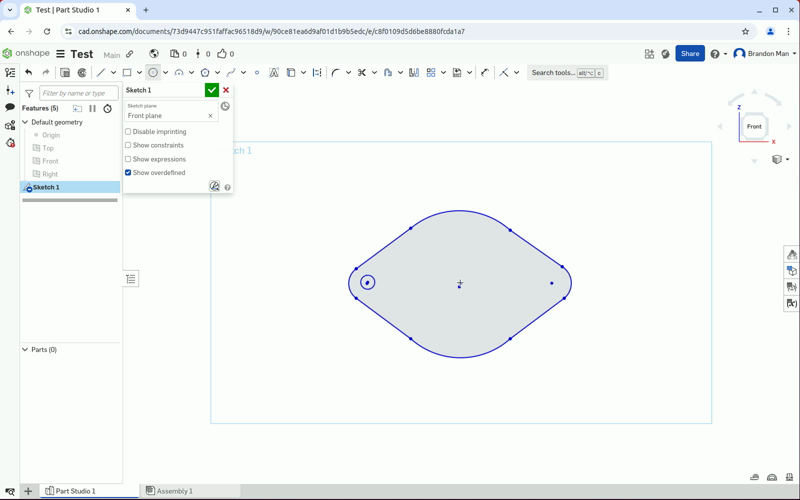
scroll(6)
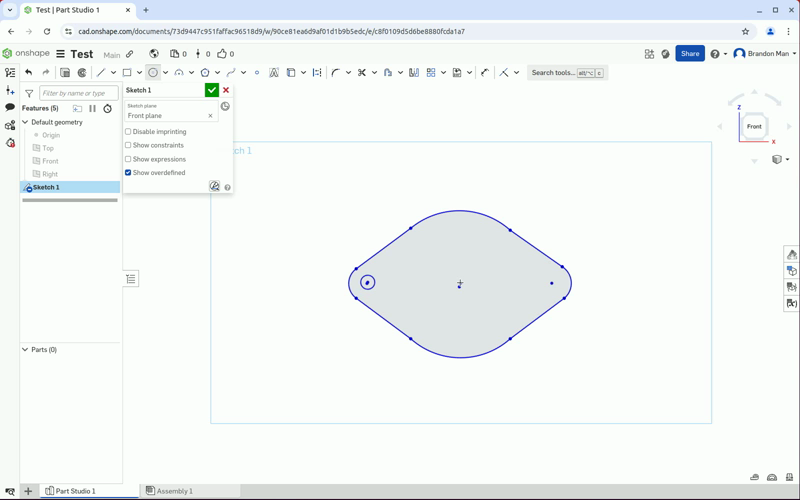
scroll(6)
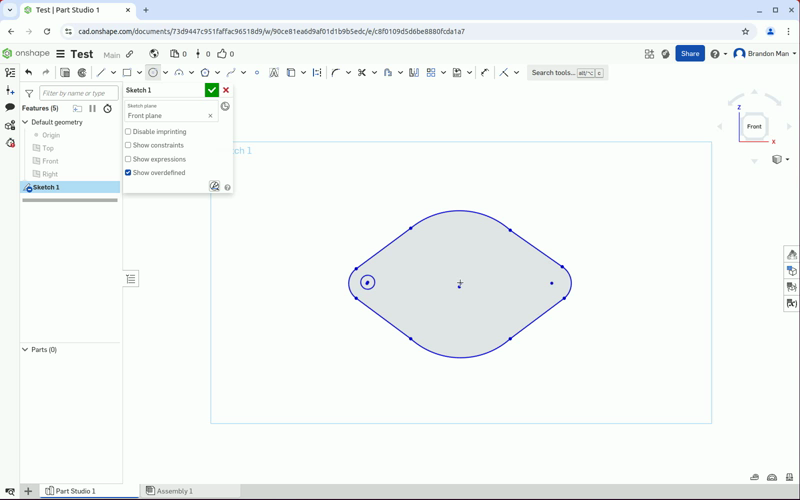
scroll(6)
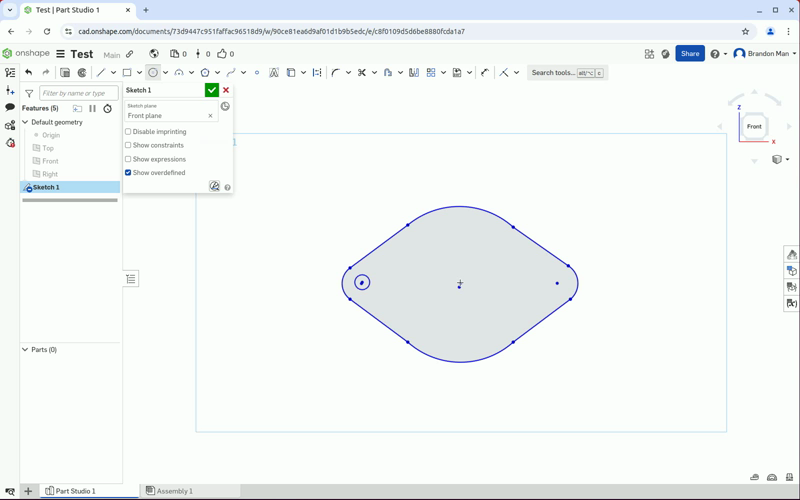
scroll(6)
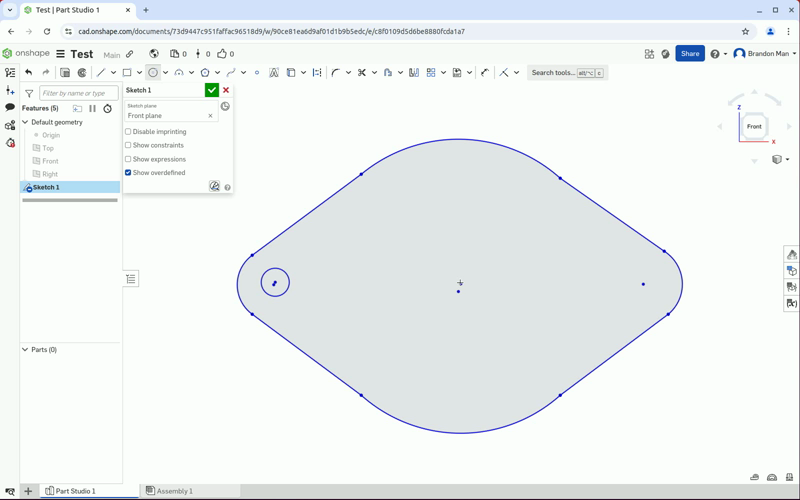
scroll(6)
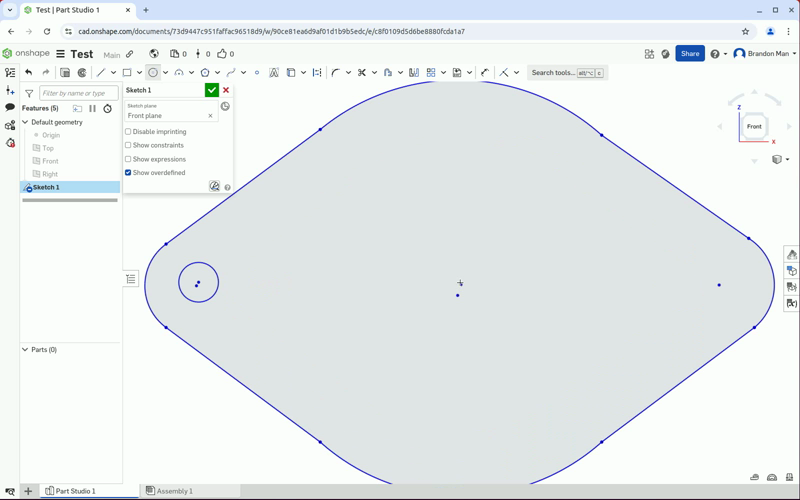
scroll(6)
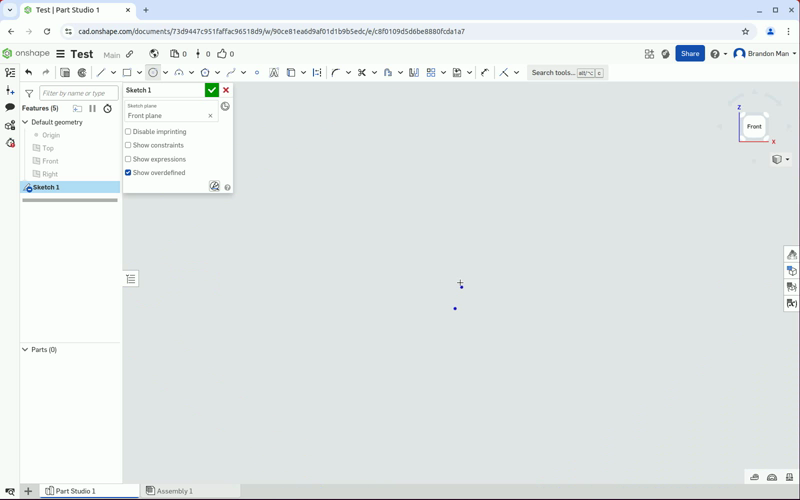
scroll(6)
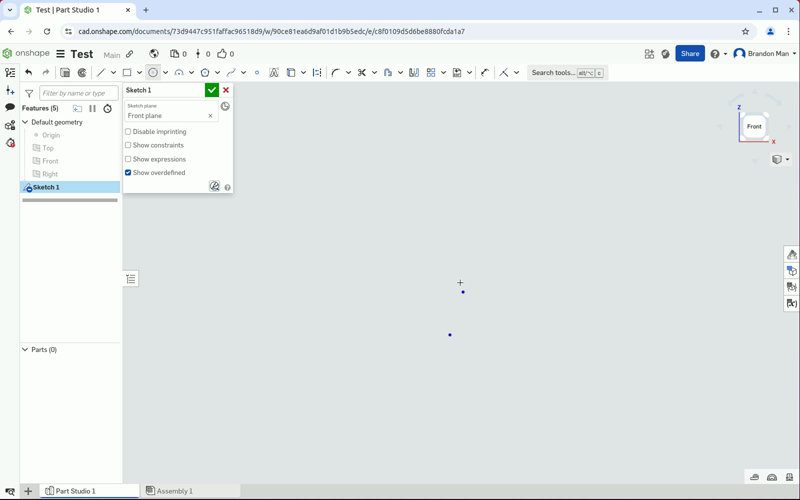
click(460, 282)
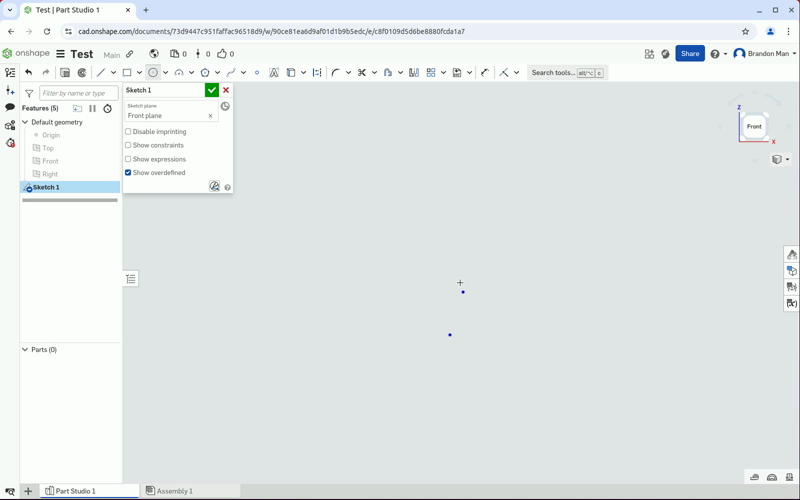
scroll(-6)
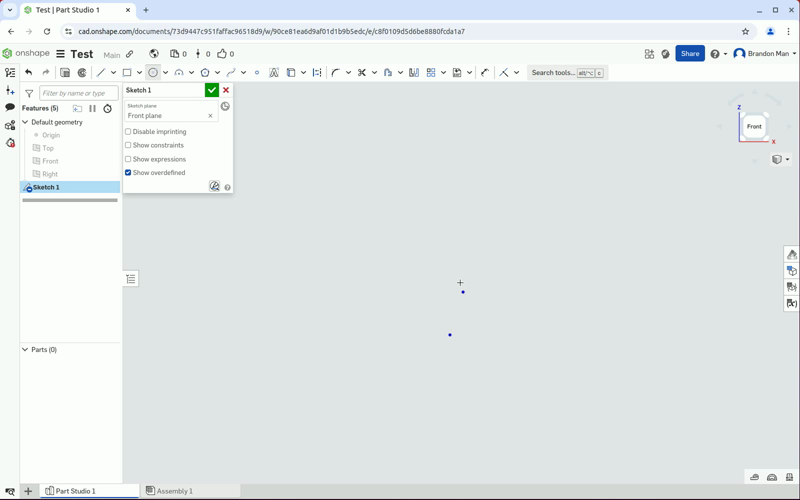
scroll(-6)
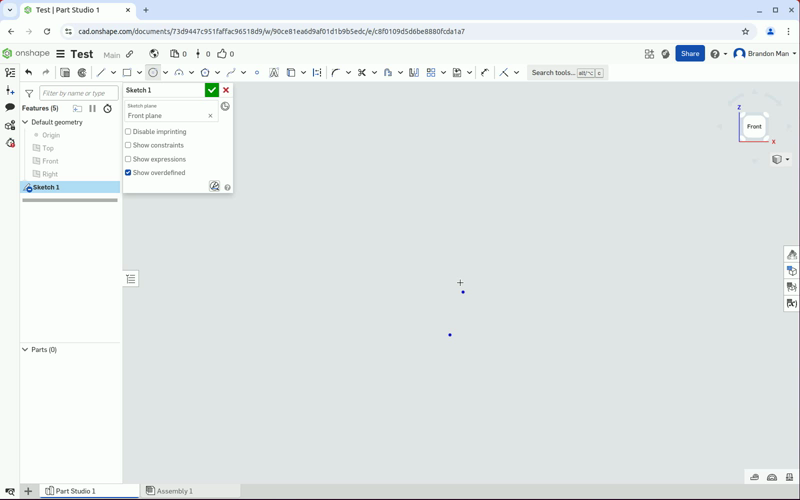
scroll(-6)
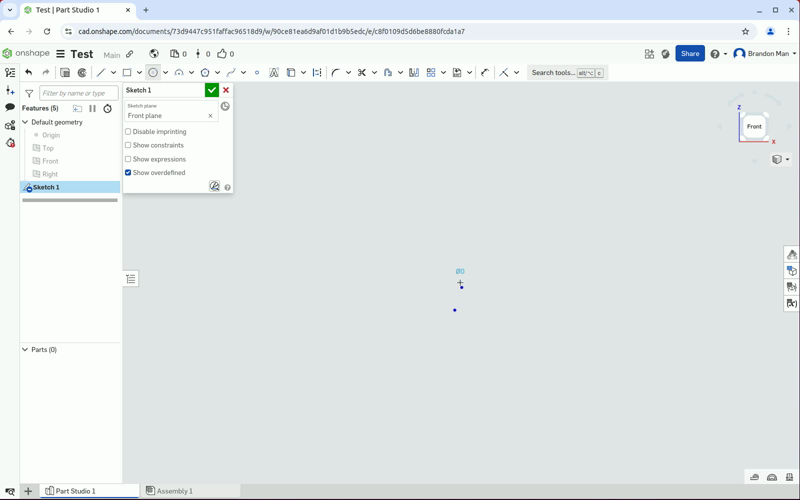
scroll(-6)
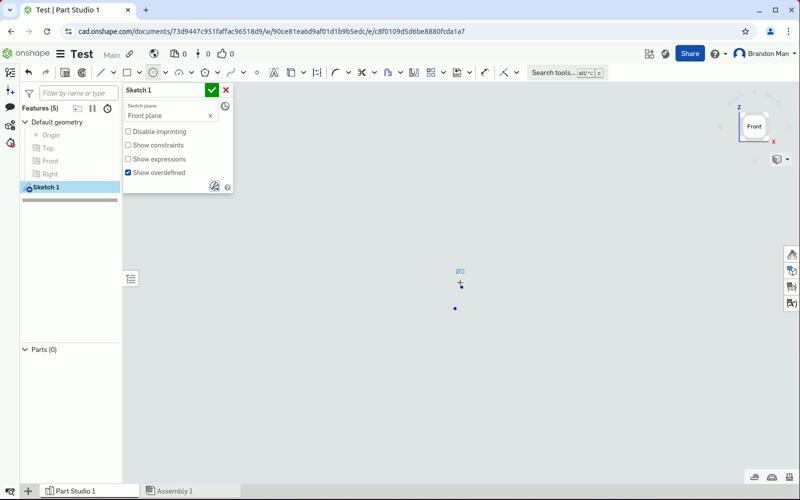
scroll(-6)
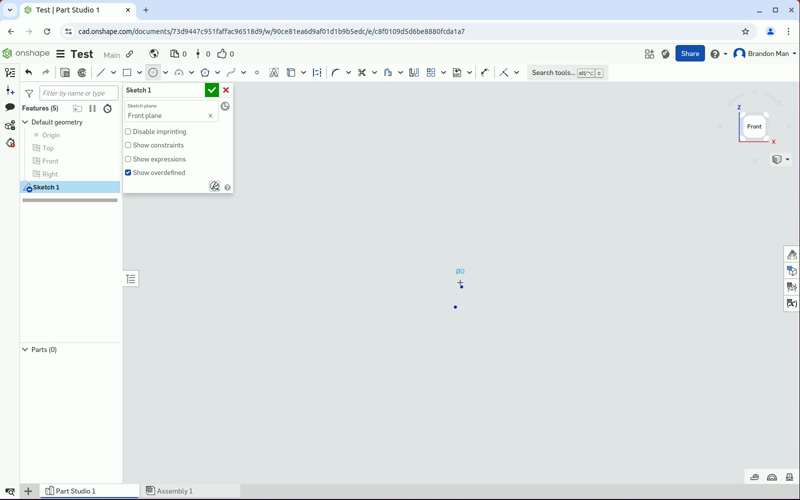
scroll(-6)
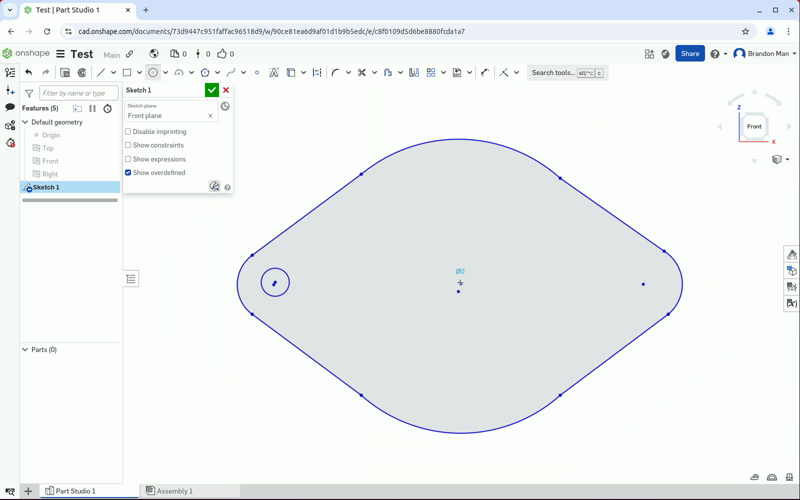
scroll(-6)
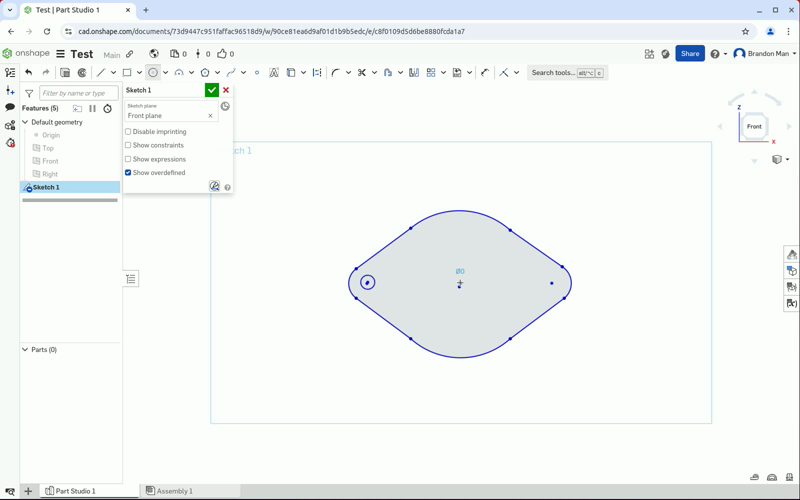
key_up(shift)
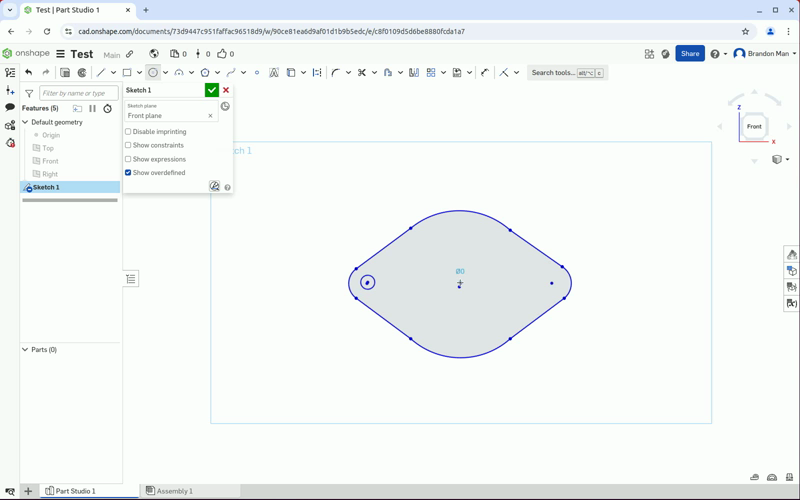
mouse_move(521, 282)
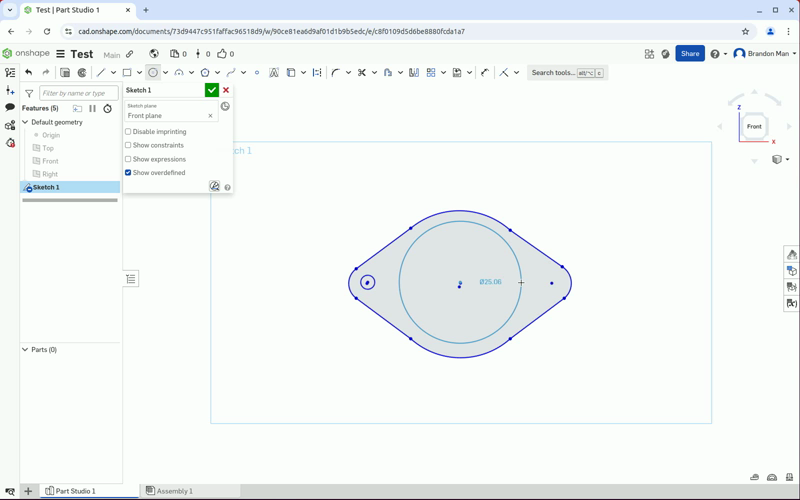
click(521, 282)
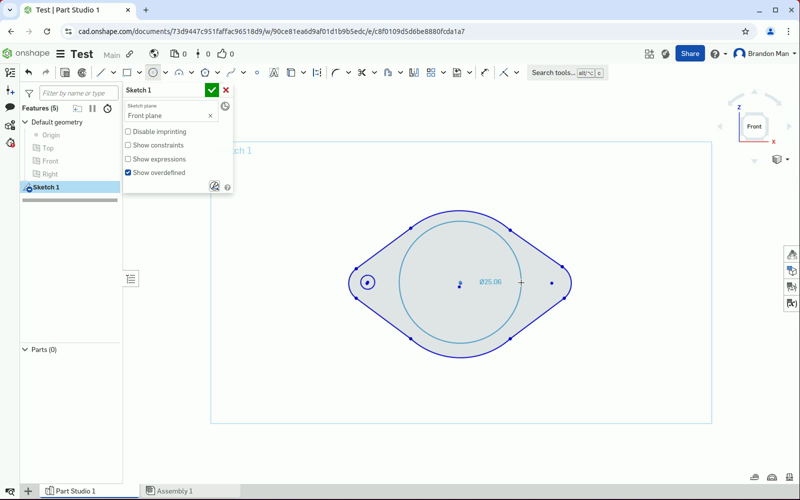
key(esc)
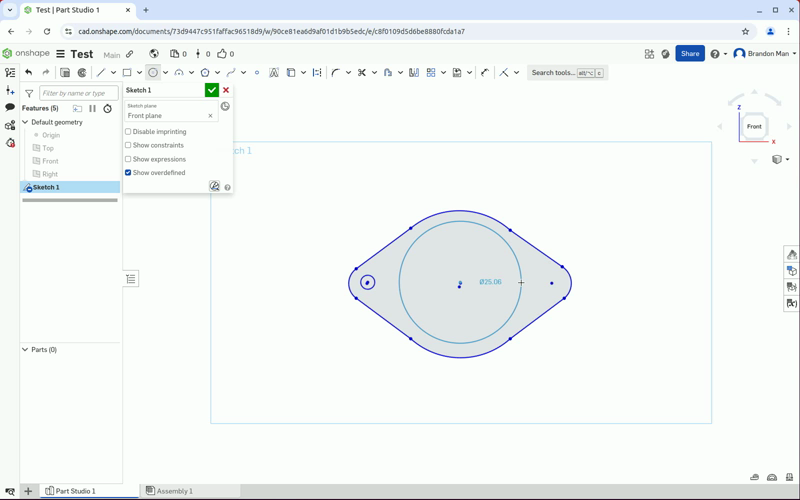
key(c)
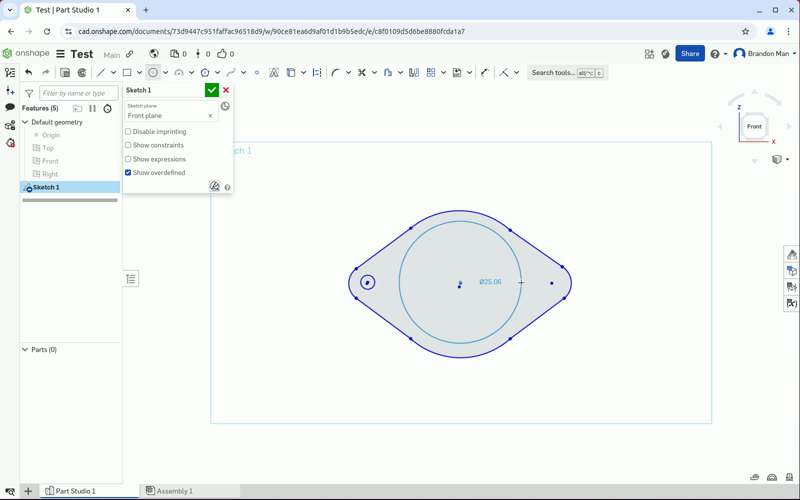
key_down(shift)
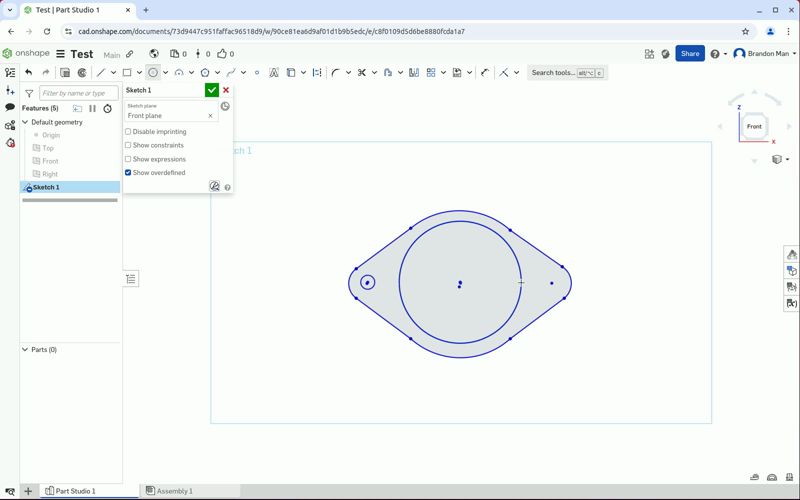
mouse_move(552, 282)
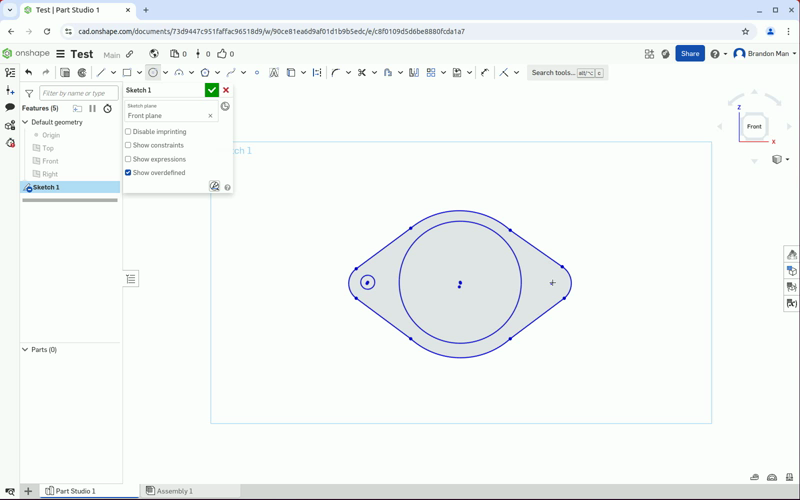
scroll(6)
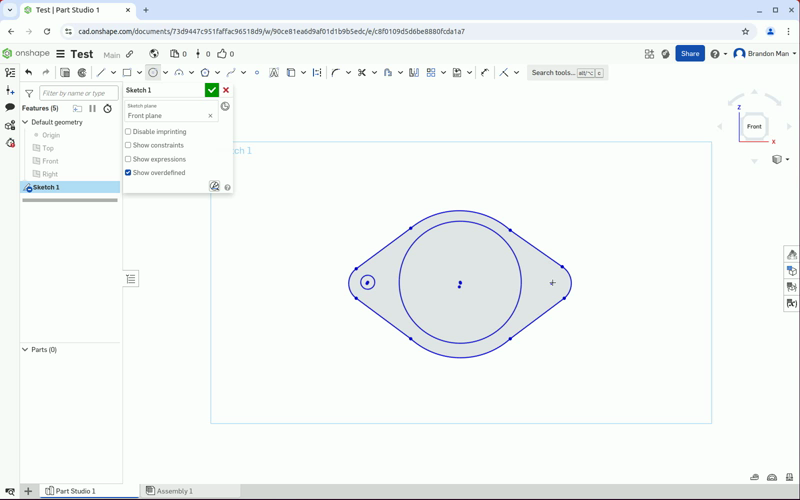
scroll(6)
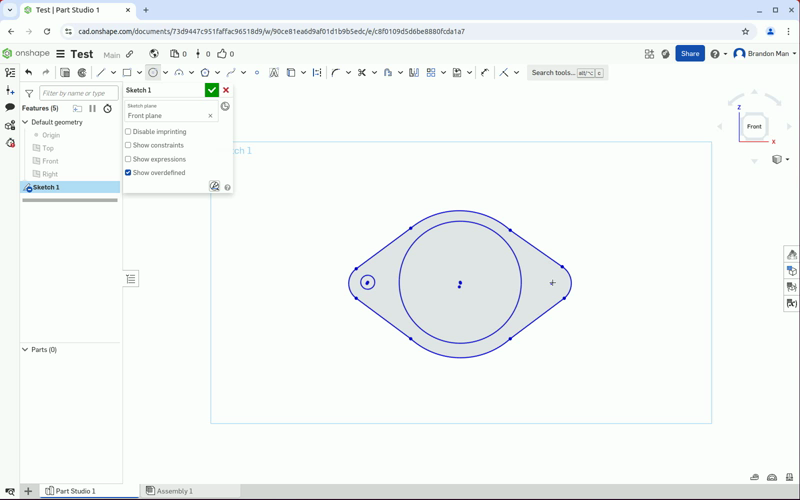
scroll(6)
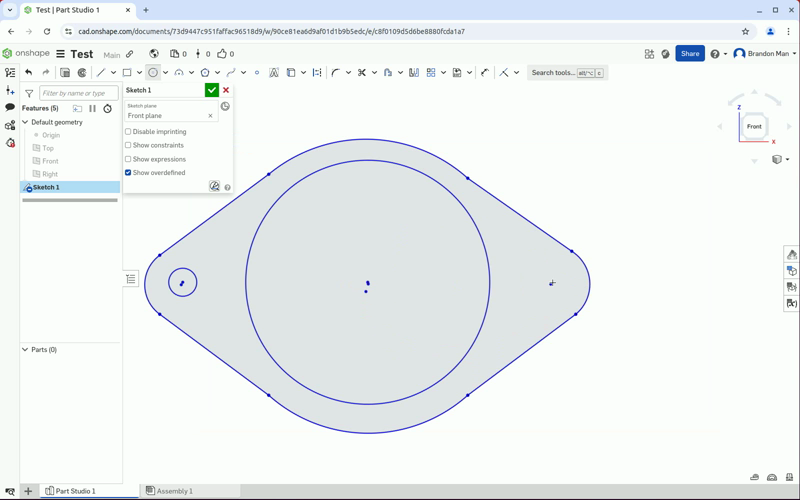
scroll(6)
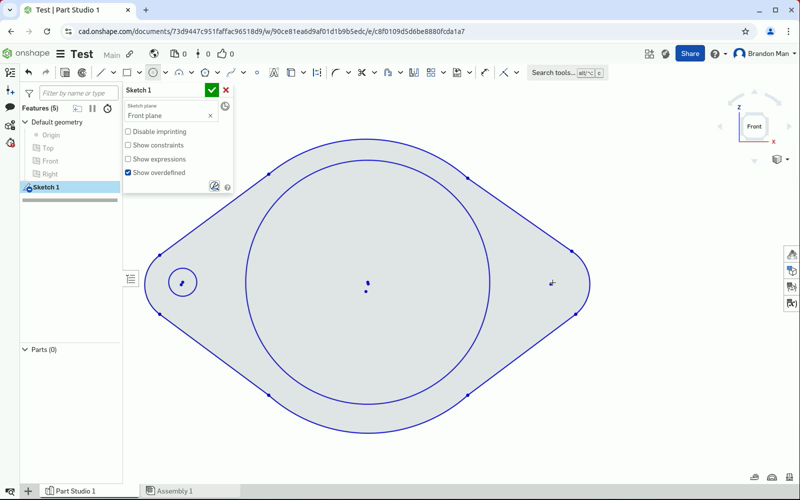
scroll(6)
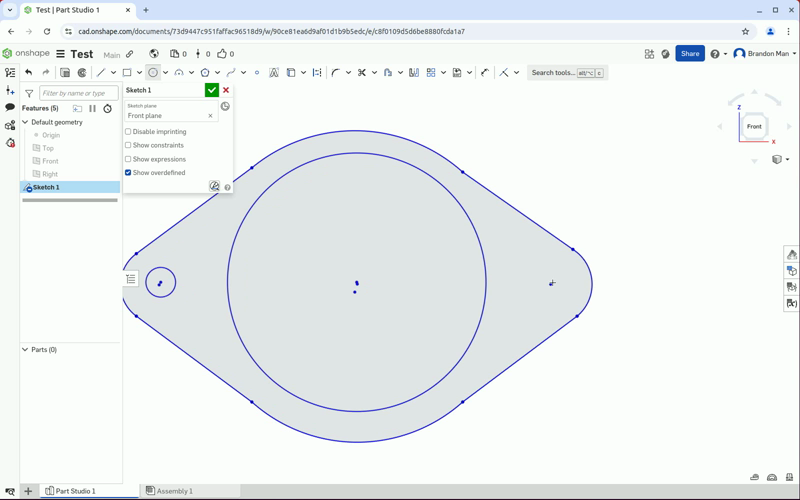
scroll(6)
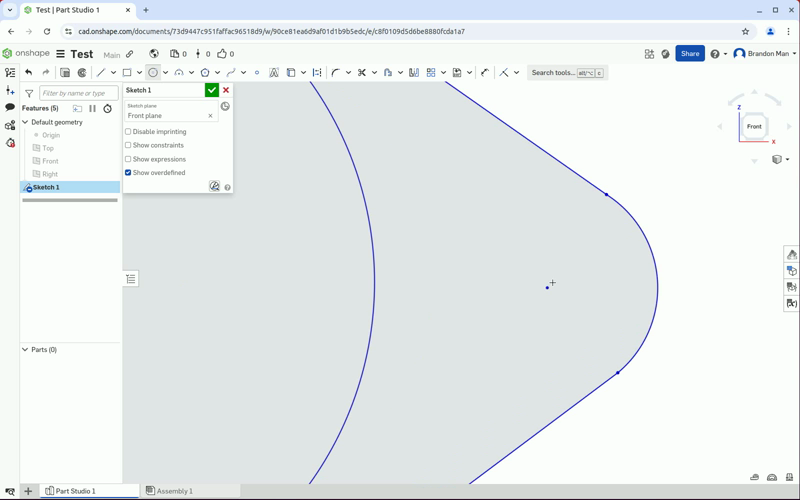
scroll(6)
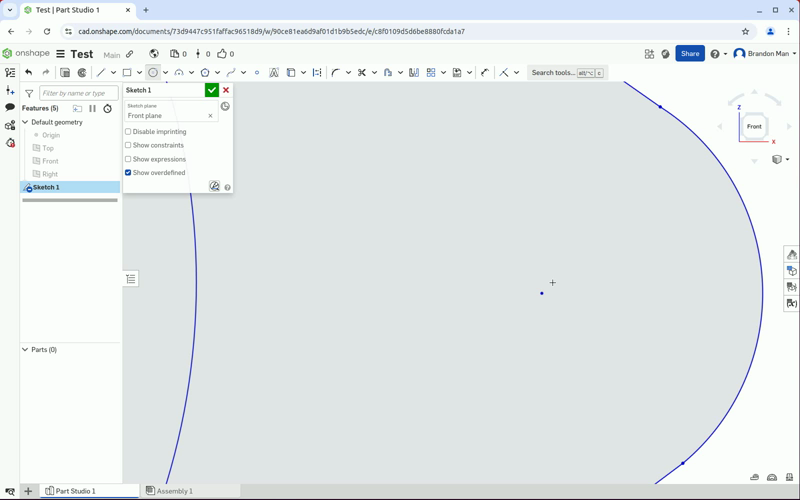
click(552, 282)
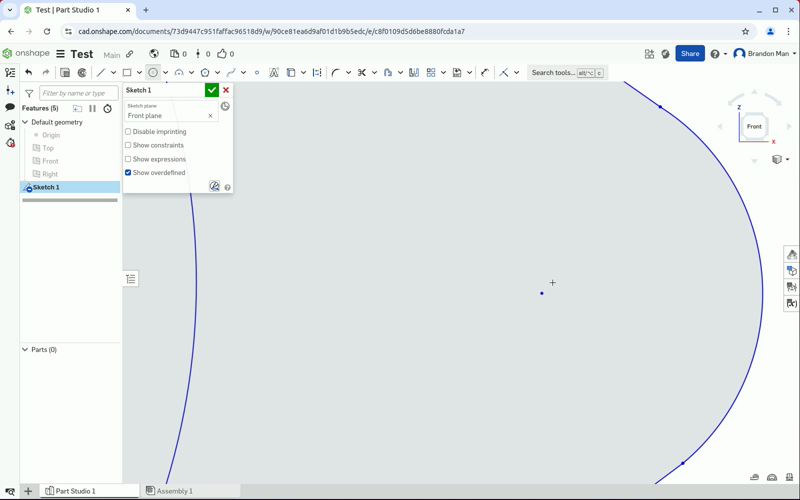
scroll(-6)
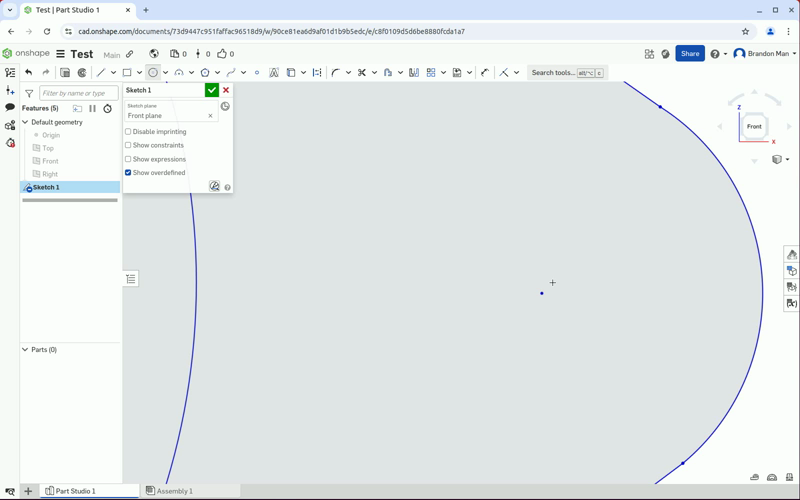
scroll(-6)
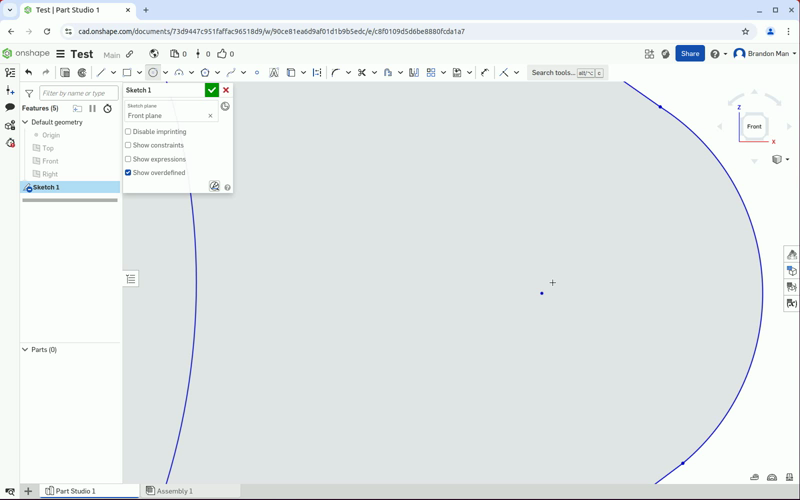
scroll(-6)
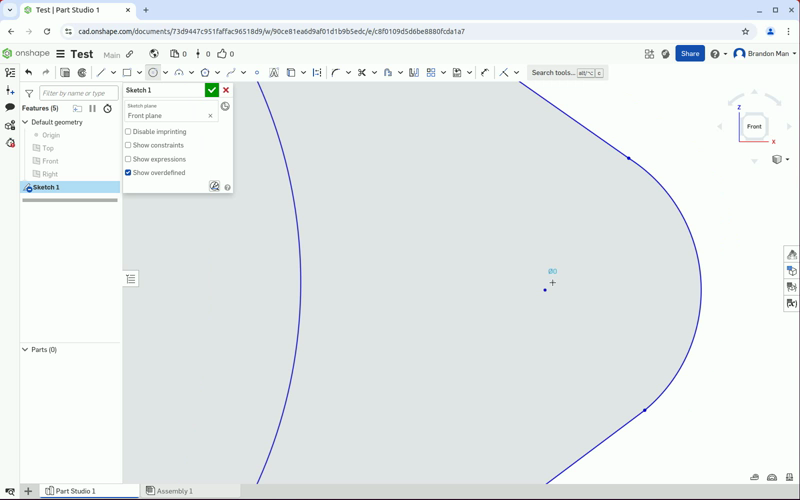
scroll(-6)
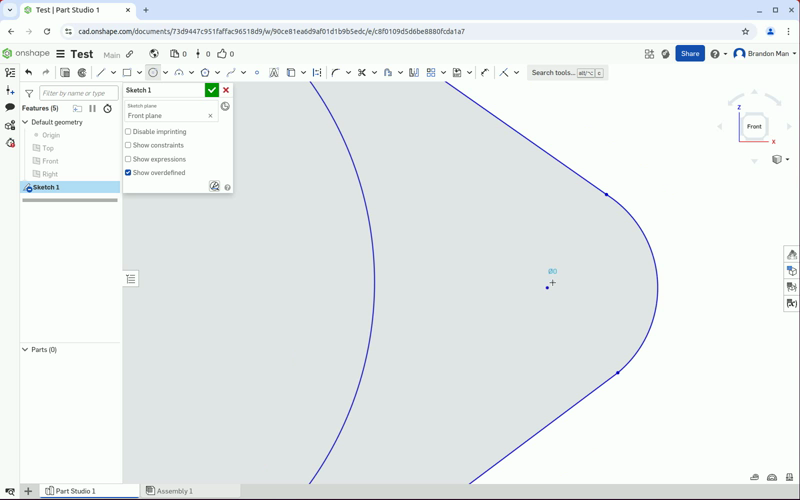
scroll(-6)
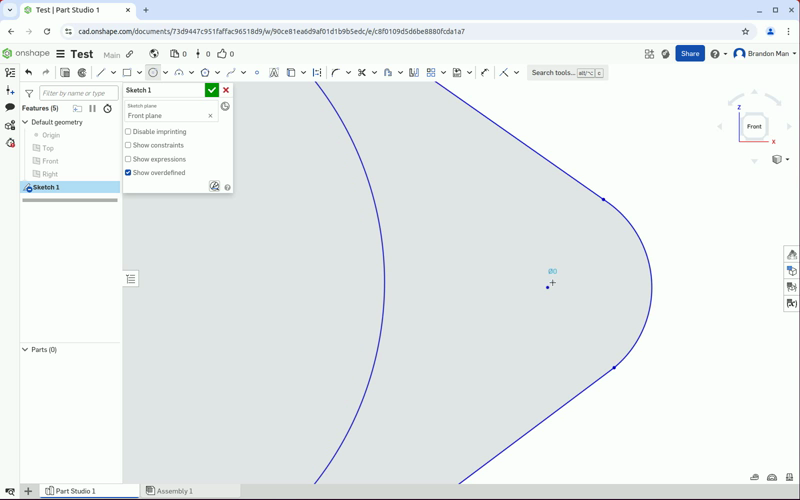
scroll(-6)
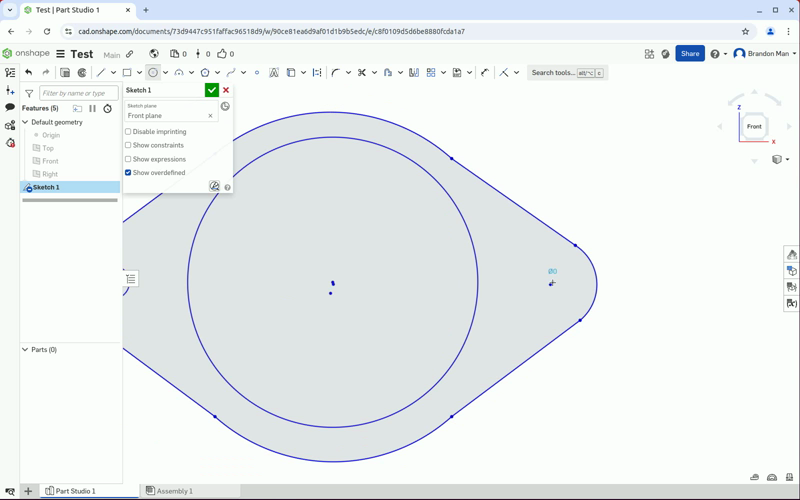
scroll(-6)
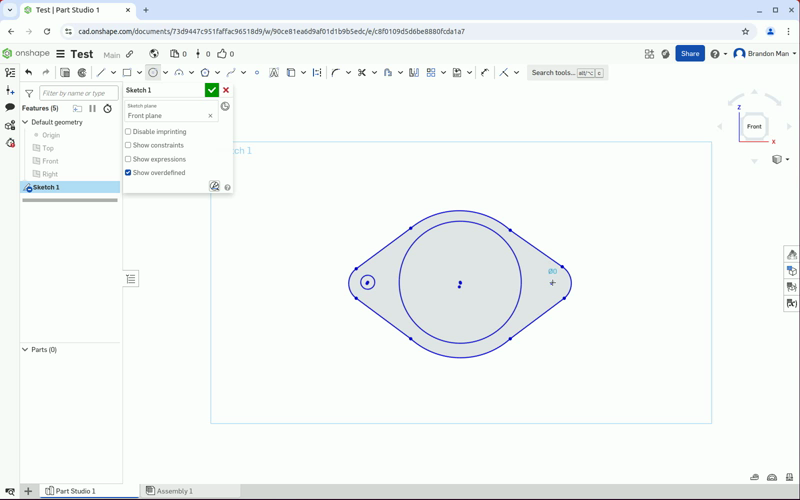
key_up(shift)
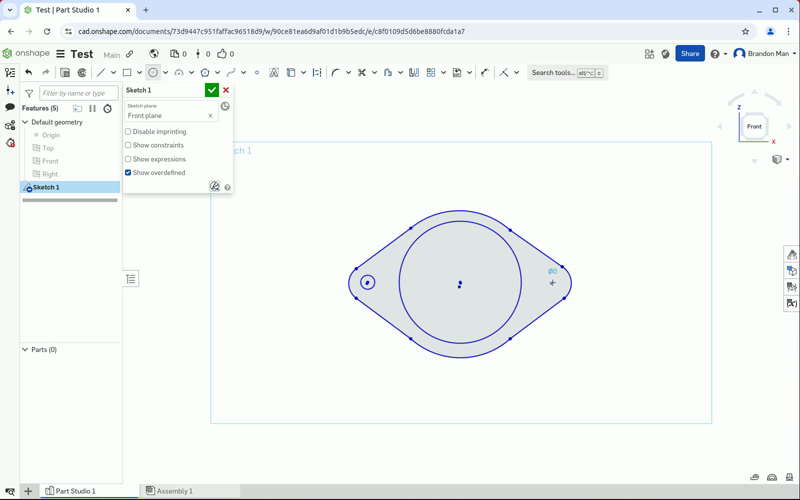
mouse_move(559, 282)
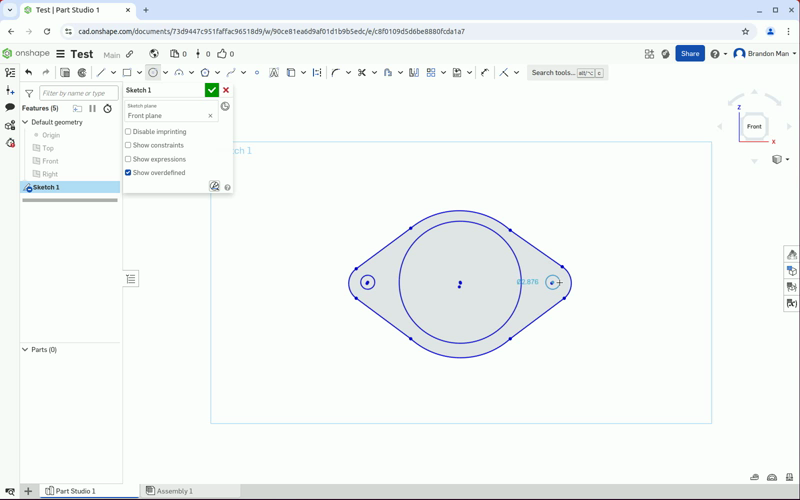
click(559, 282)
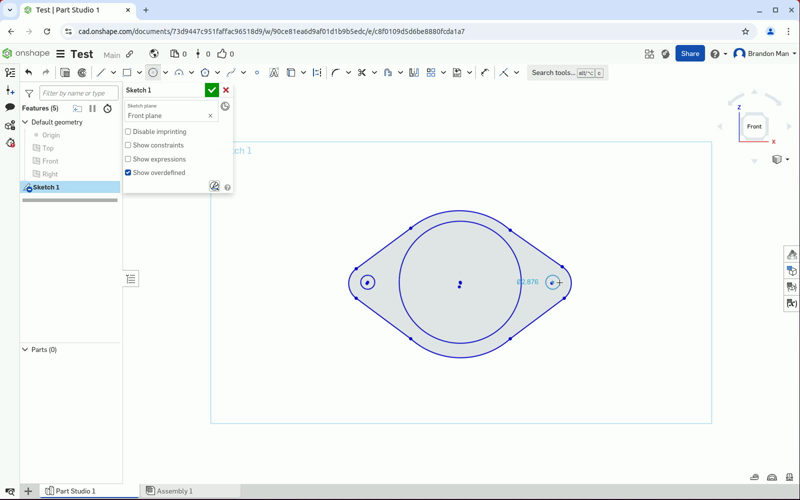
key(esc)
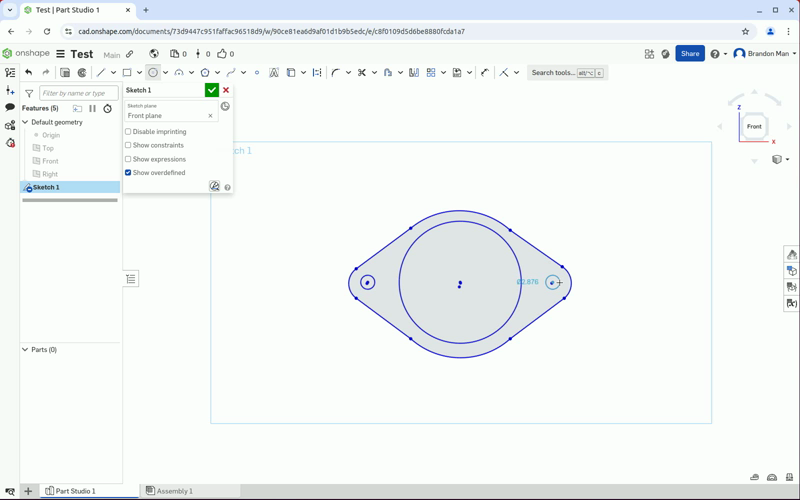
mouse_move(541, 301)
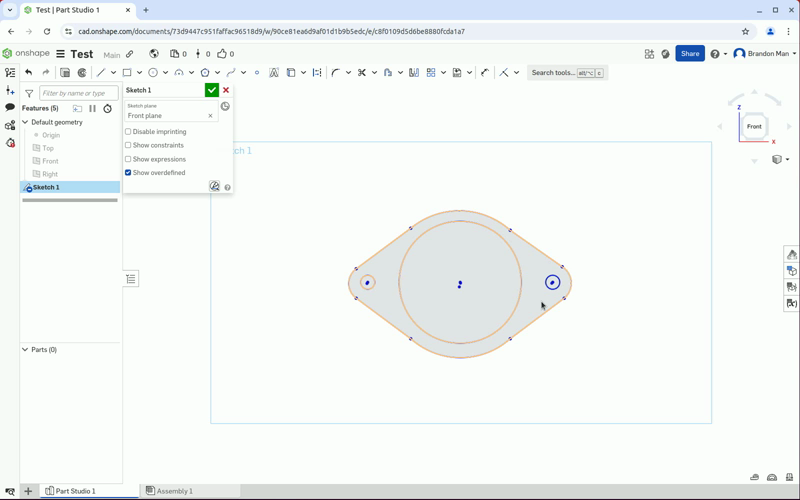
click(541, 301)
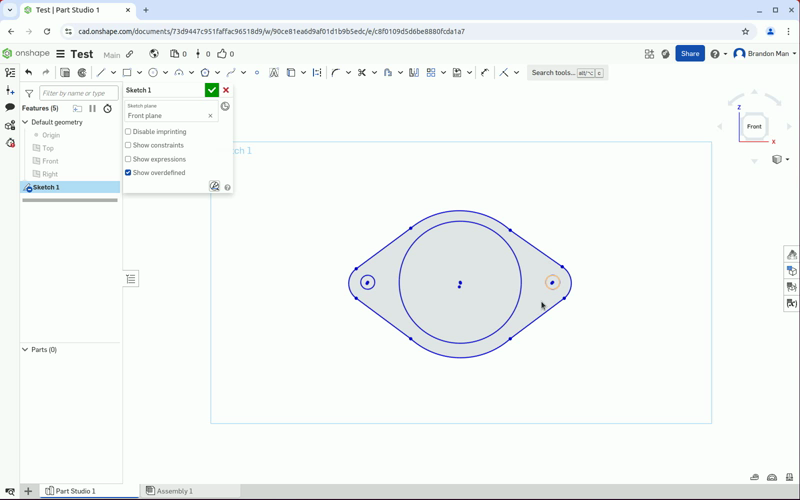
mouse_move(73, 352)
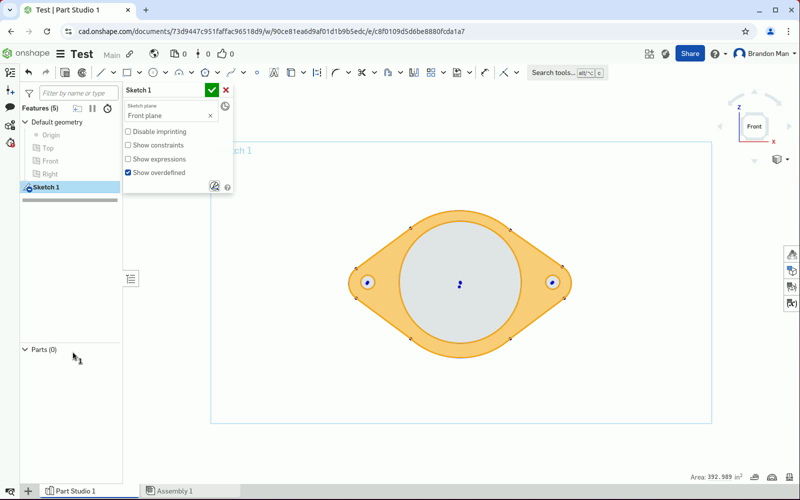
key(shift+y)
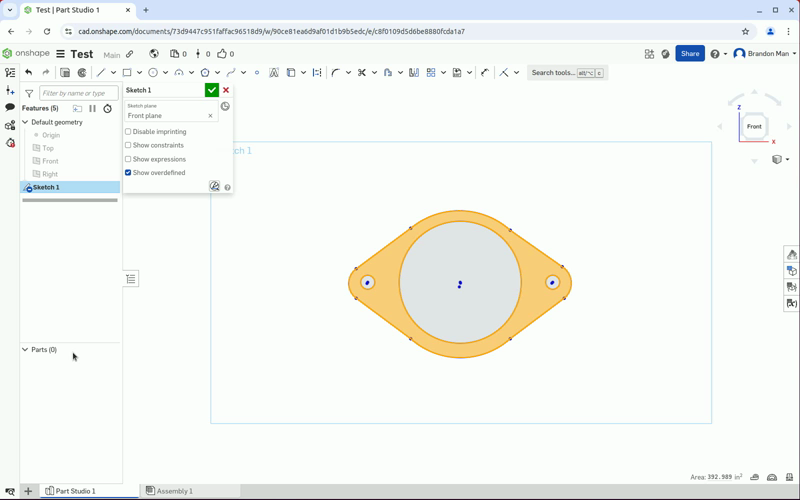
key(shift+e)
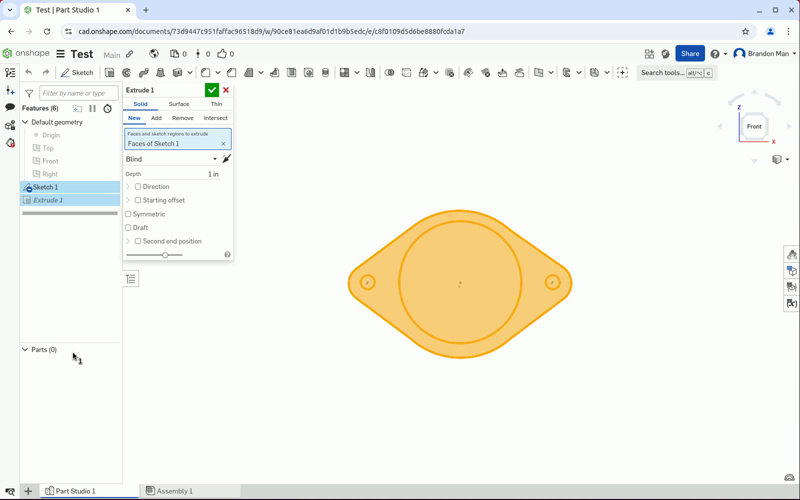
mouse_move(143, 106)
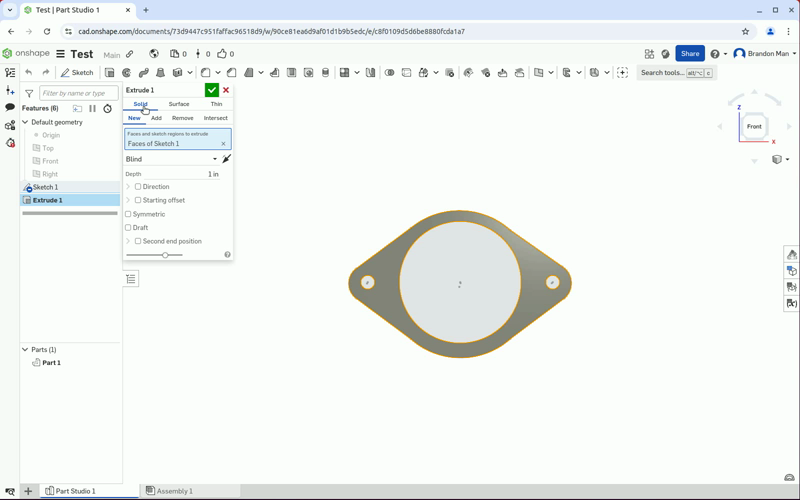
click(143, 106)
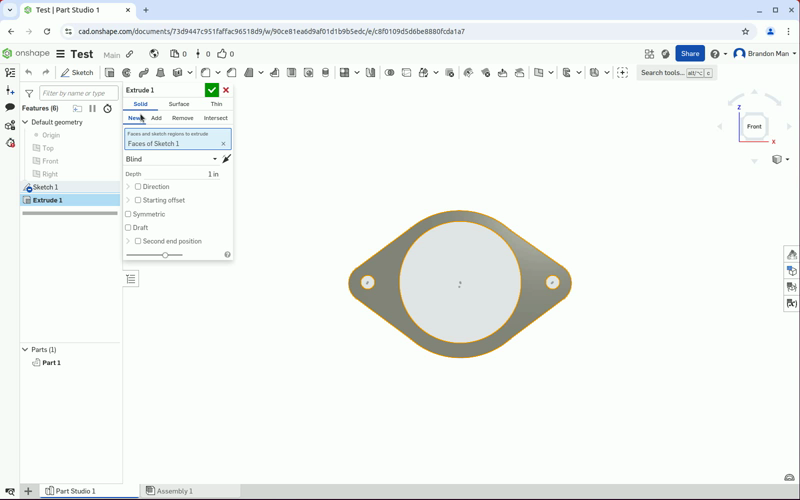
mouse_move(137, 120)
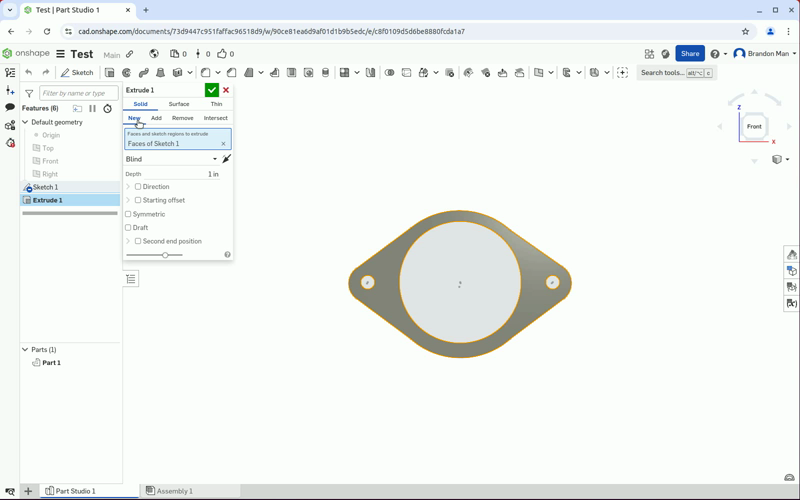
click(137, 120)
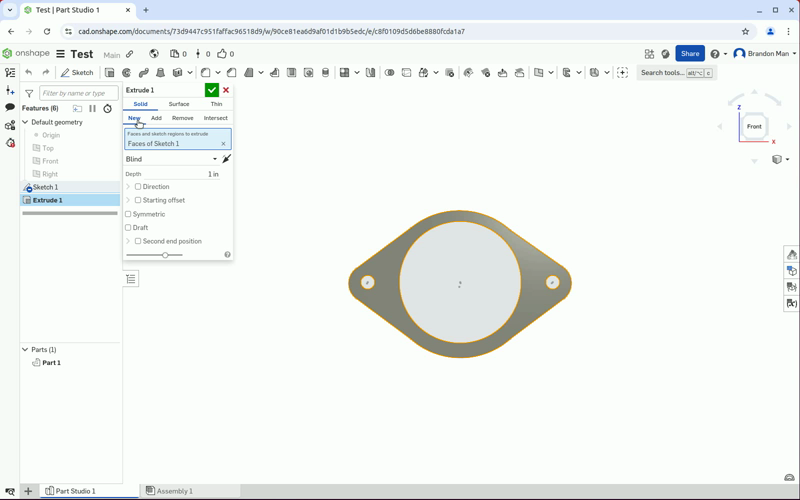
key(tab, 4)
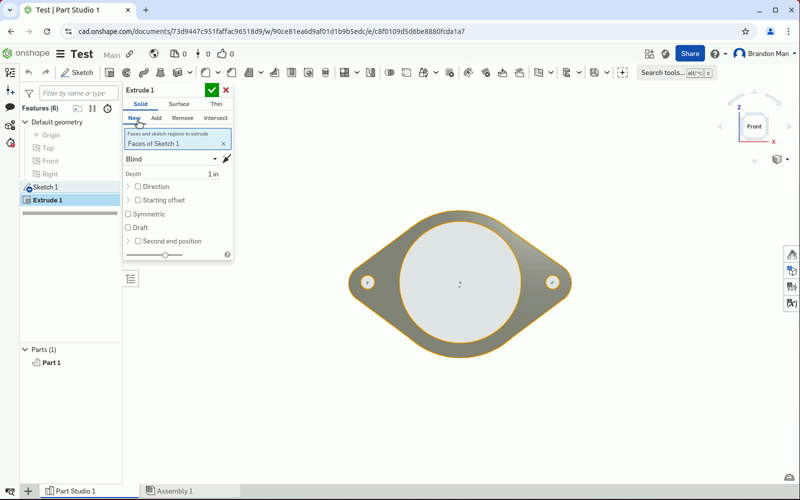
text(2.648)
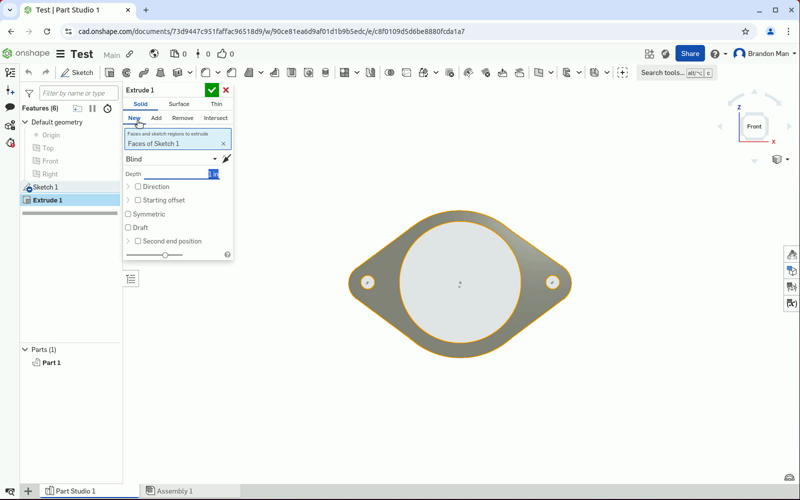
key(enter)
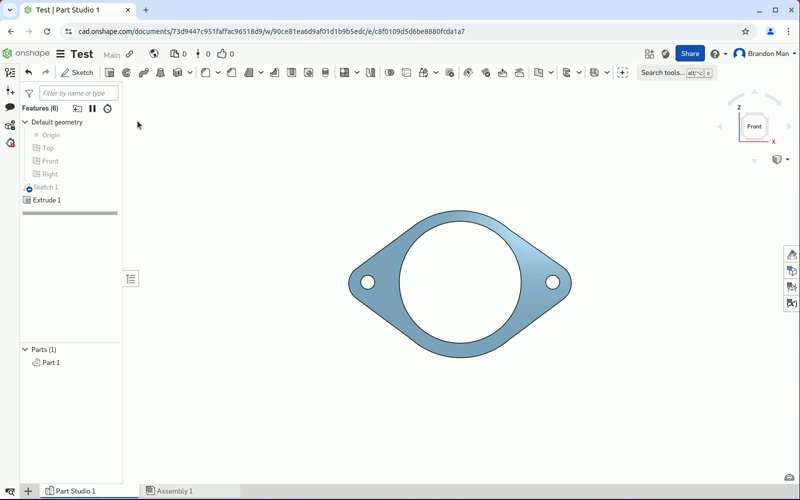
key(shift+h)
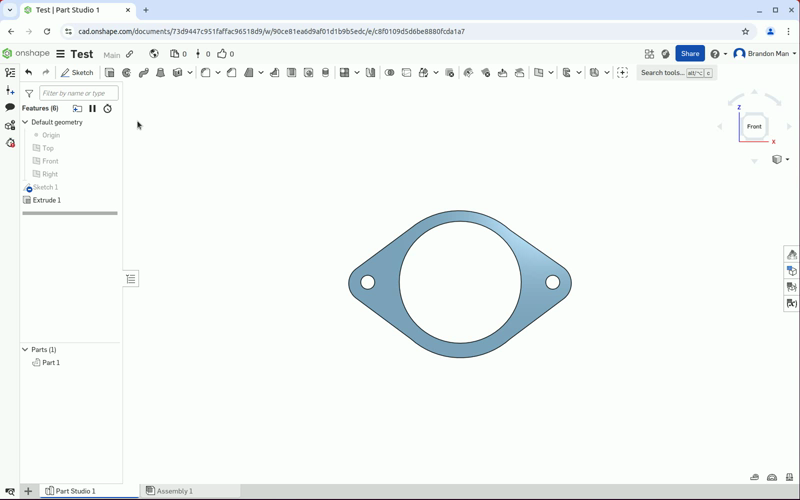
key(shift+h)
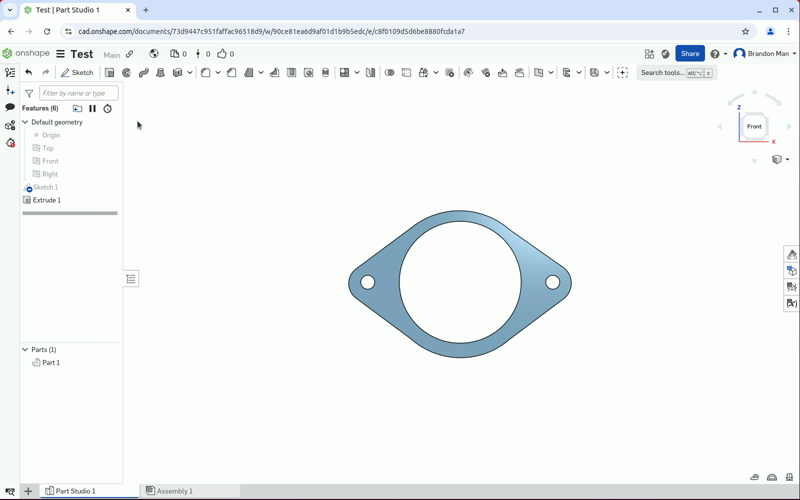
mouse_move(73, 189)
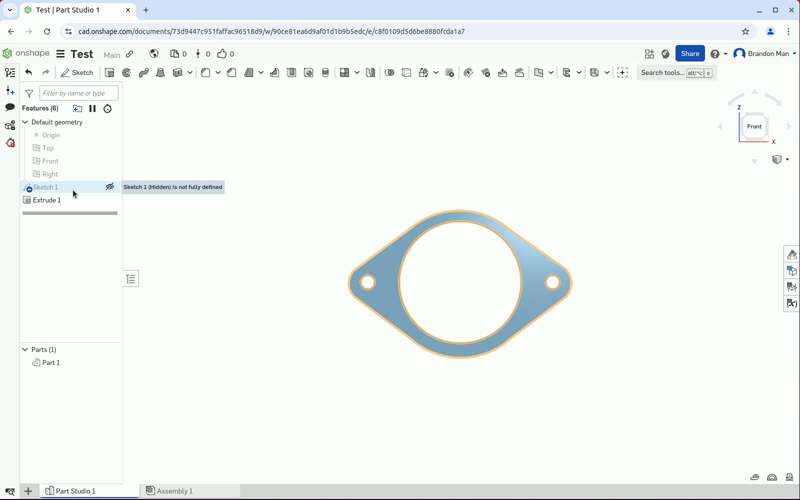
click(73, 189)
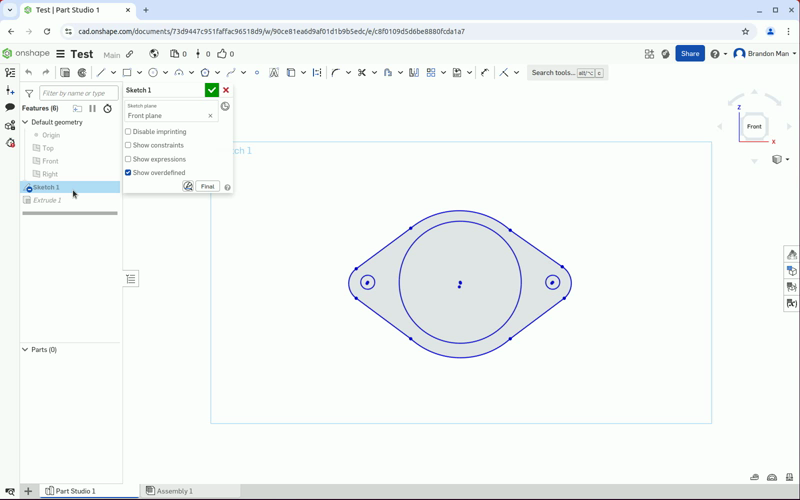
mouse_move(229, 92)
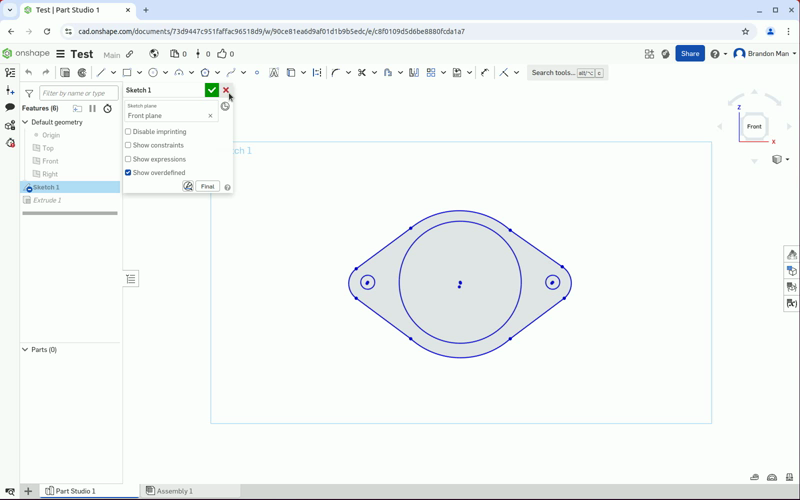
click(229, 92)
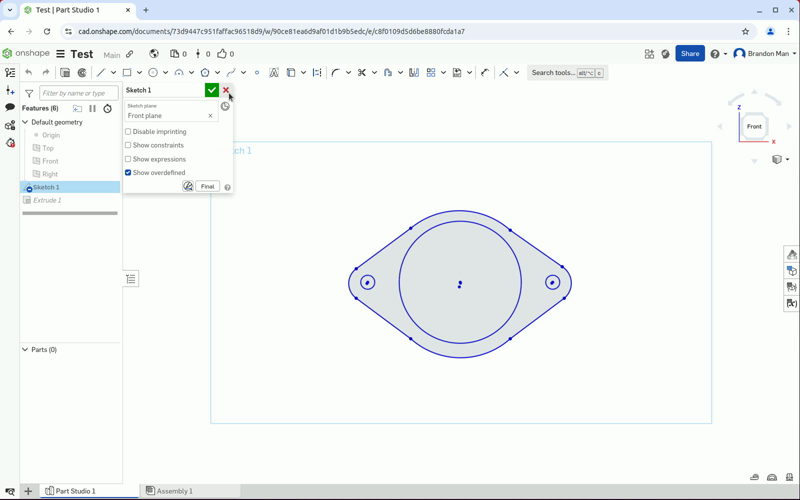
key(shift+s)
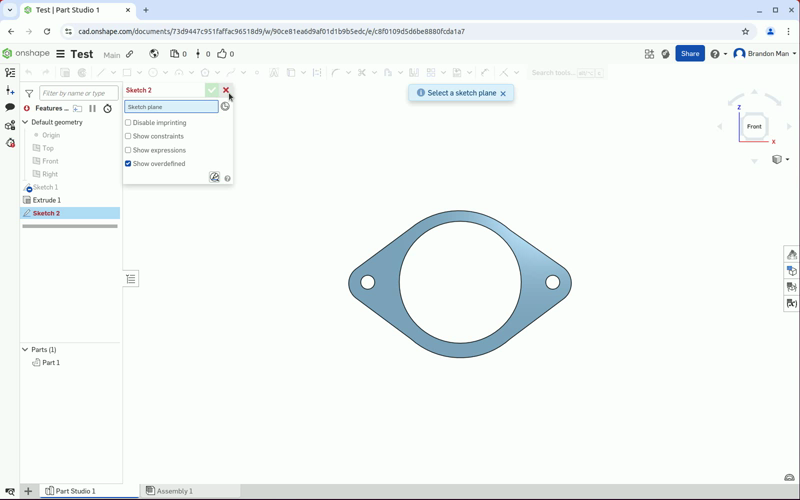
mouse_move(73, 163)
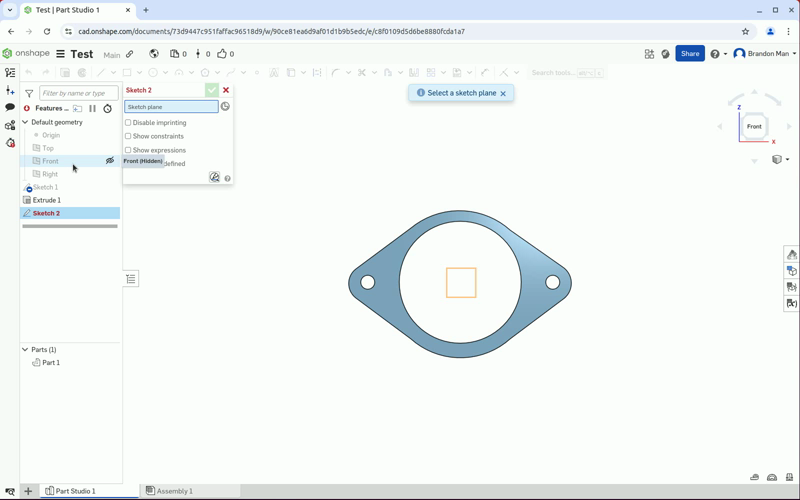
click(73, 163)
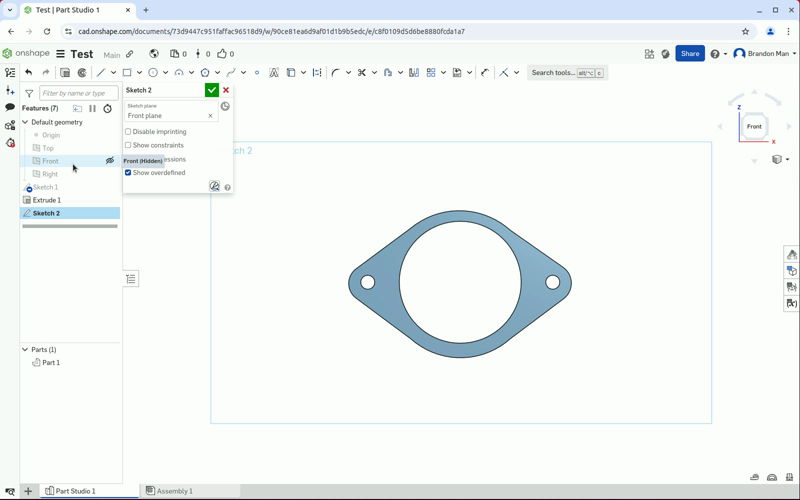
mouse_move(73, 352)
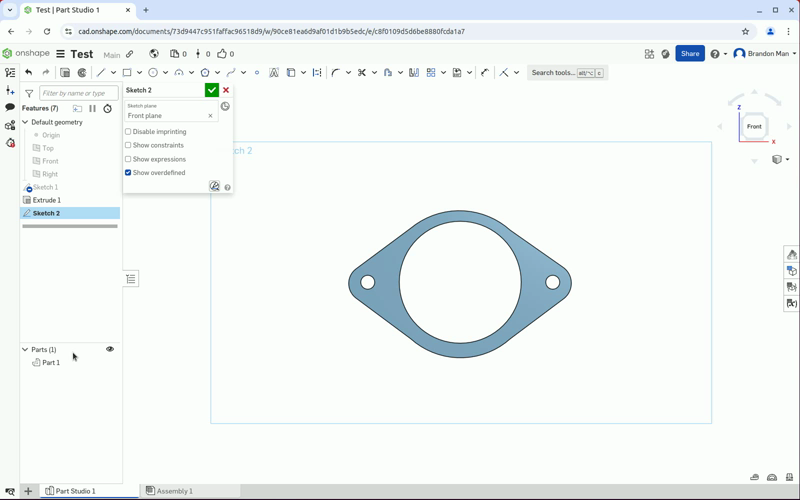
key(y)
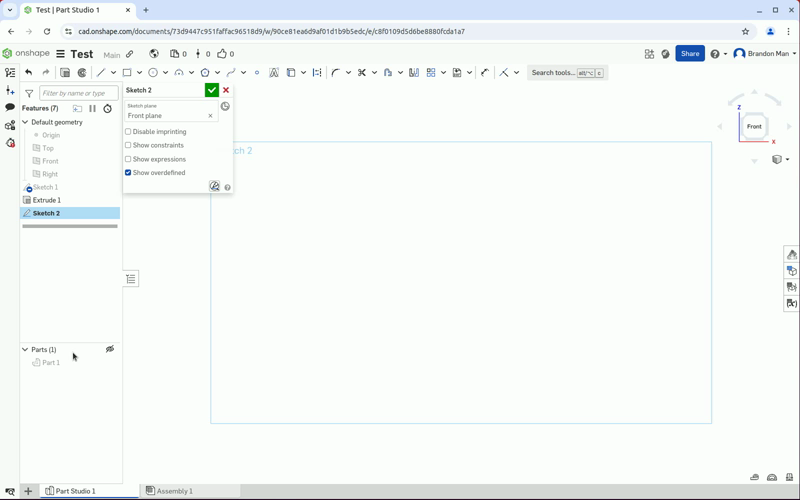
key(c)
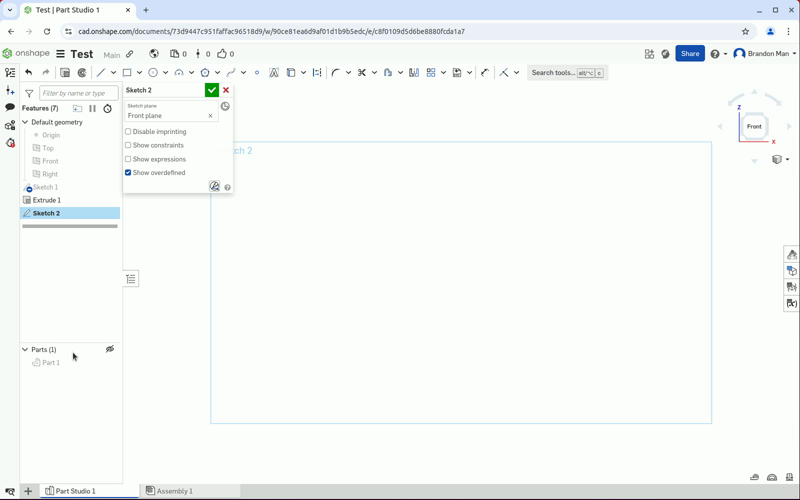
key_down(shift)
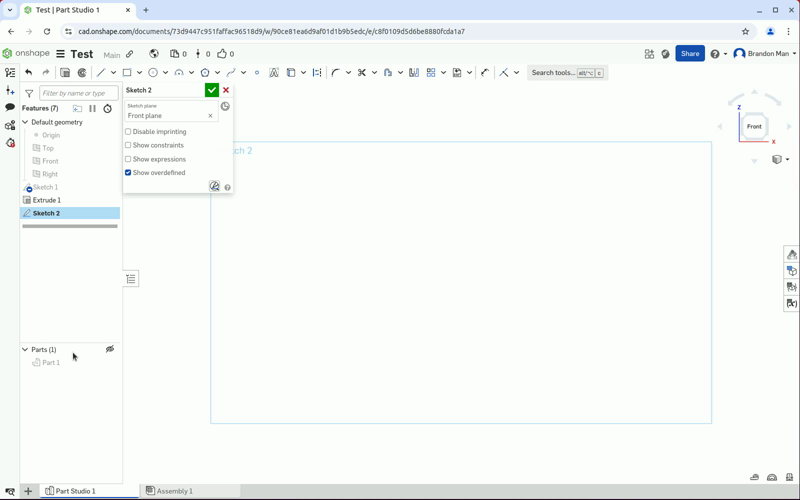
mouse_move(460, 282)
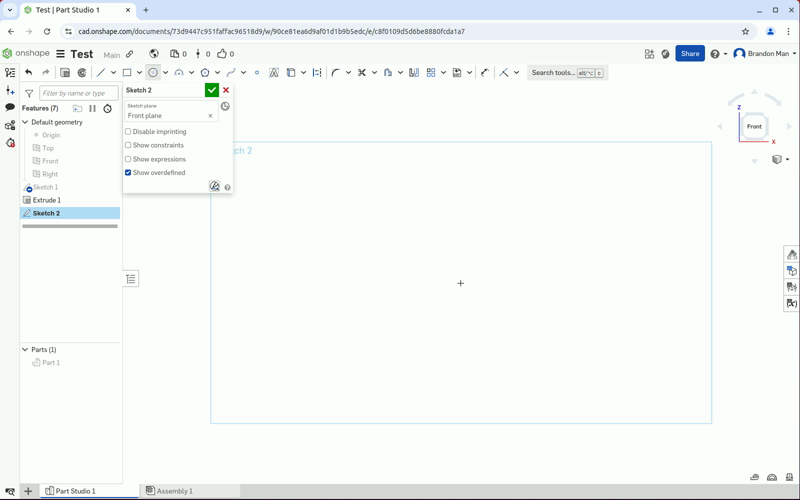
click(460, 282)
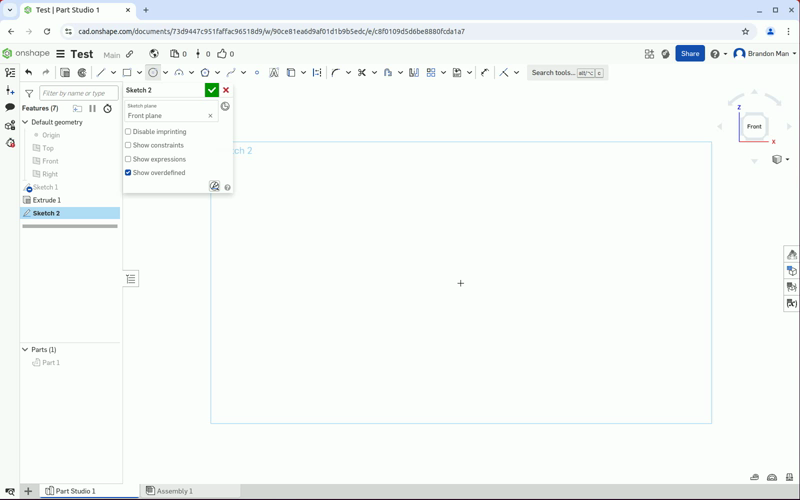
key_up(shift)
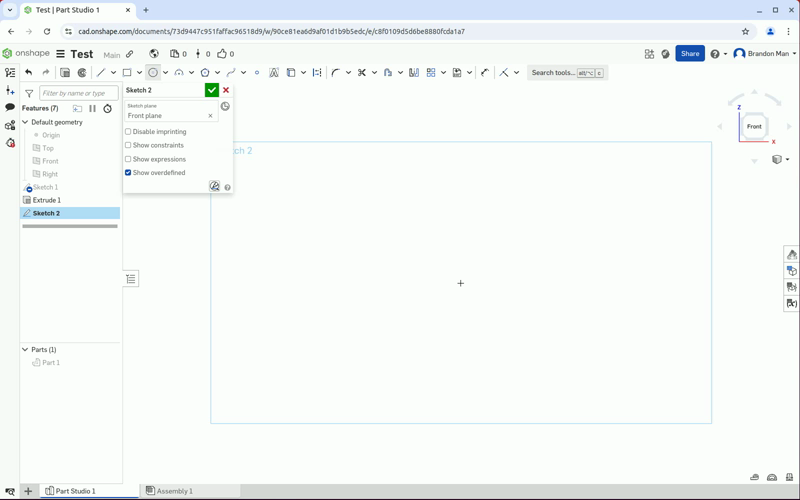
mouse_move(522, 282)
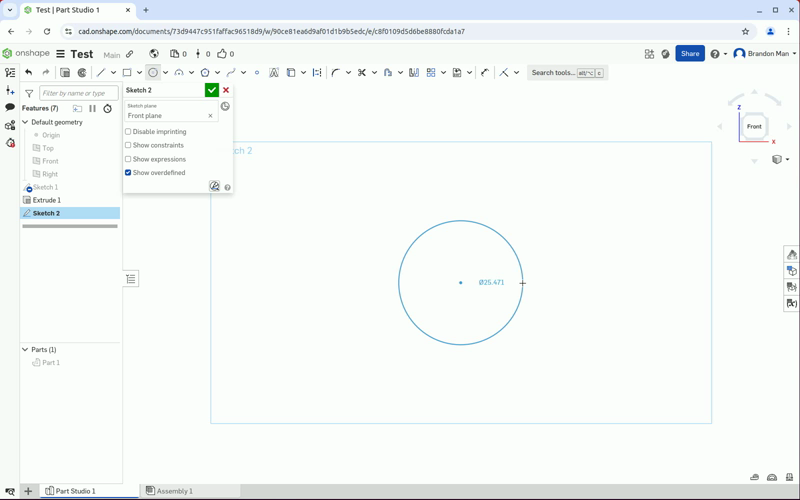
click(522, 282)
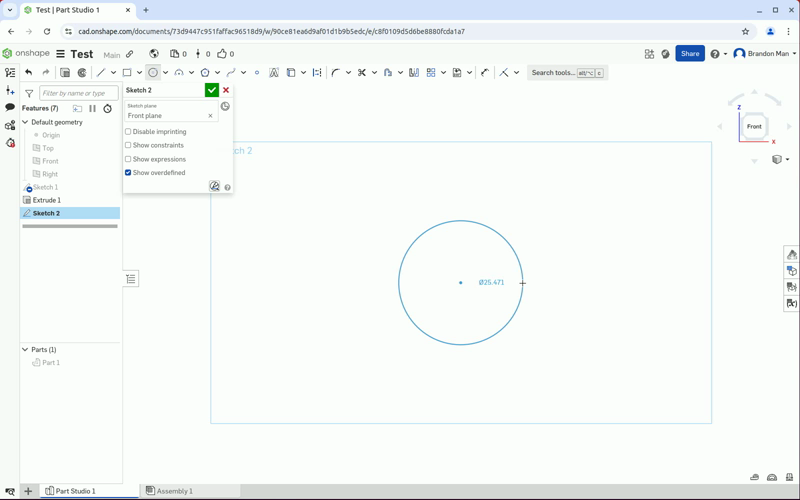
key(esc)
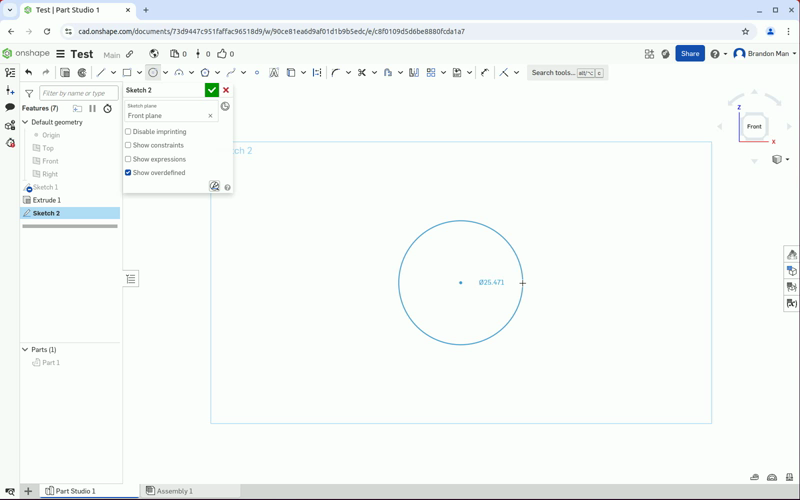
key(c)
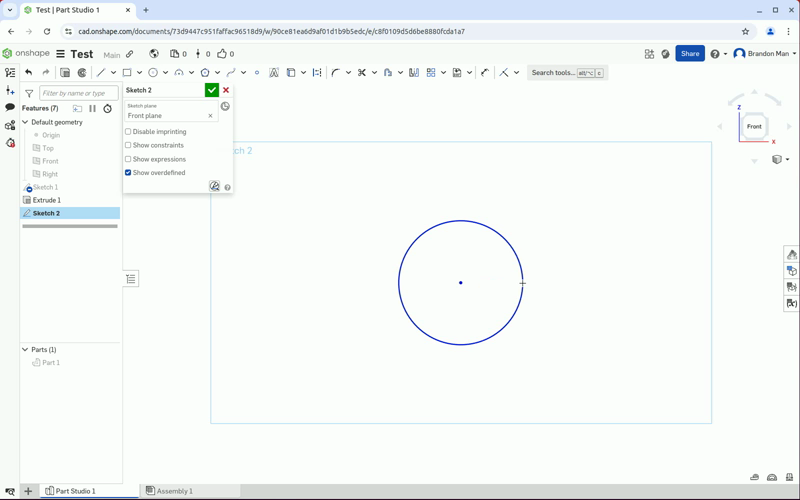
key_down(shift)
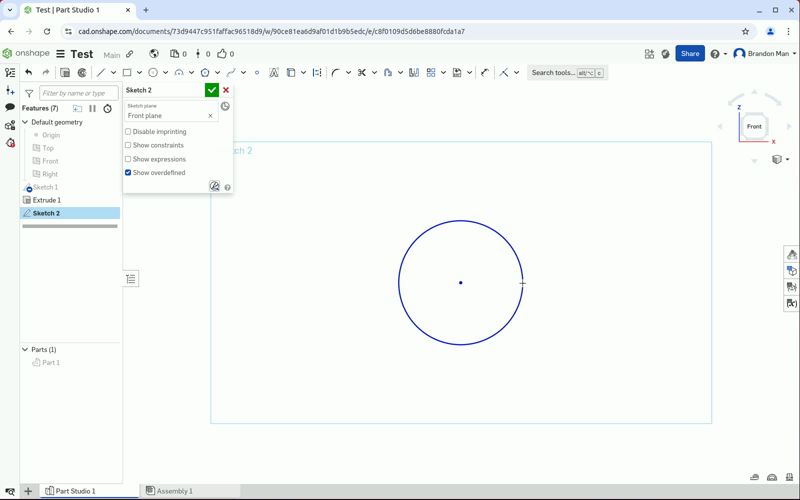
mouse_move(460, 282)
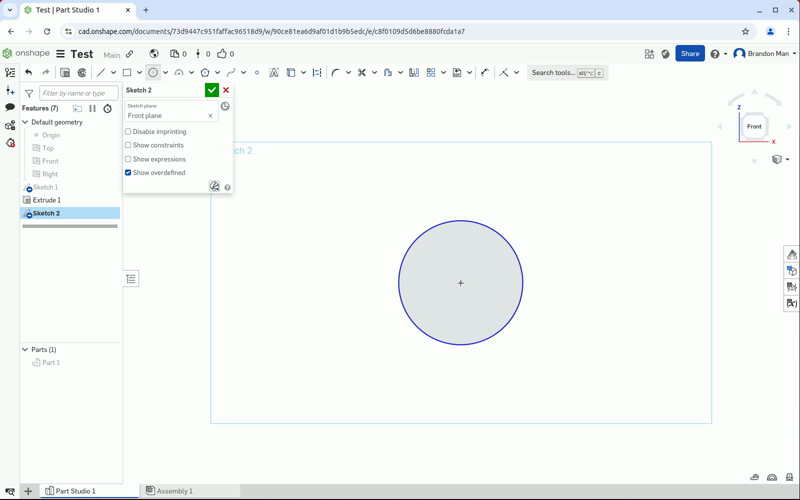
click(460, 282)
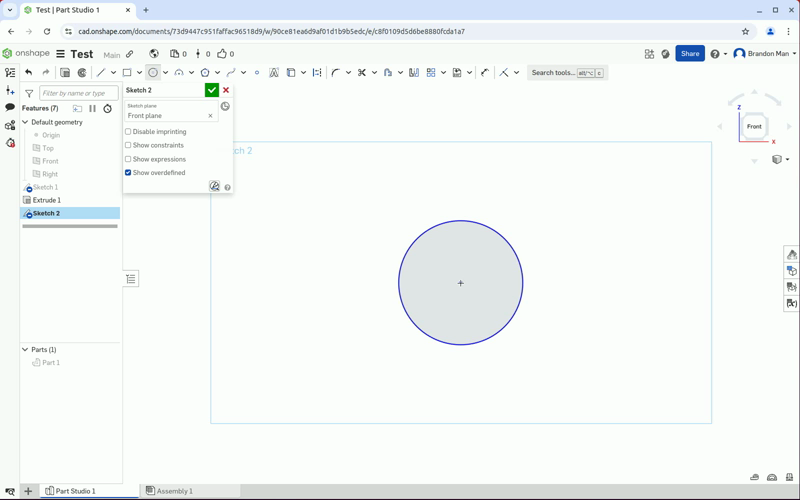
key_up(shift)
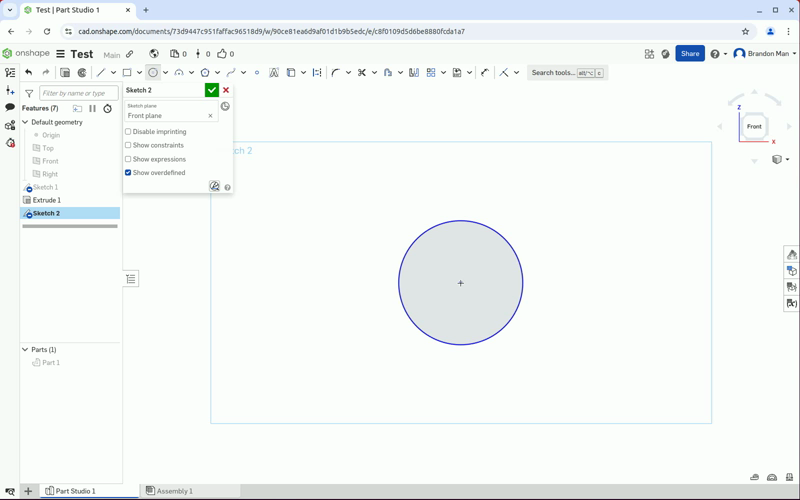
mouse_move(510, 282)
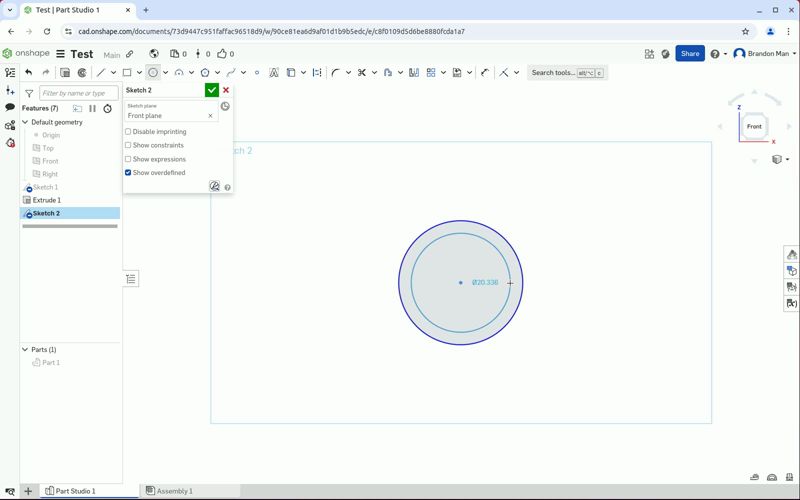
click(510, 282)
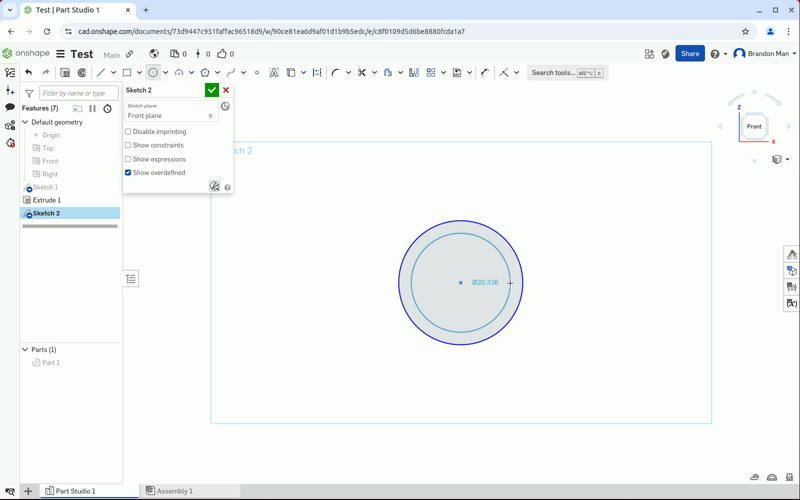
key(esc)
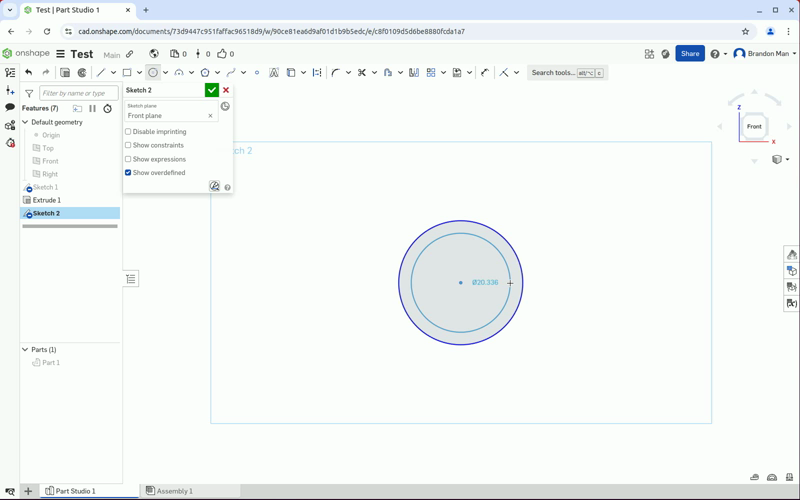
mouse_move(506, 247)
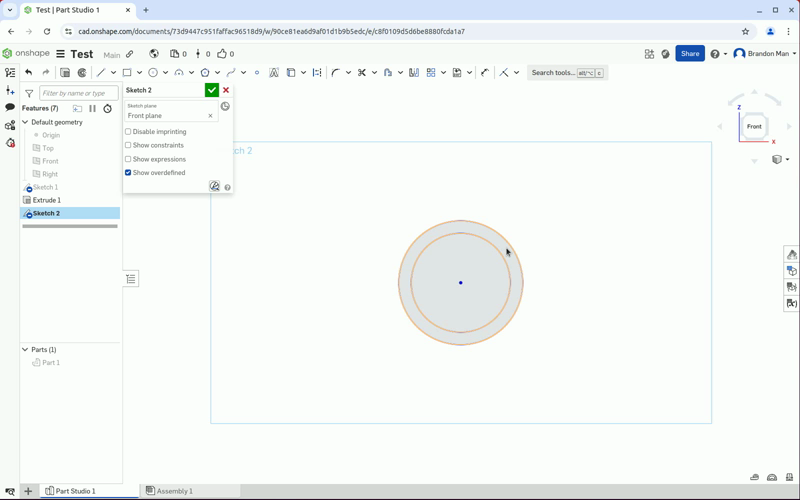
click(506, 247)
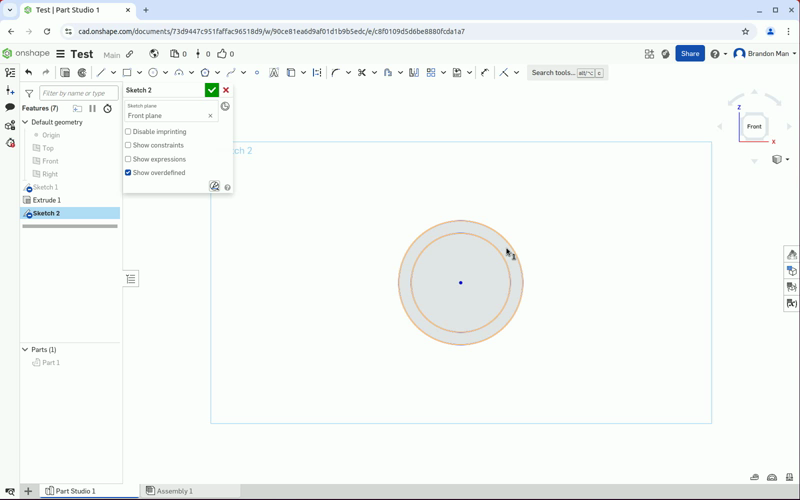
mouse_move(73, 352)
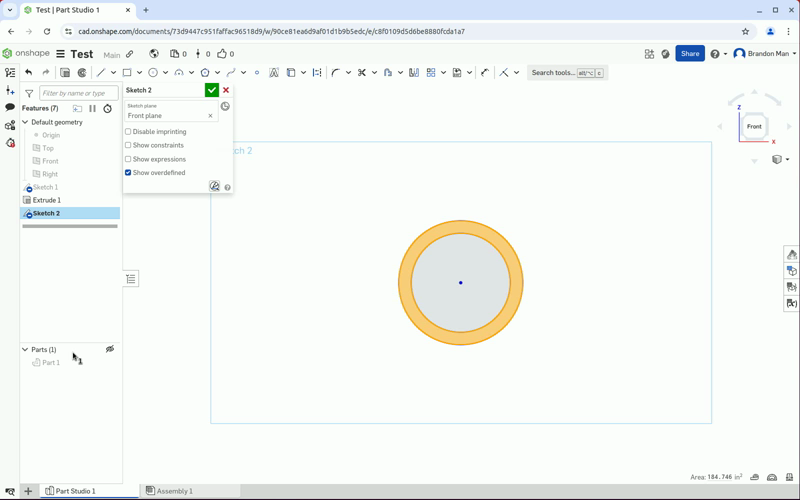
key(shift+y)
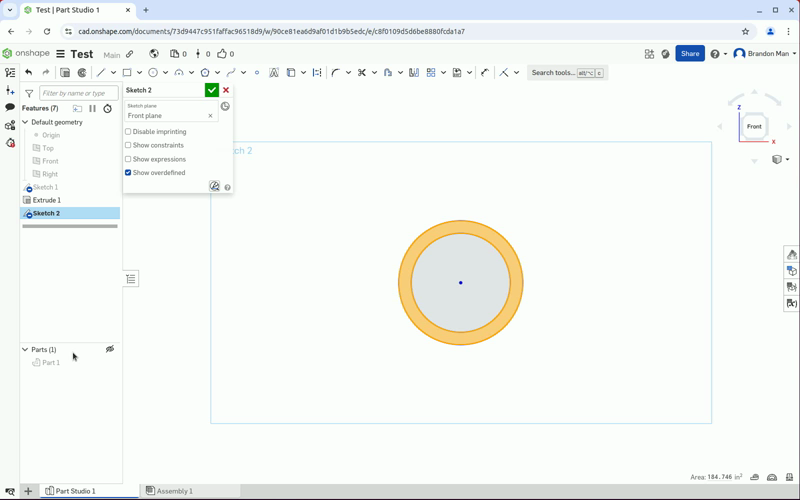
key(shift+e)
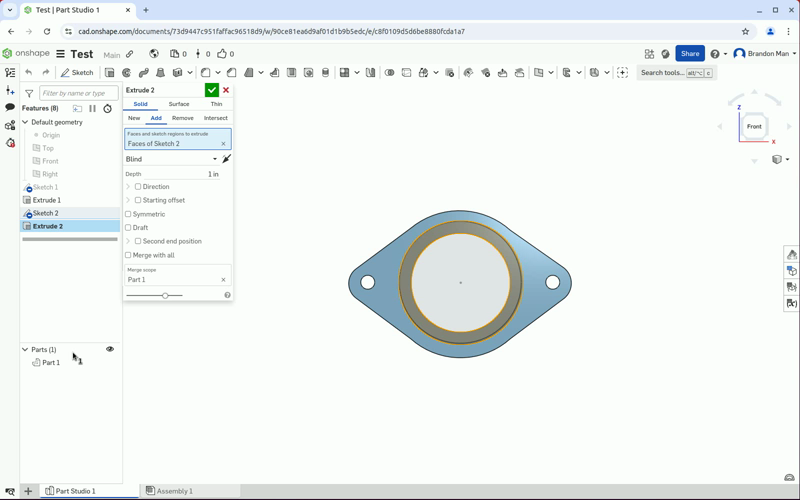
mouse_move(143, 106)
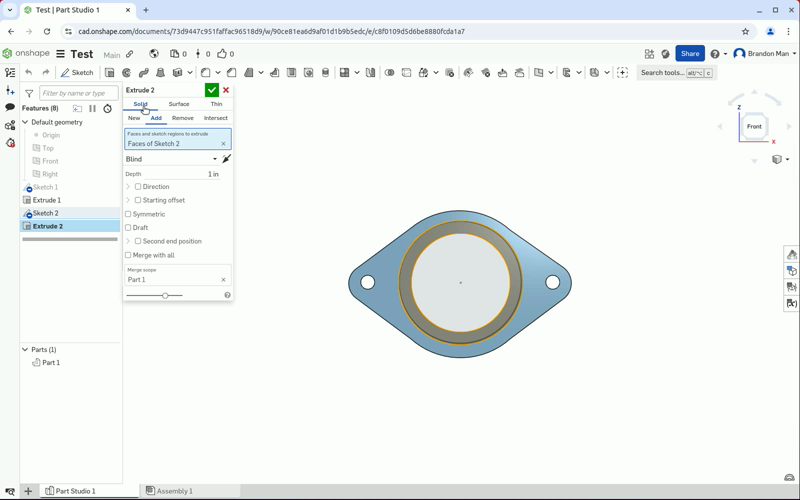
click(143, 106)
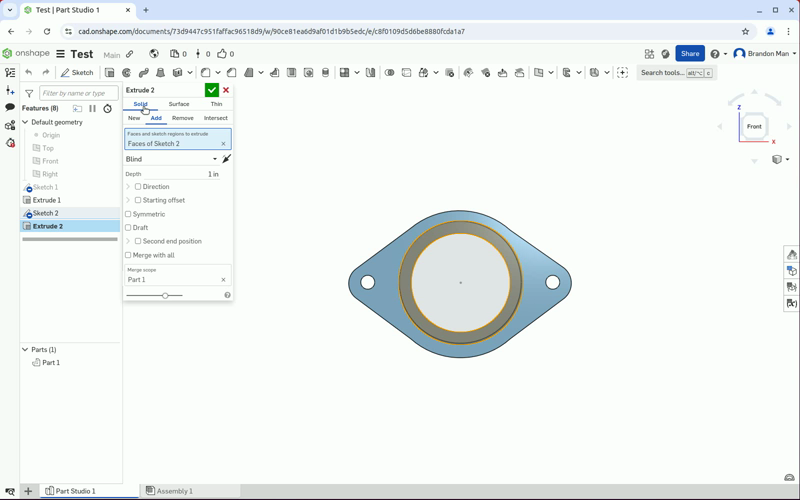
mouse_move(137, 120)
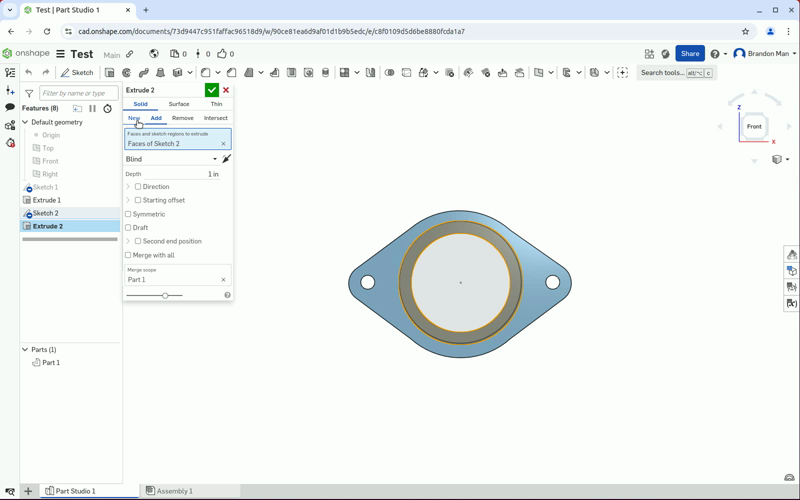
click(137, 120)
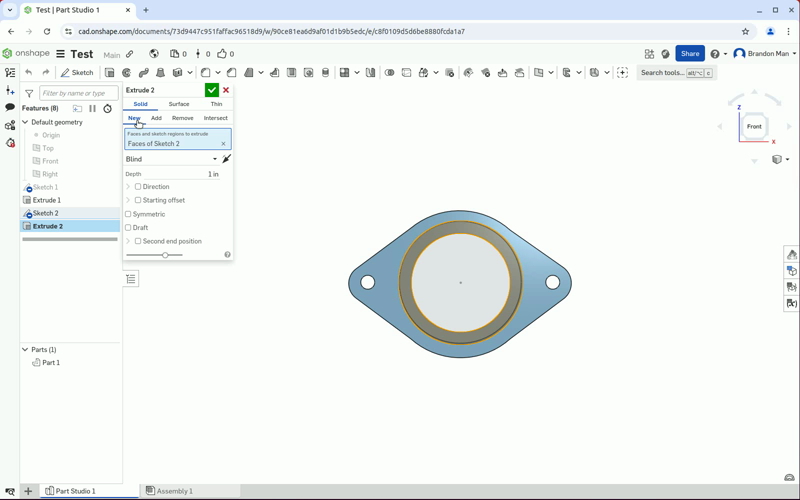
key(tab, 4)
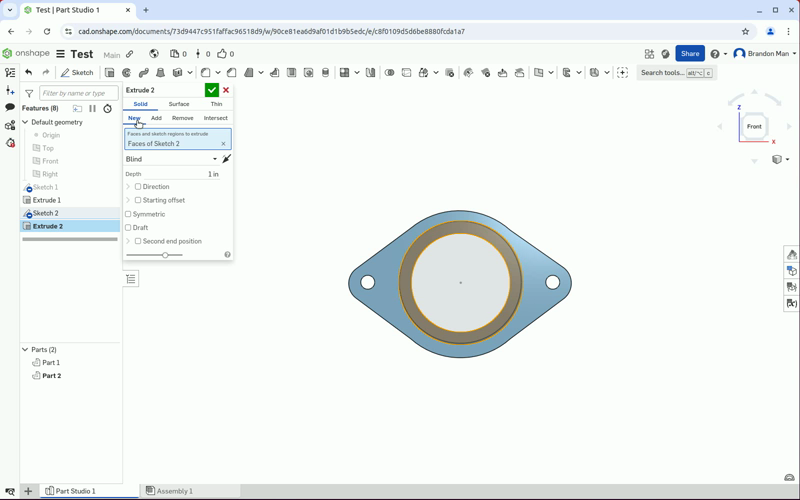
text(15.165)
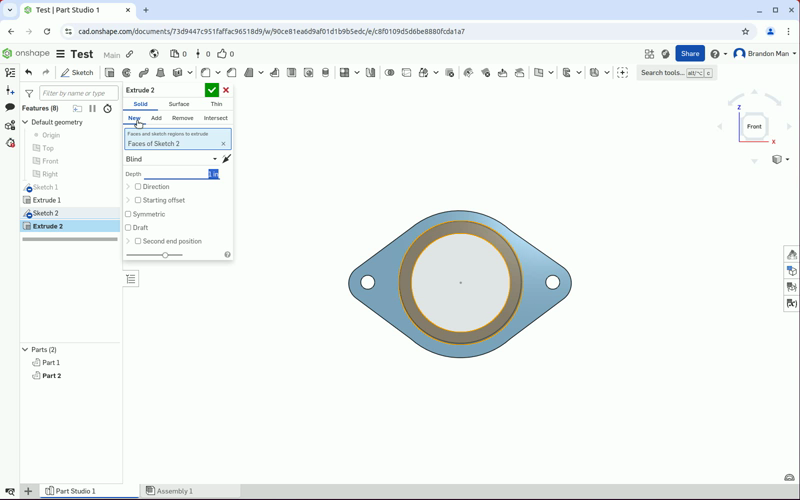
key(enter)
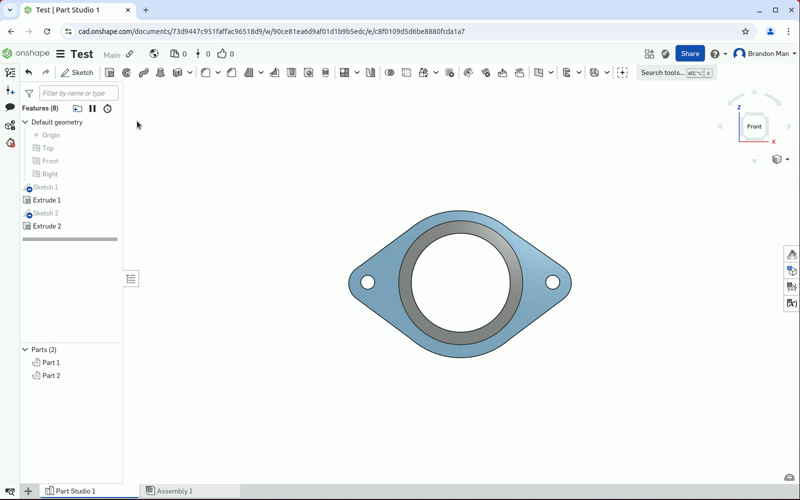
key(shift+h)
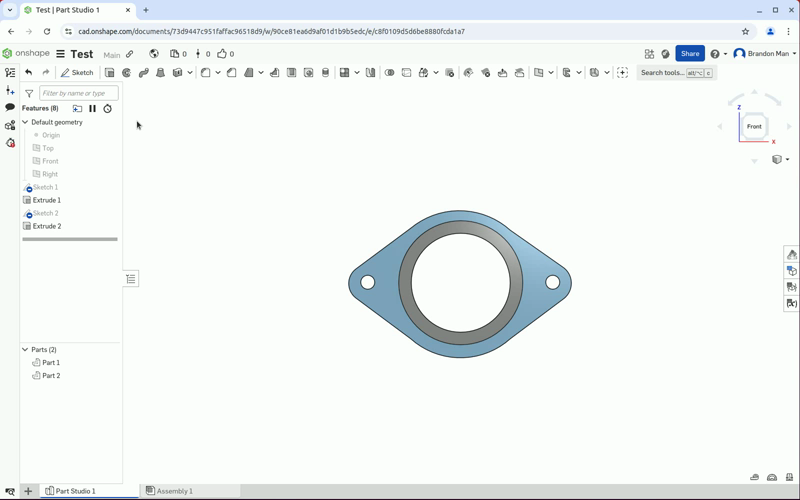
key(shift+h)
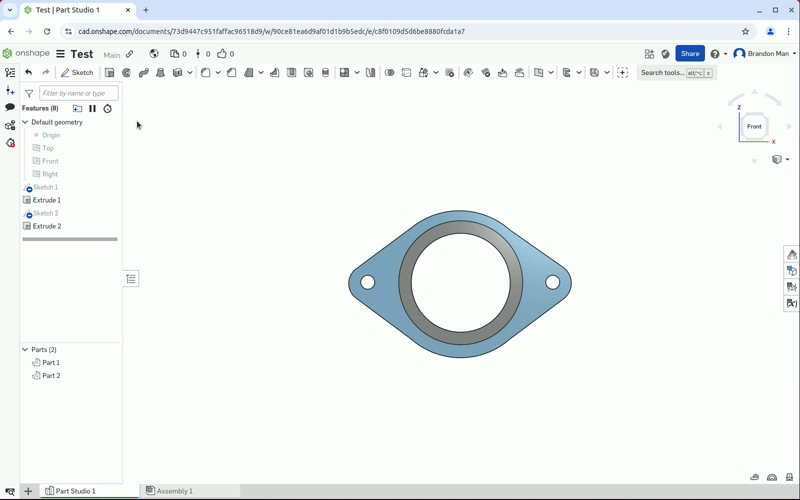
key(shift+7)
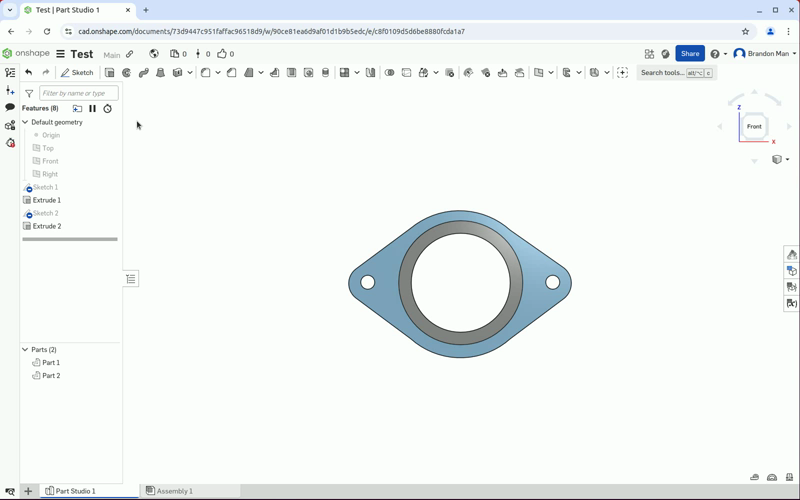
key(left, 2)
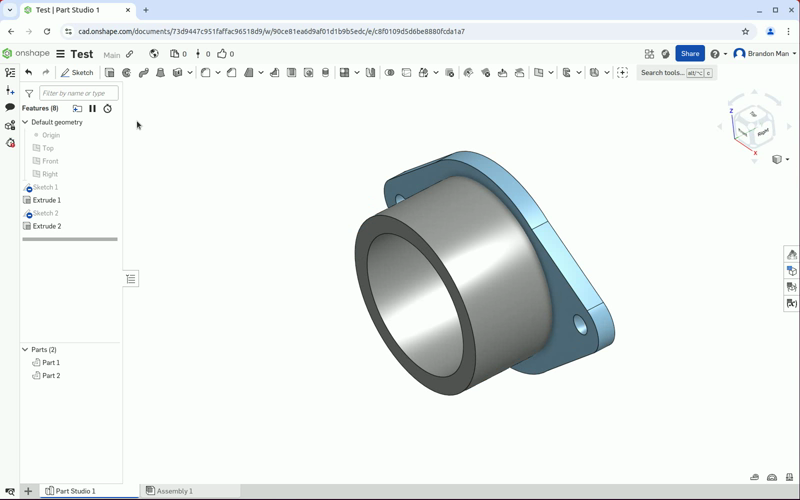
key(down, 2)
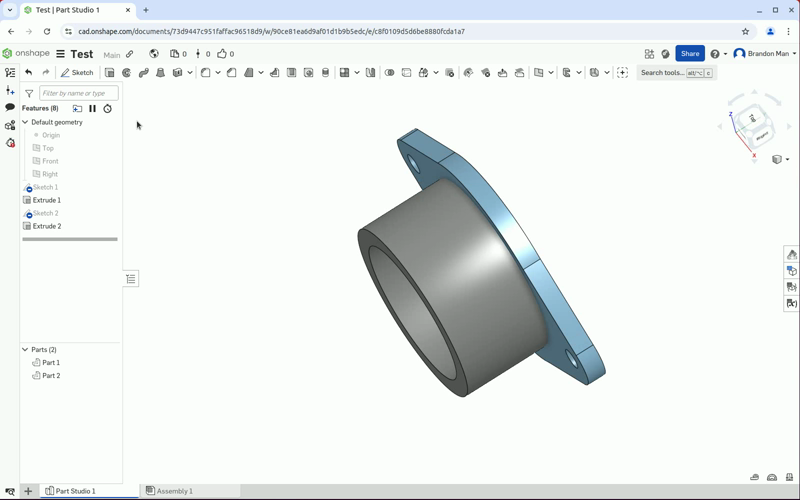
key(up, 2)
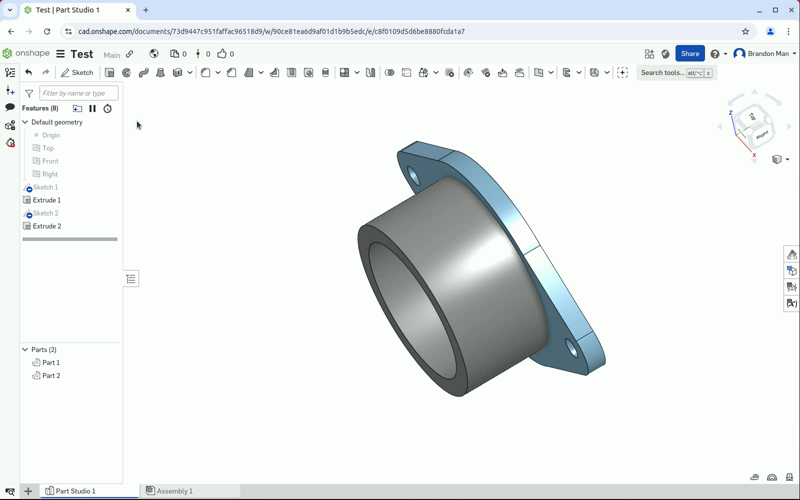
key(right, 2)
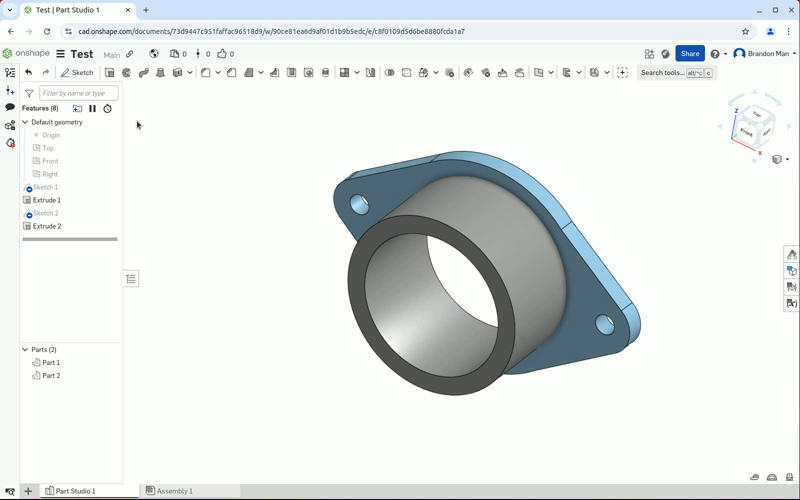
mouse_move(73, 189)
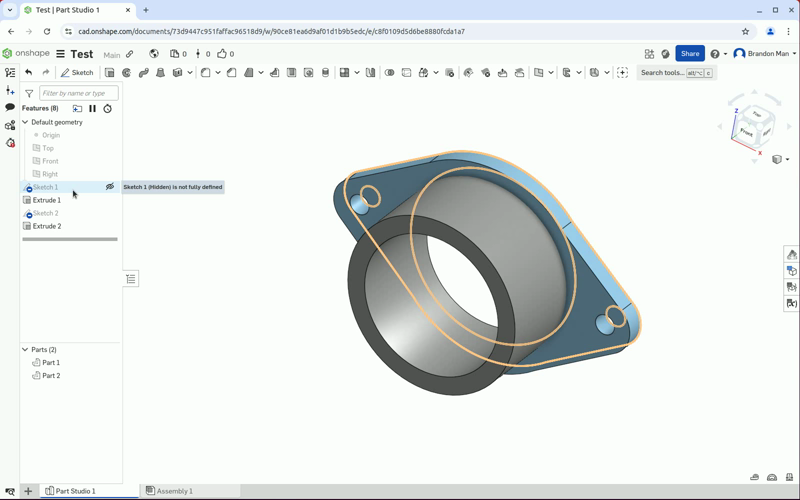
click(73, 189)